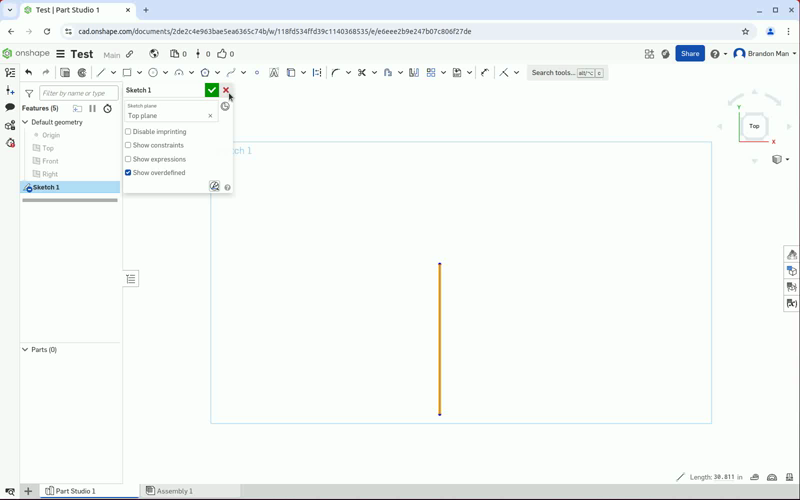
key(shift+h)
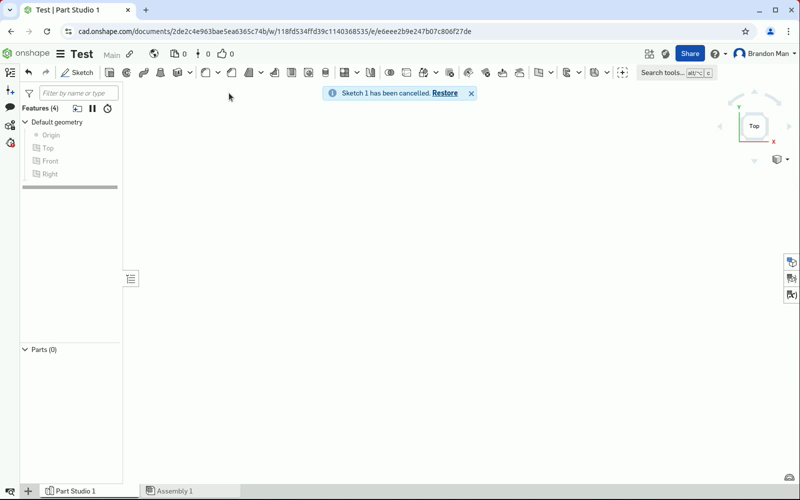
mouse_move(73, 352)
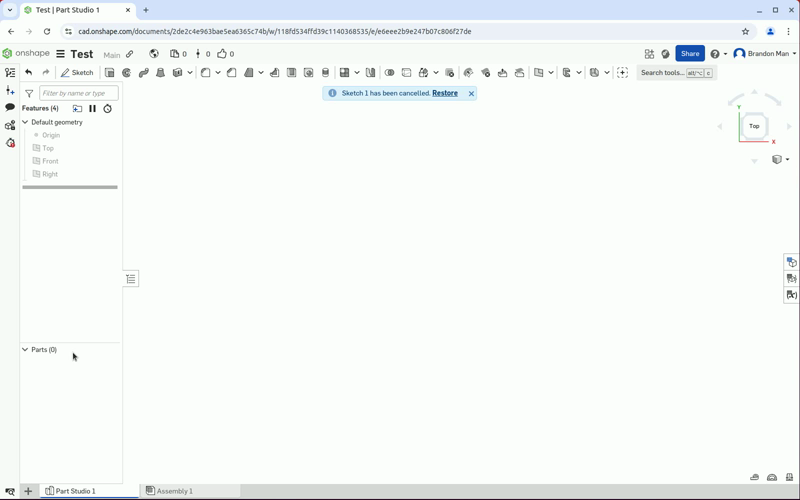
key(y)
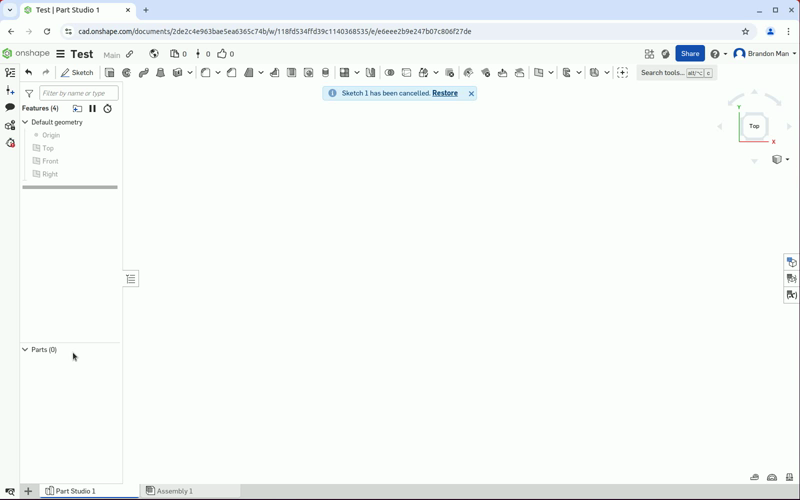
key(shift+p)
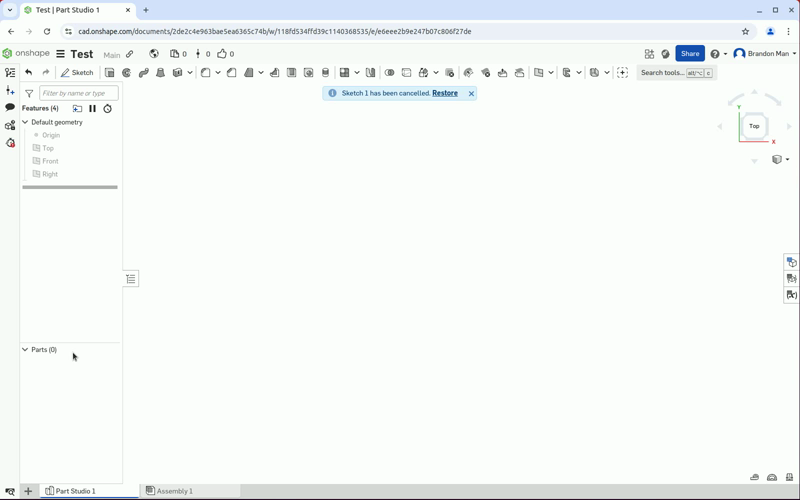
key(space)
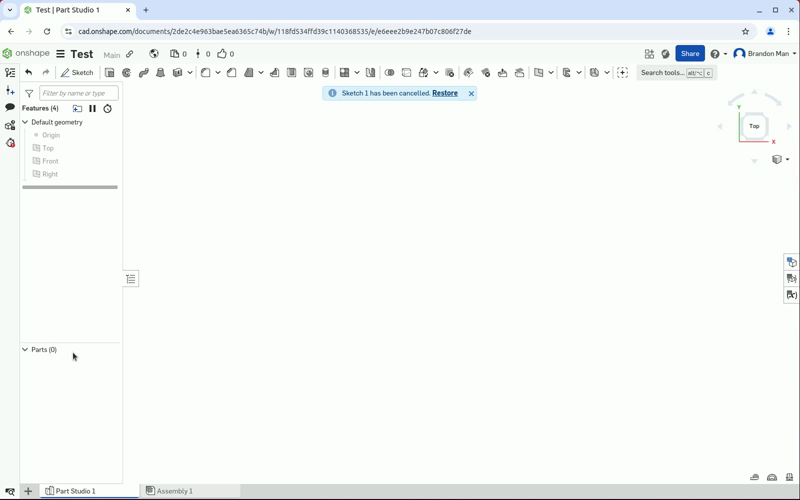
key_down(shift)
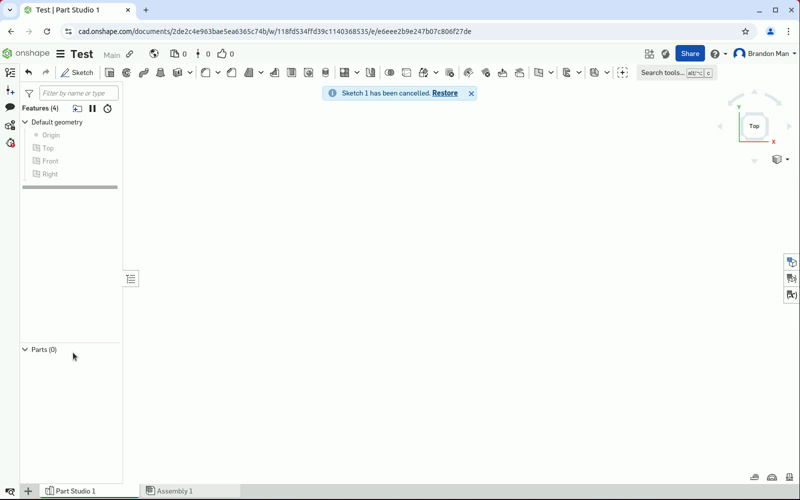
key(up)
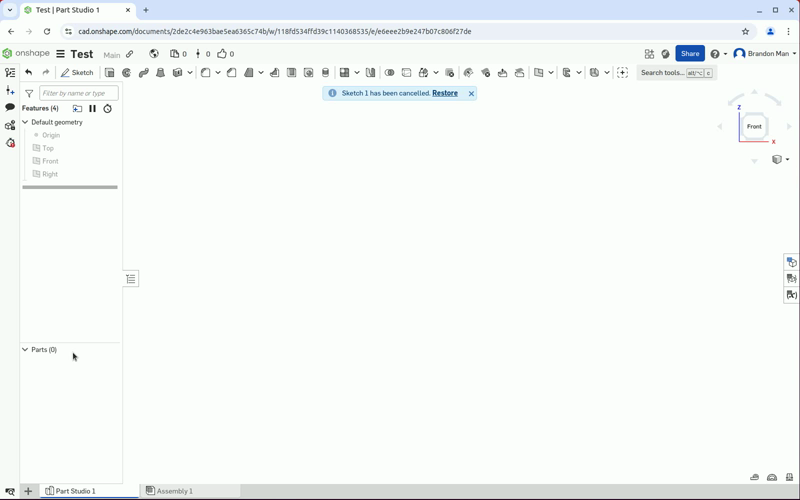
key_up(shift)
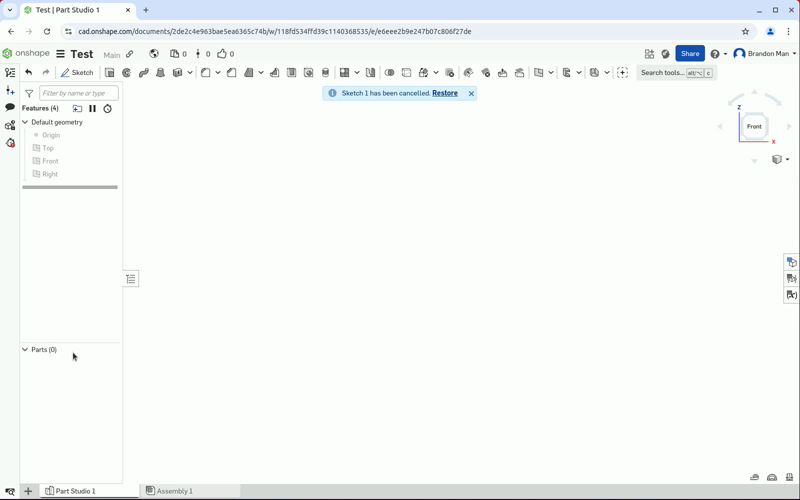
mouse_move(73, 352)
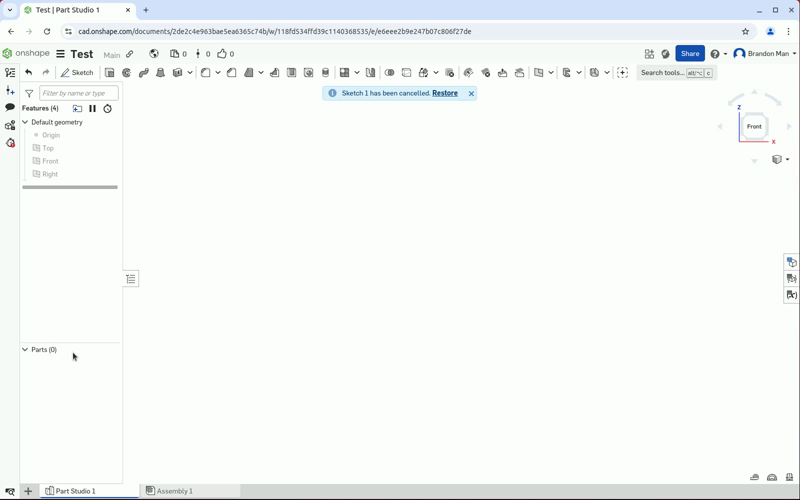
key(shift+y)
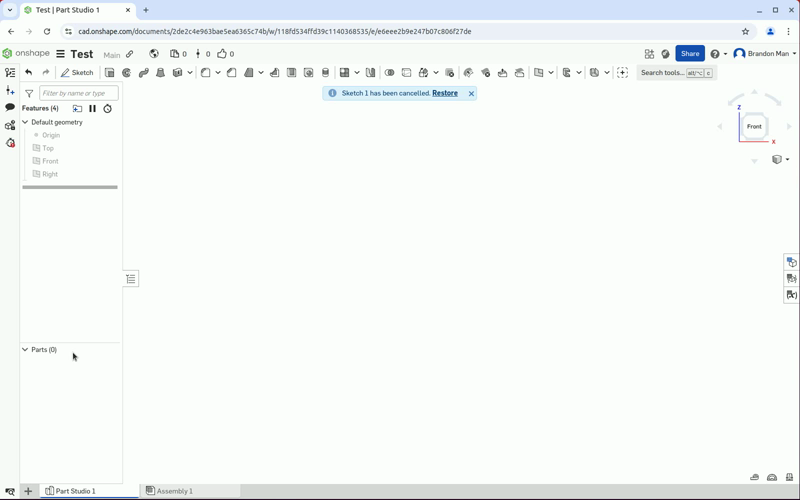
key(shift+s)
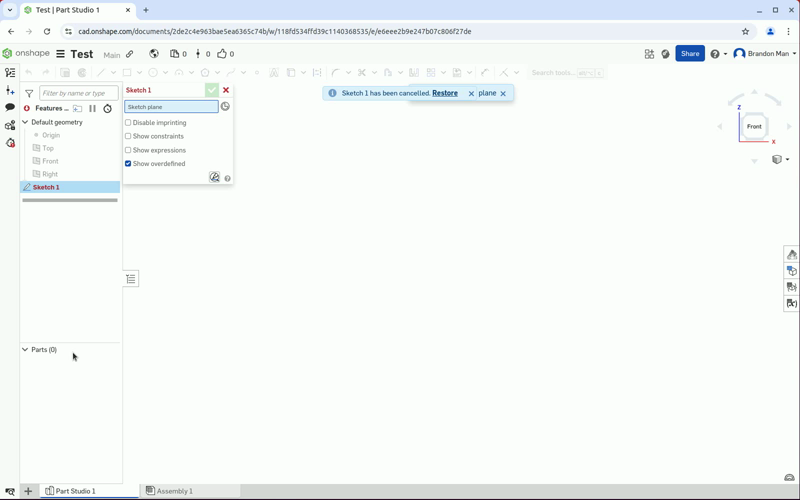
mouse_move(73, 163)
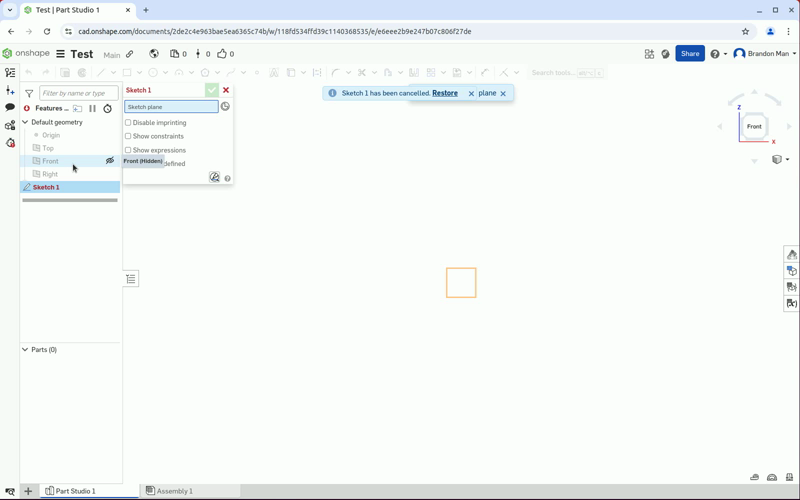
click(73, 163)
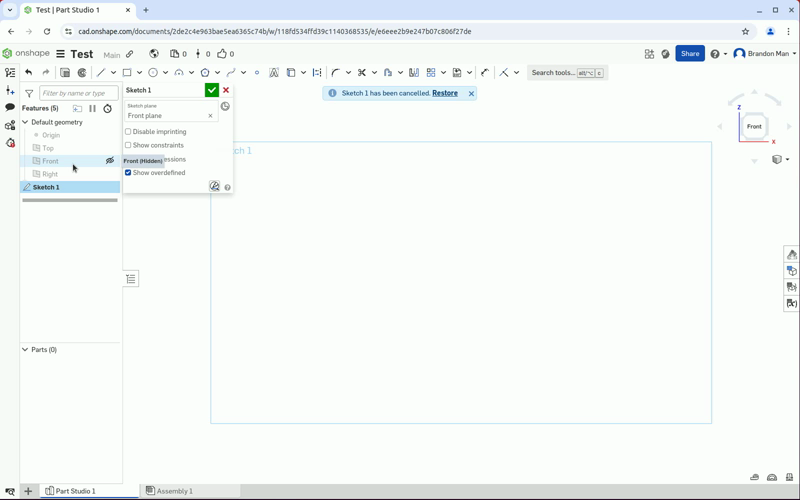
mouse_move(73, 352)
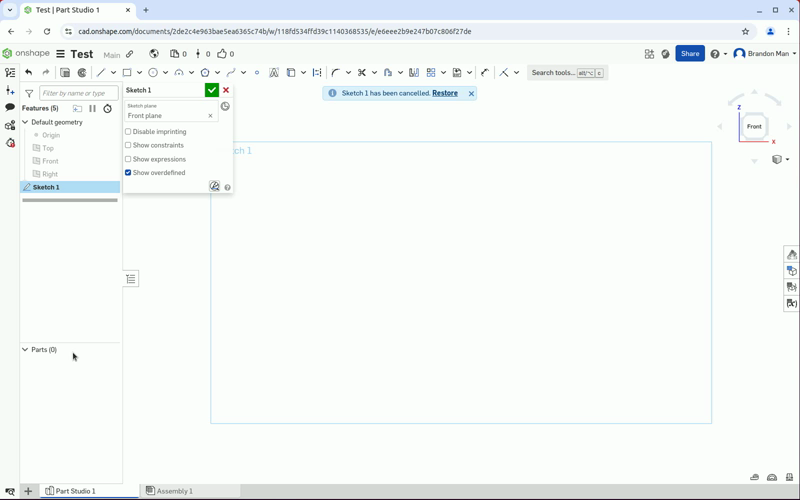
key(y)
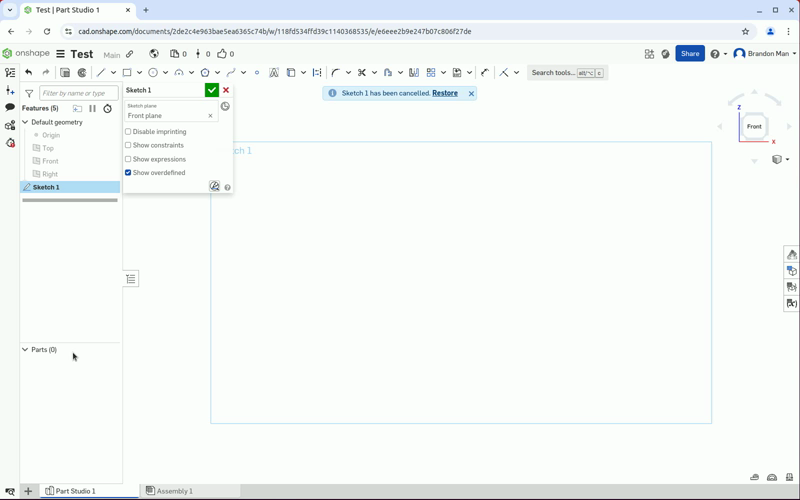
key(a)
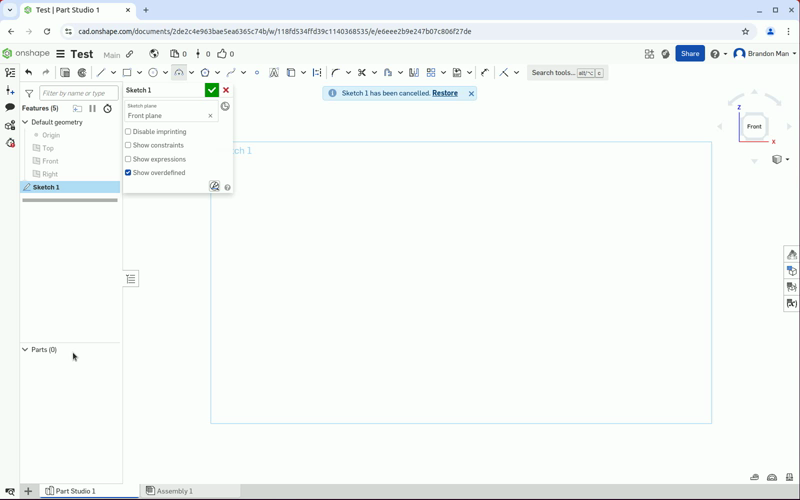
key_down(shift)
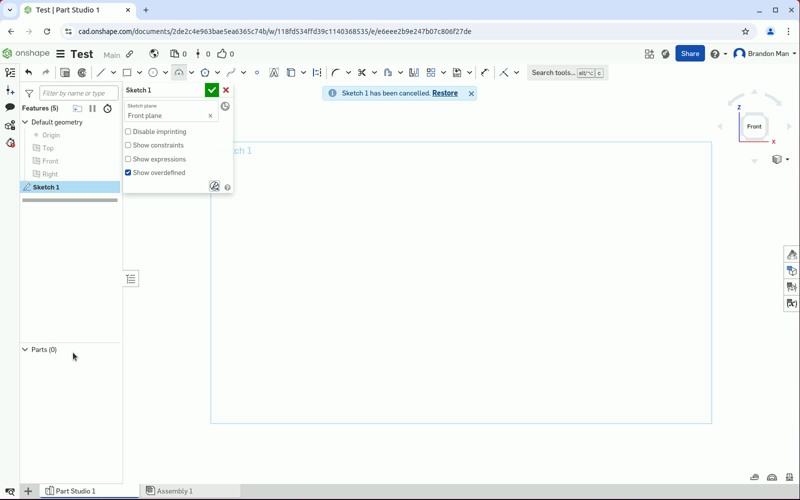
mouse_move(378, 298)
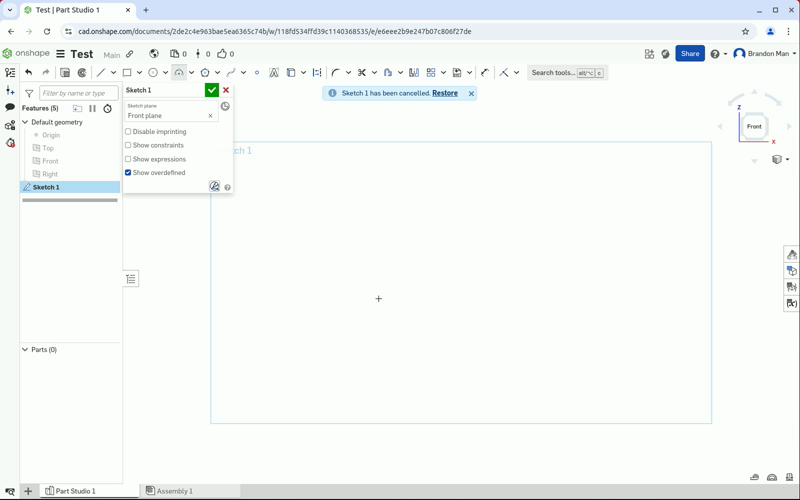
click(378, 298)
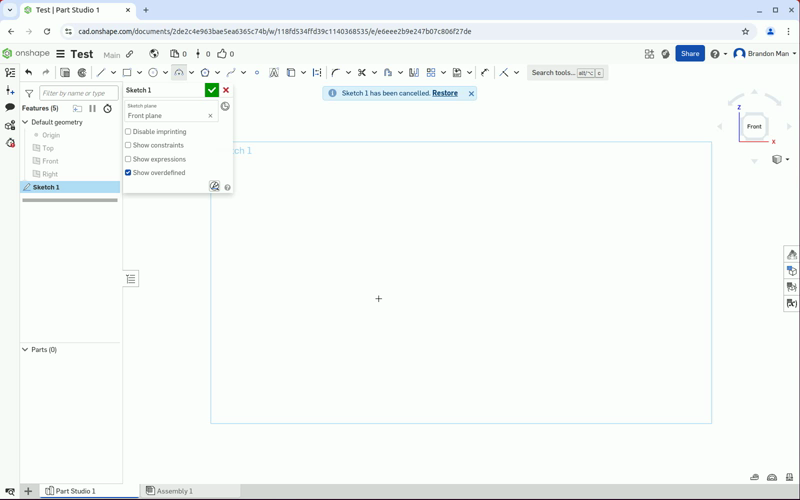
key_up(shift)
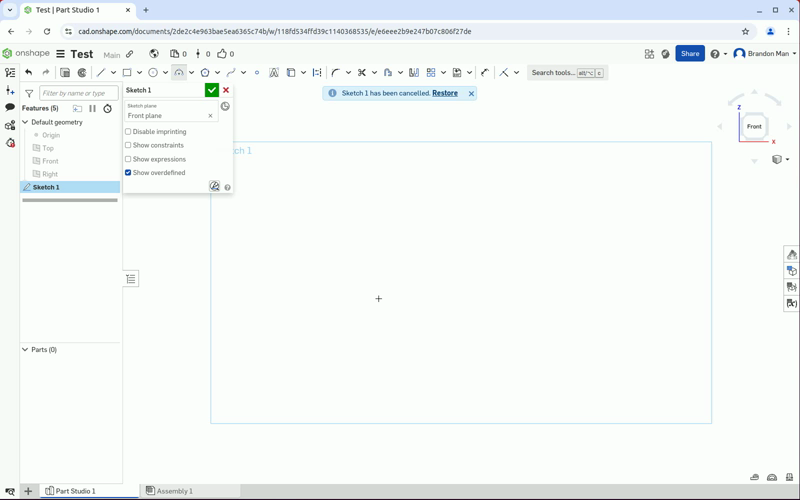
key_down(shift)
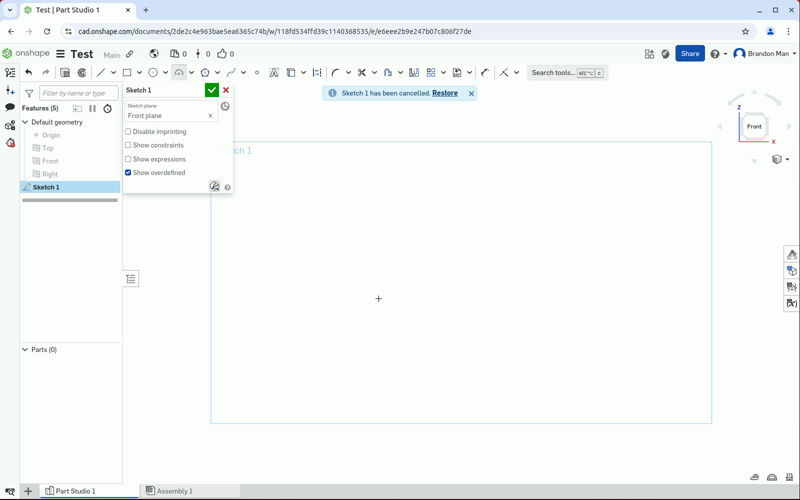
mouse_move(392, 312)
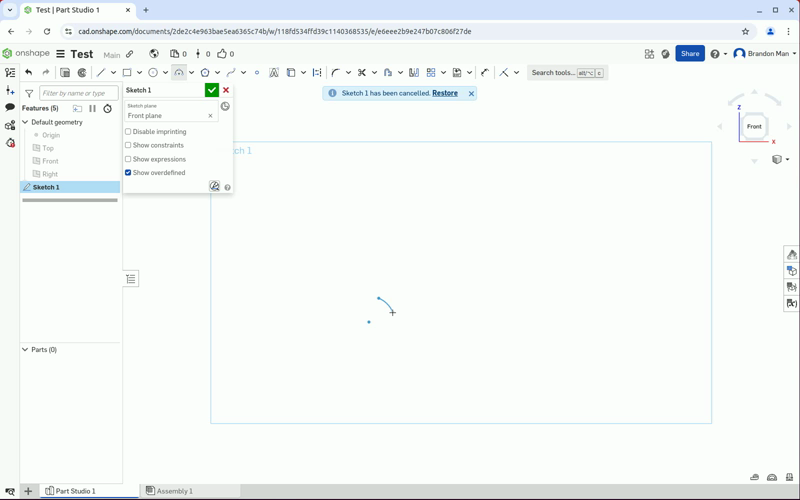
click(392, 312)
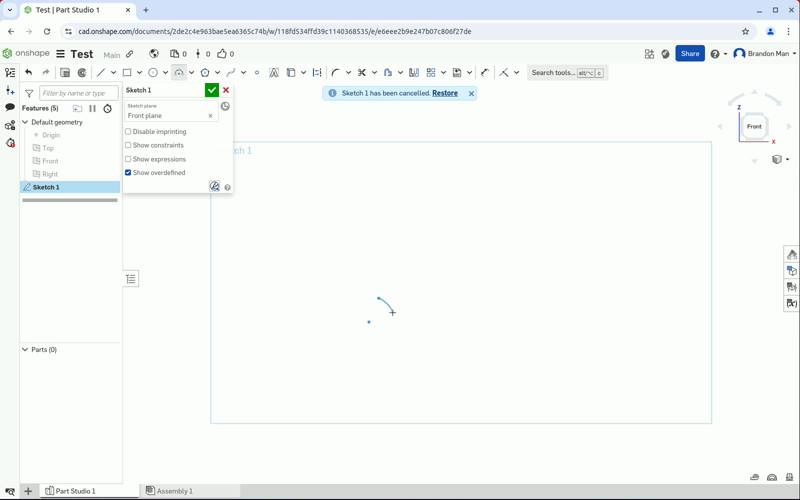
mouse_move(382, 308)
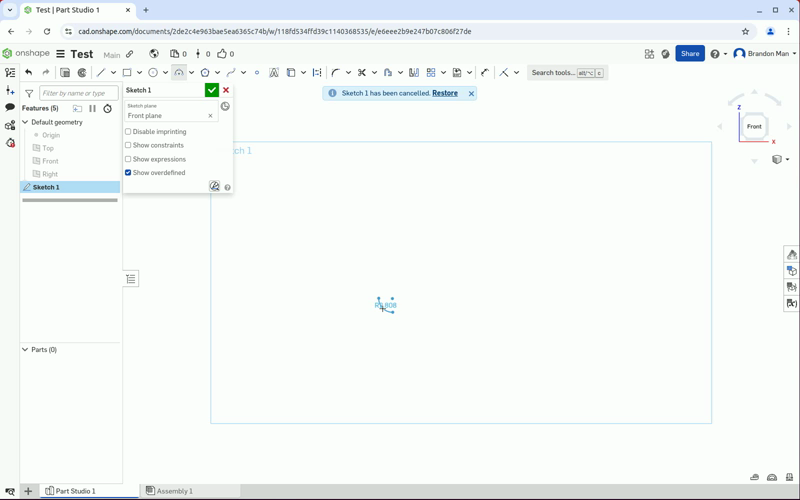
click(382, 308)
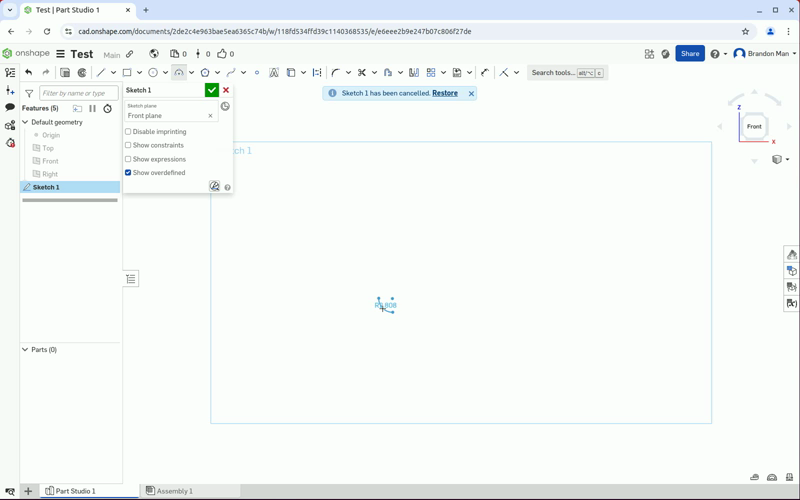
key_up(shift)
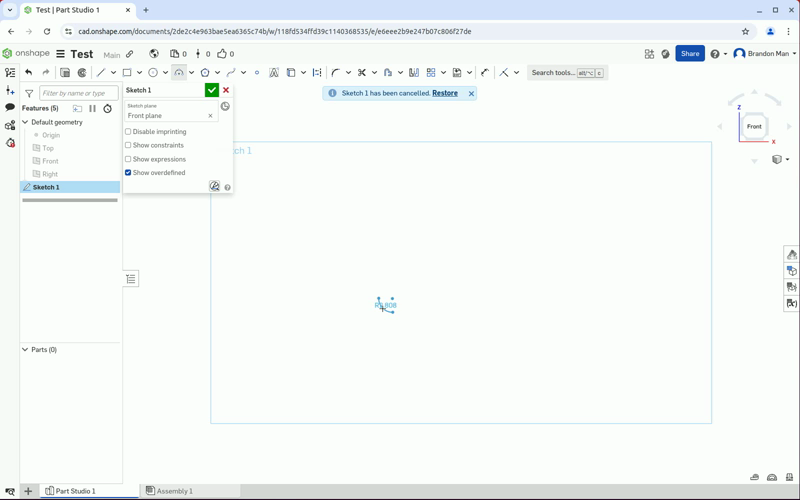
key(esc)
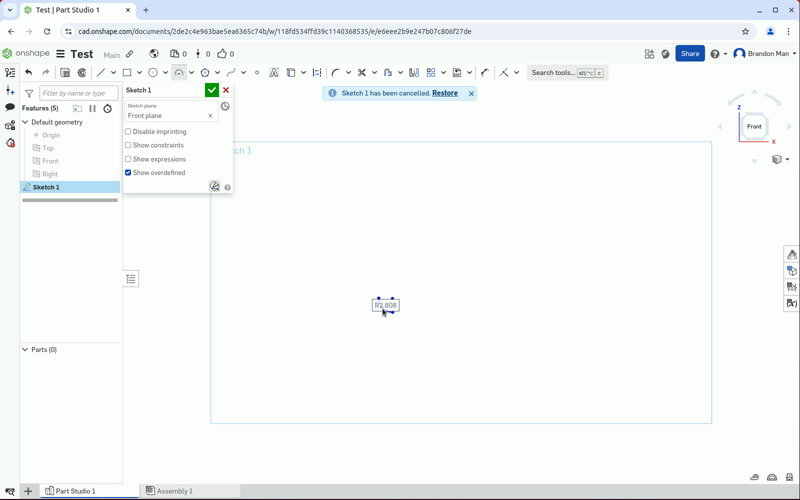
key(l)
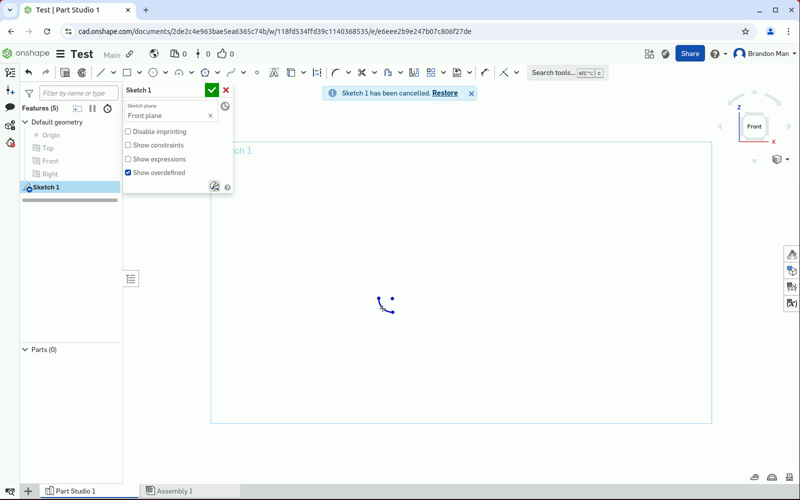
mouse_move(392, 312)
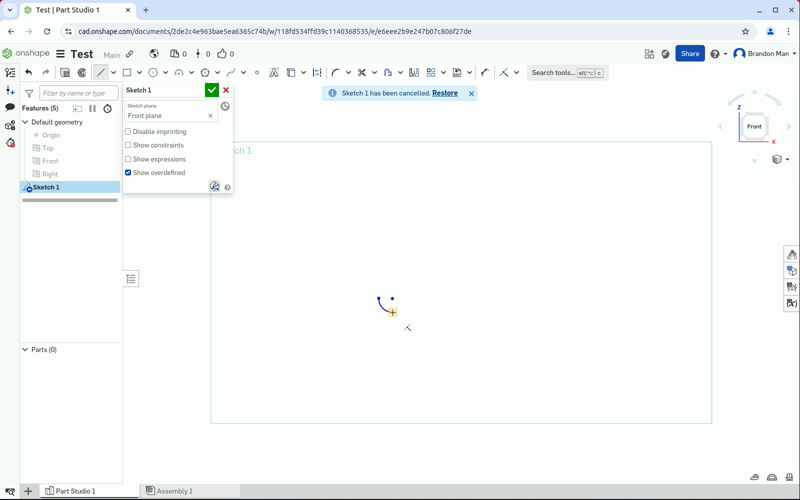
click(392, 312)
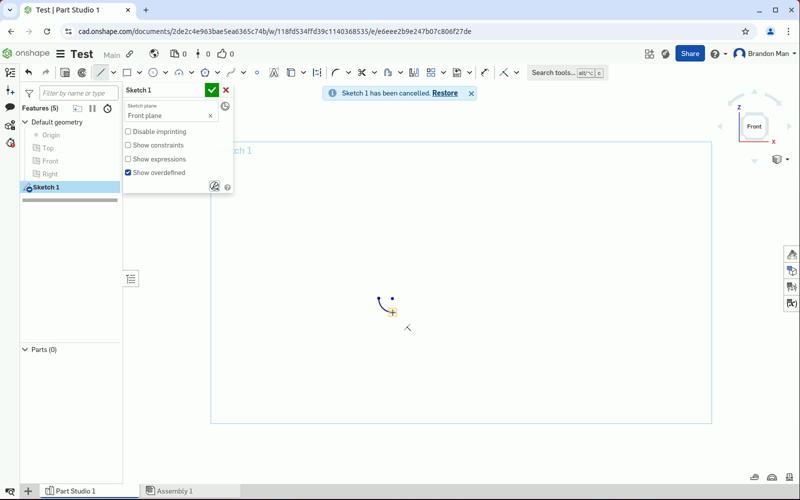
key_down(shift)
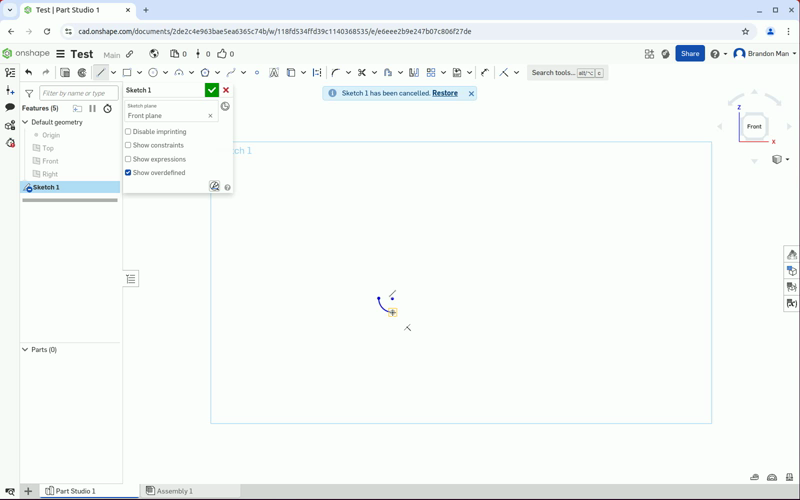
mouse_move(498, 312)
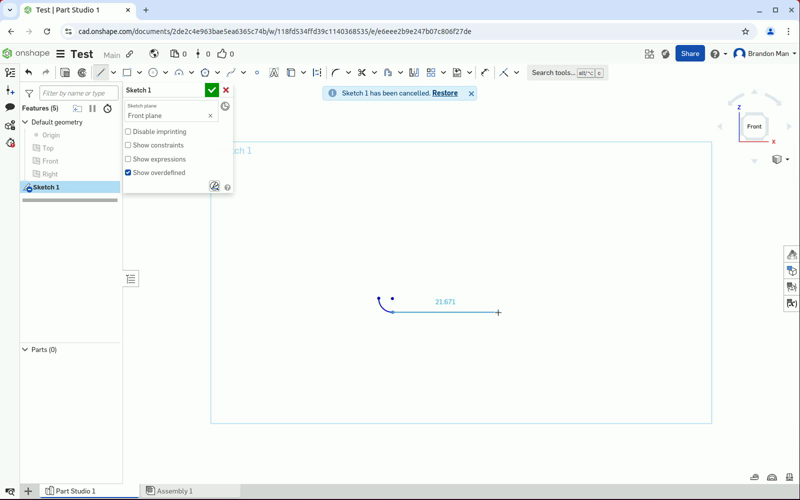
click(498, 312)
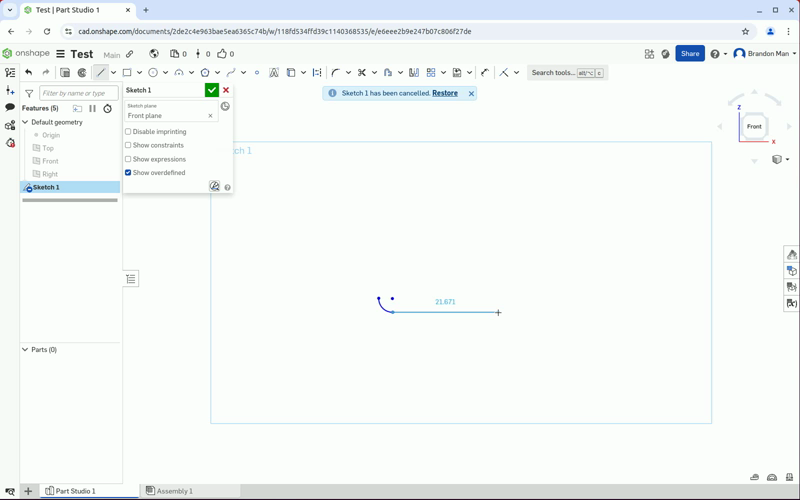
key_up(shift)
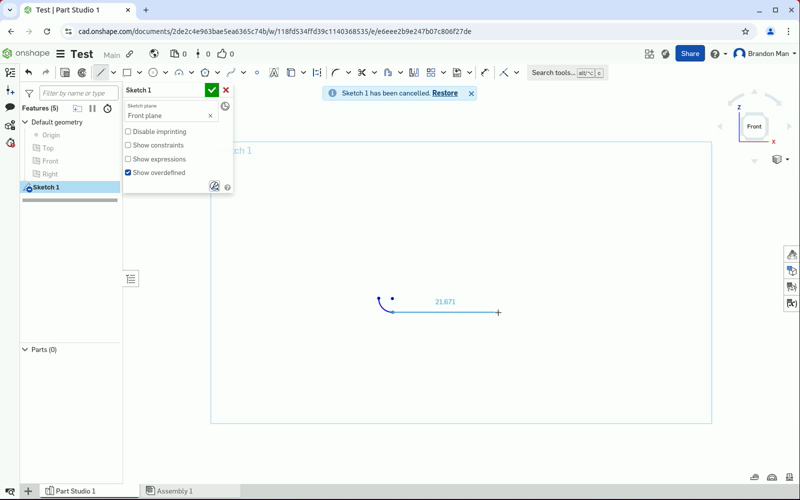
key(esc)
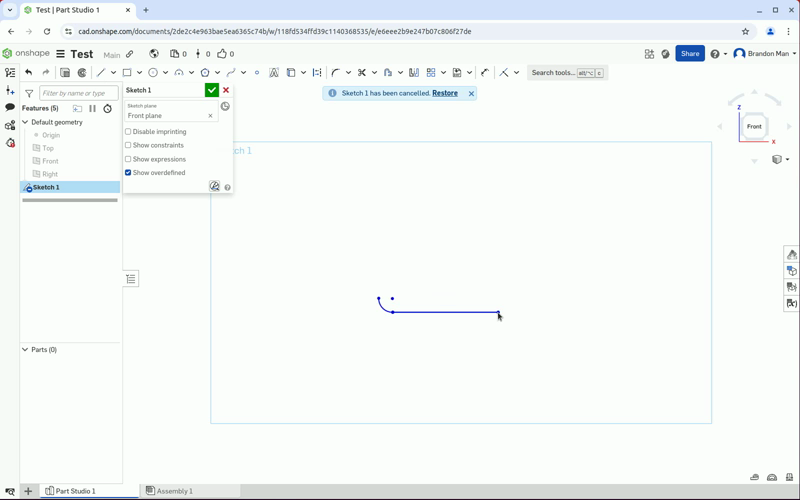
key(a)
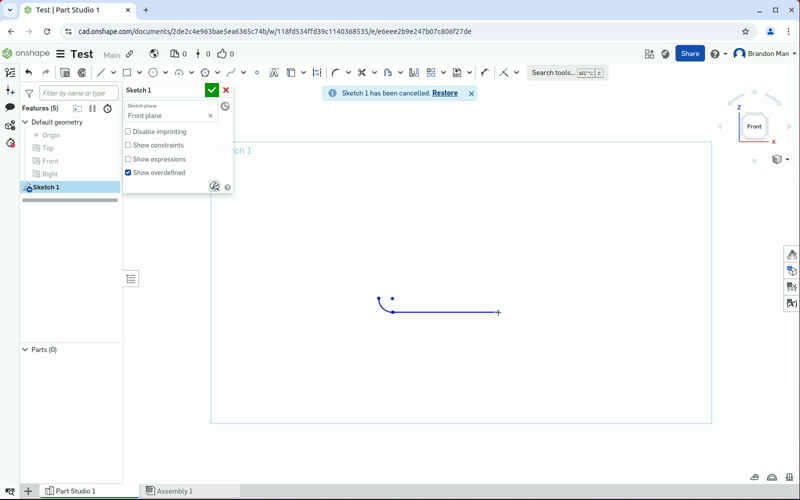
mouse_move(498, 312)
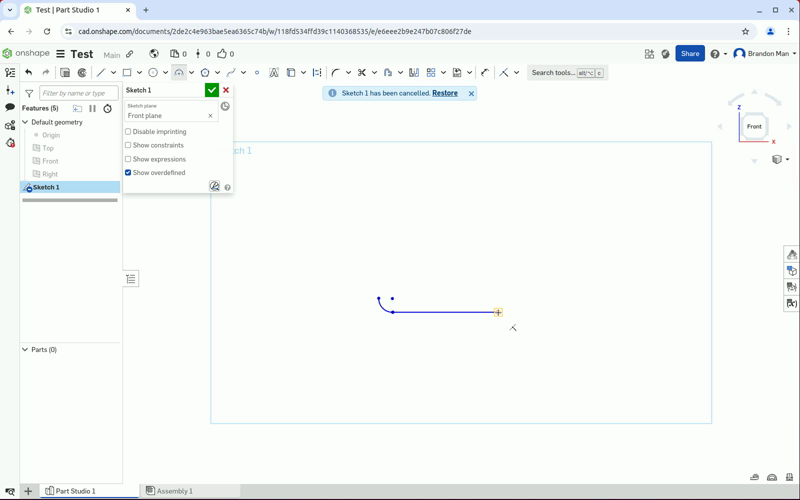
click(498, 312)
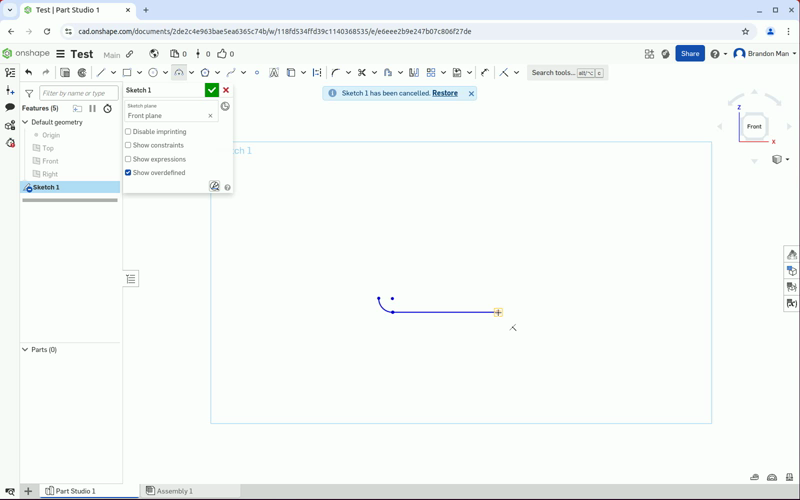
key_down(shift)
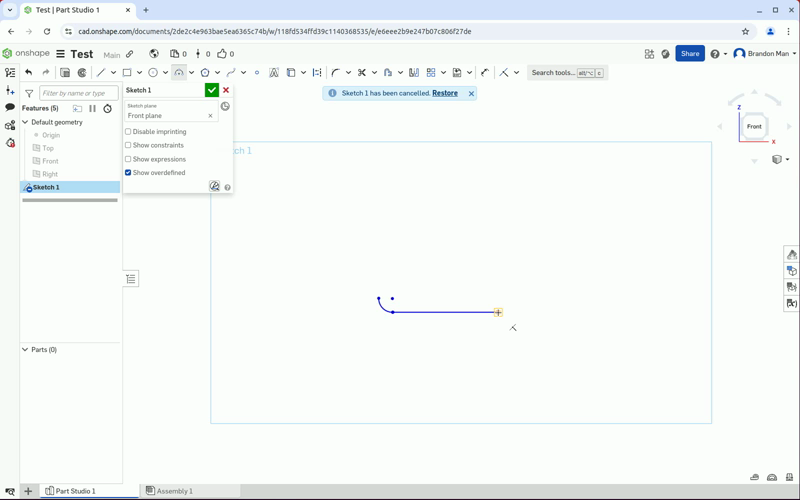
mouse_move(510, 298)
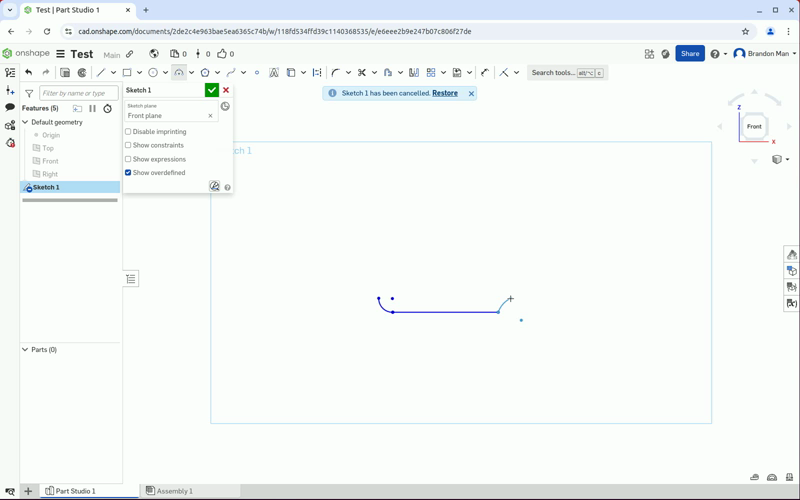
click(510, 298)
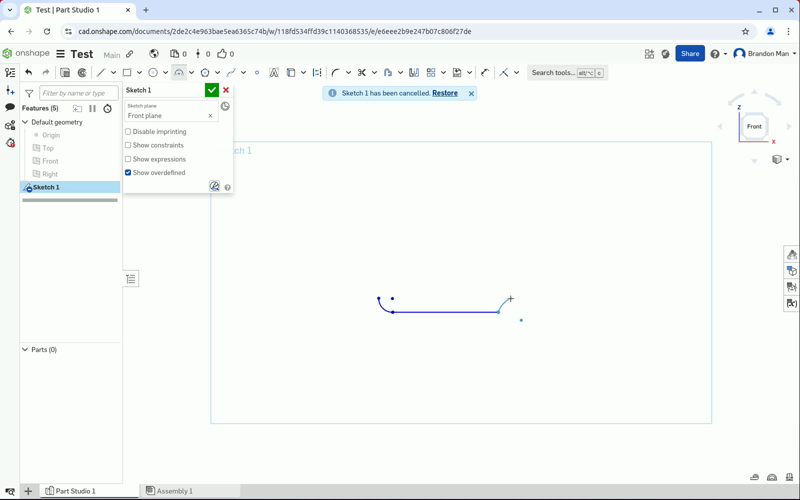
mouse_move(507, 307)
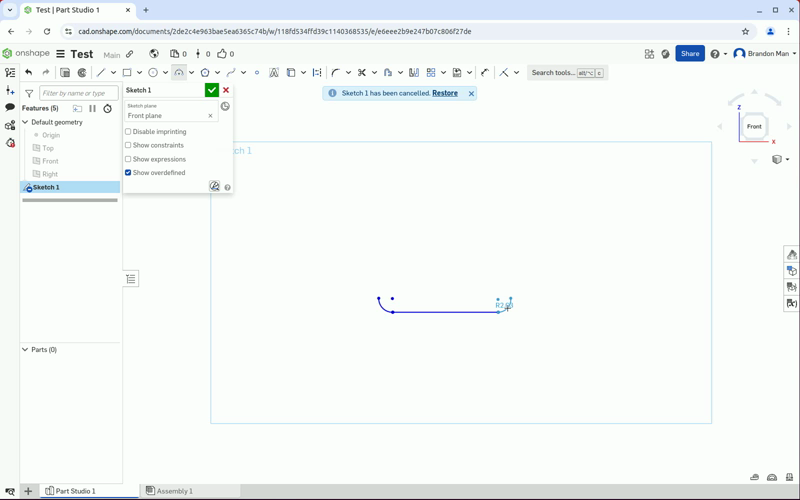
click(507, 307)
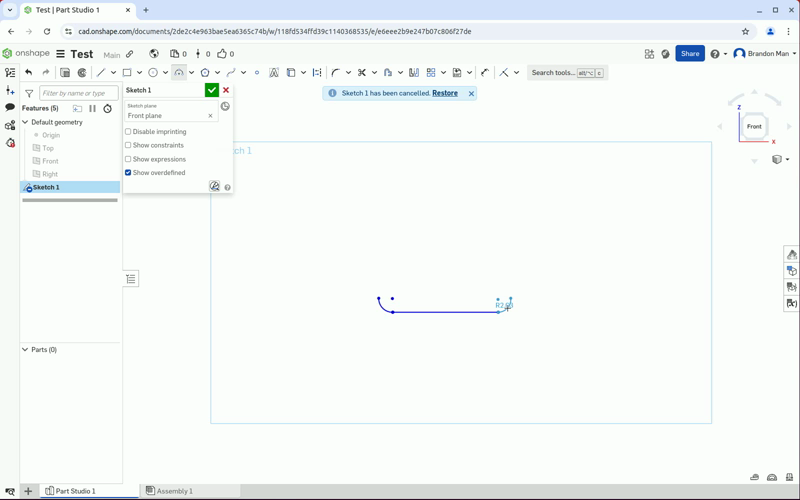
key_up(shift)
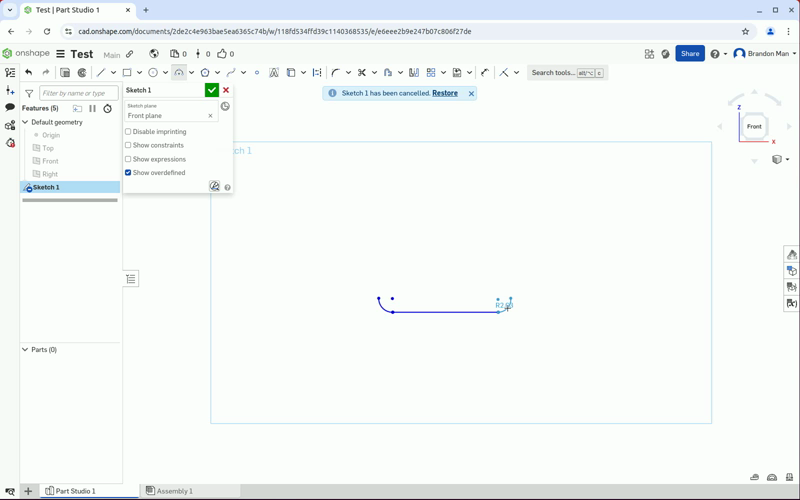
key(esc)
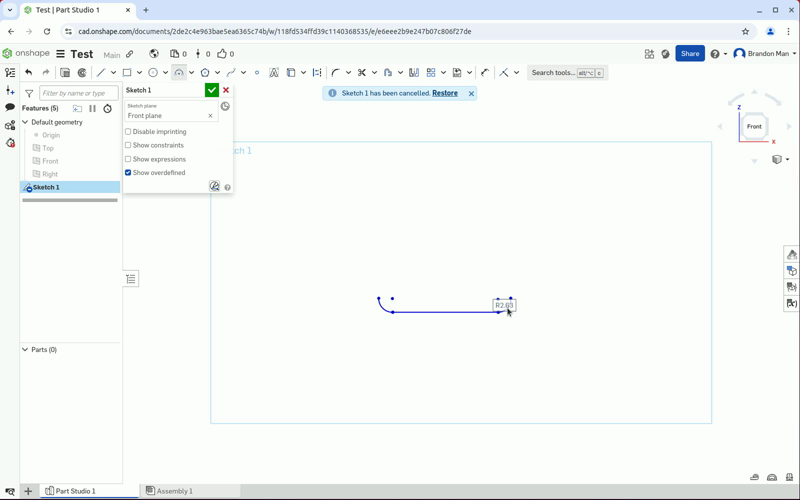
key(l)
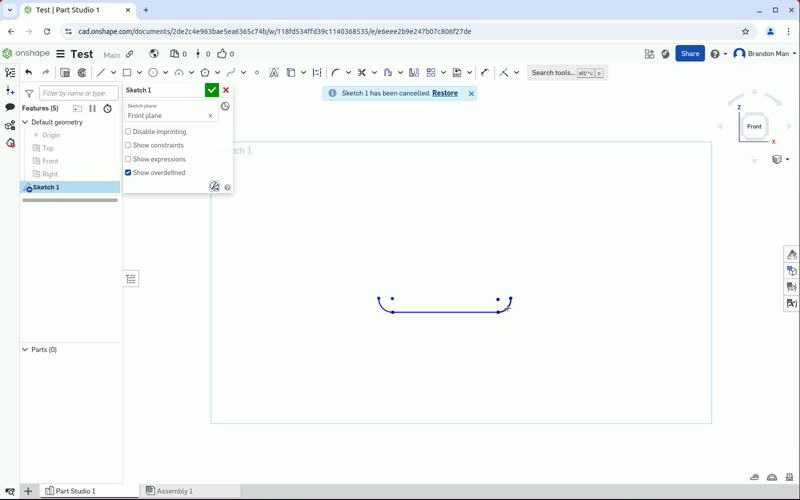
mouse_move(510, 298)
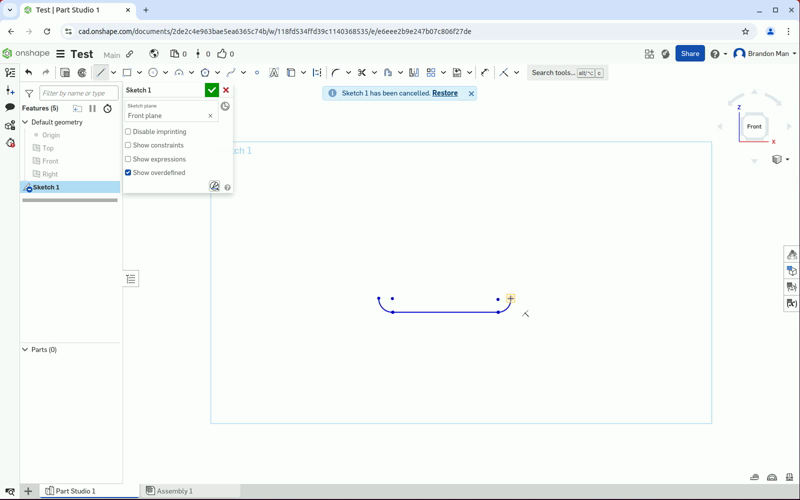
click(510, 298)
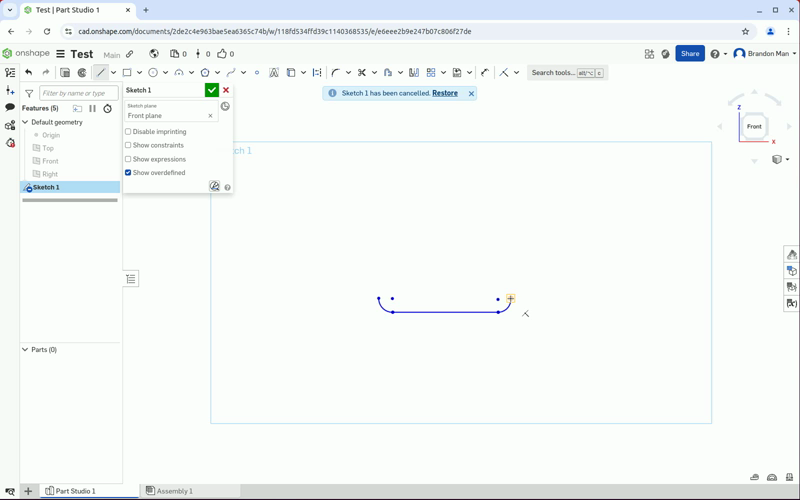
key_down(shift)
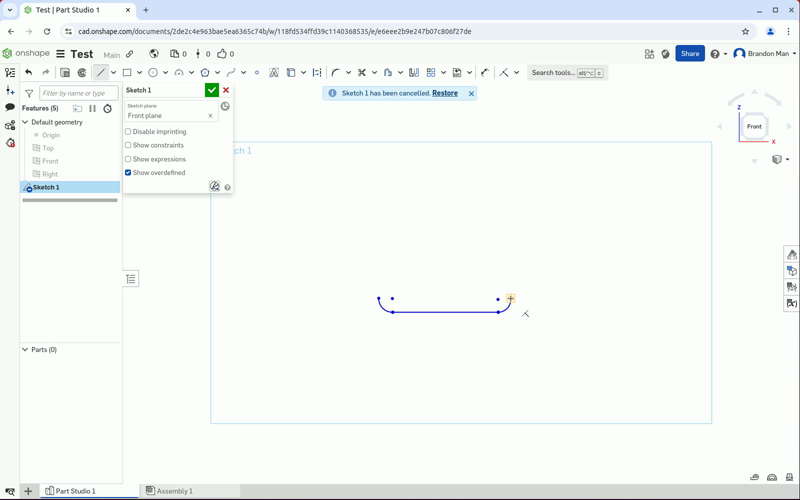
mouse_move(540, 298)
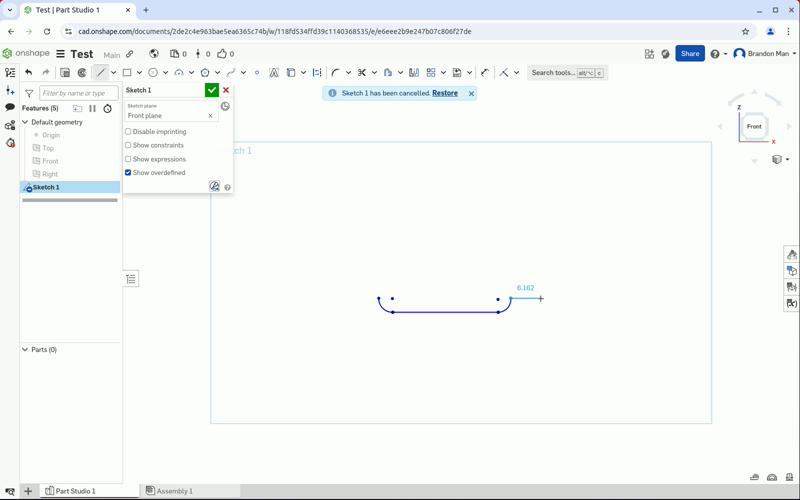
mouse_move(510, 274)
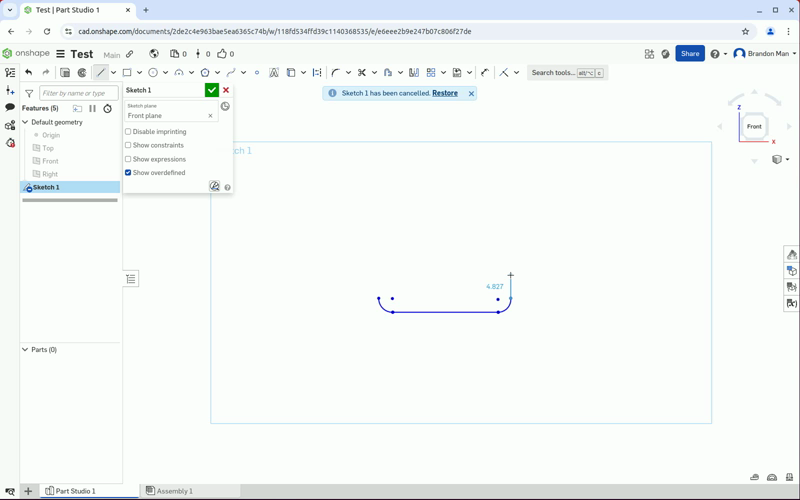
click(510, 274)
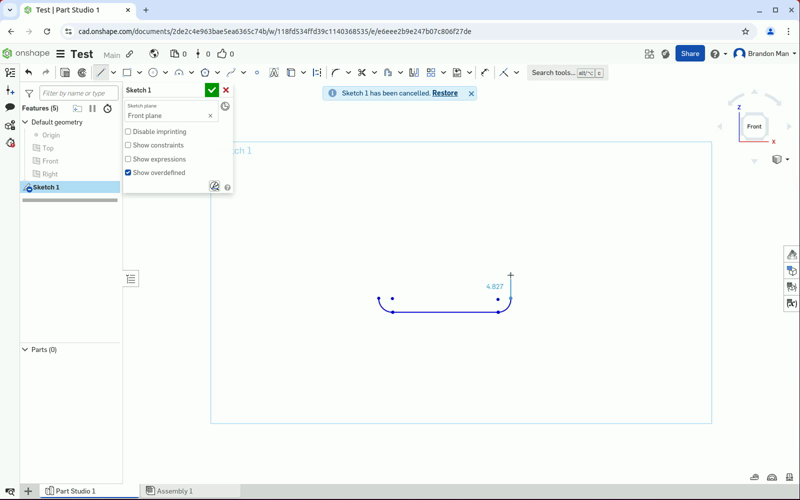
key_up(shift)
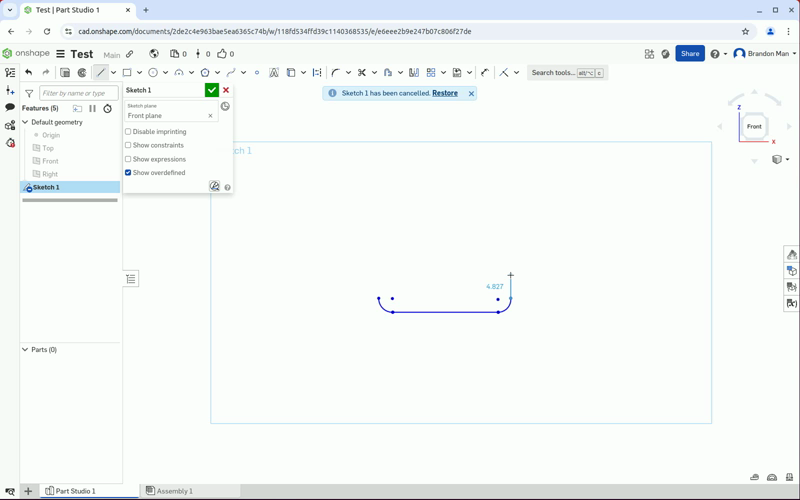
key(esc)
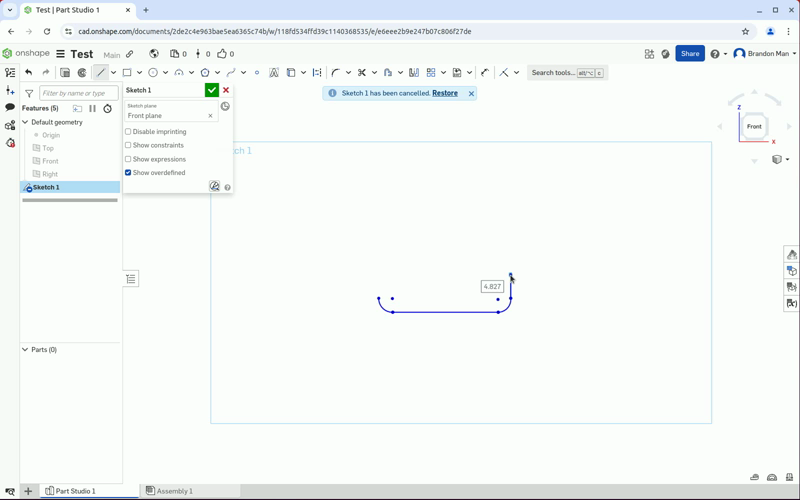
key(a)
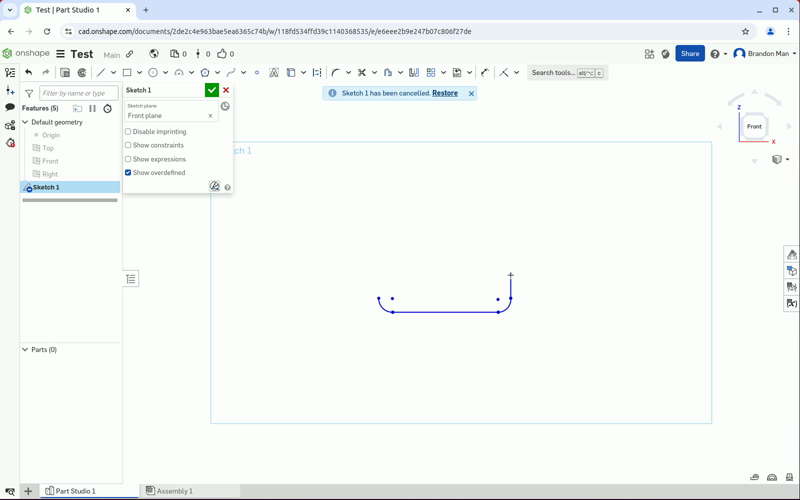
mouse_move(510, 274)
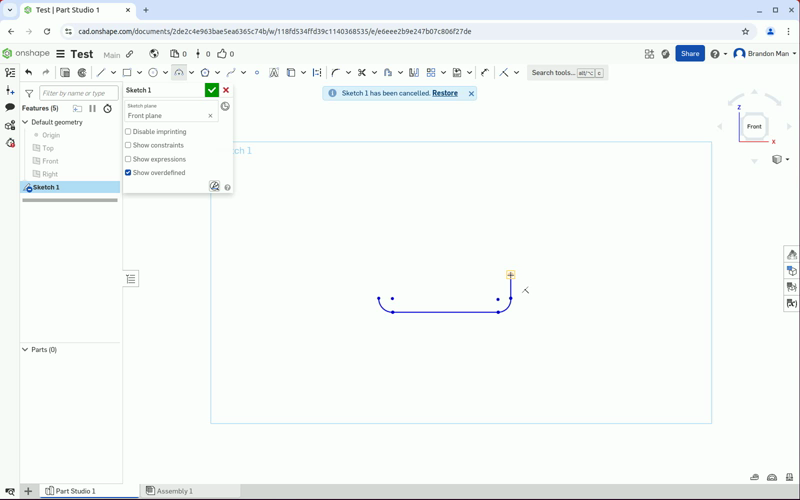
click(510, 274)
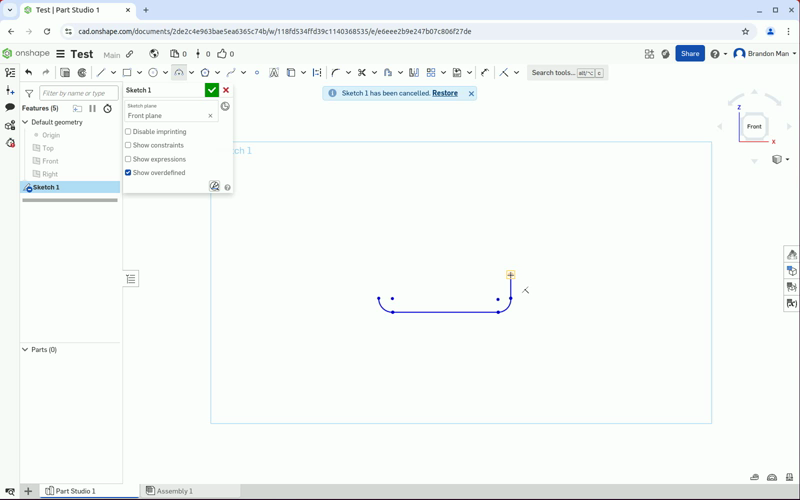
key_down(shift)
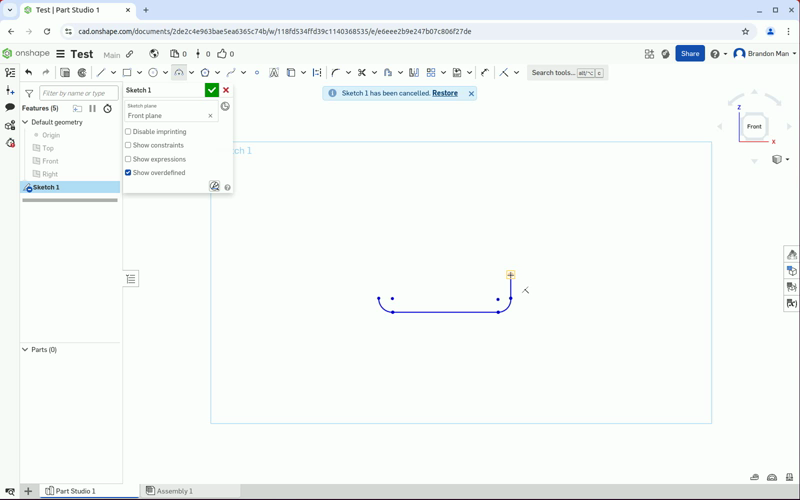
mouse_move(498, 261)
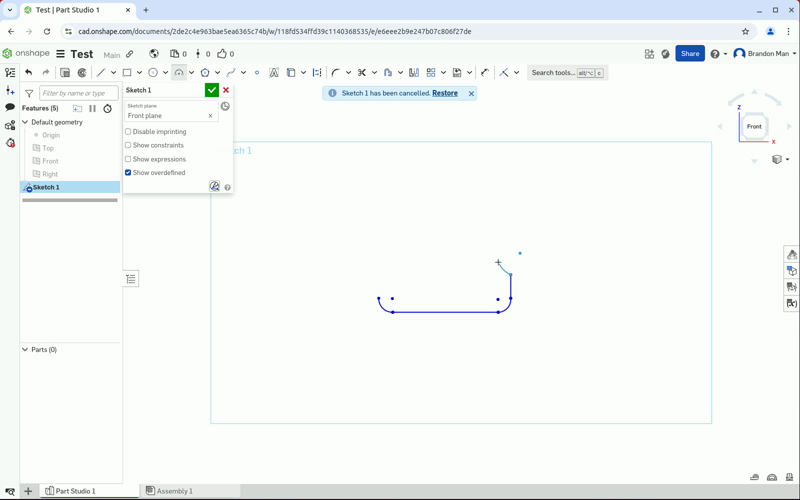
click(498, 261)
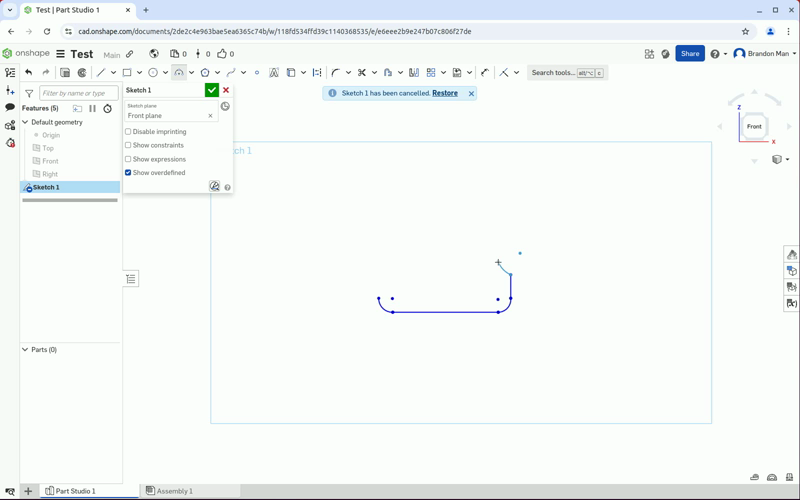
mouse_move(507, 265)
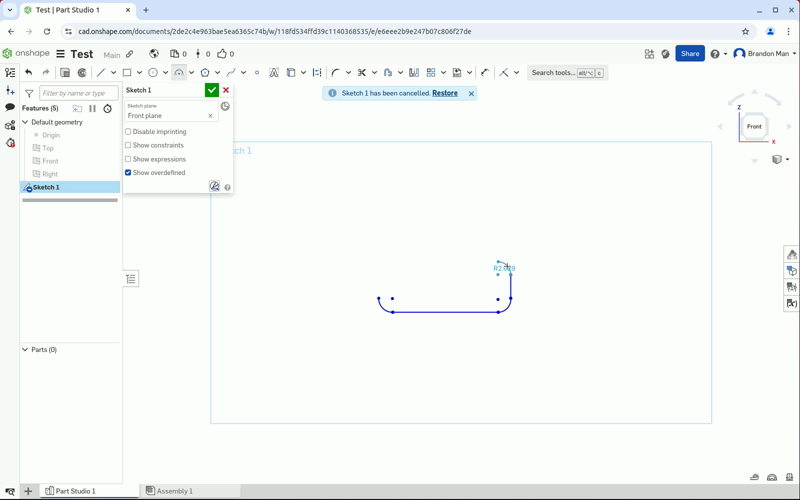
click(507, 265)
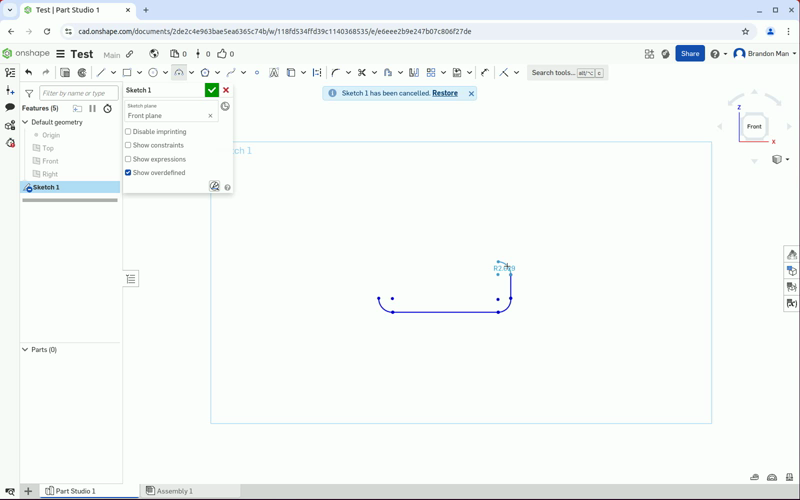
key_up(shift)
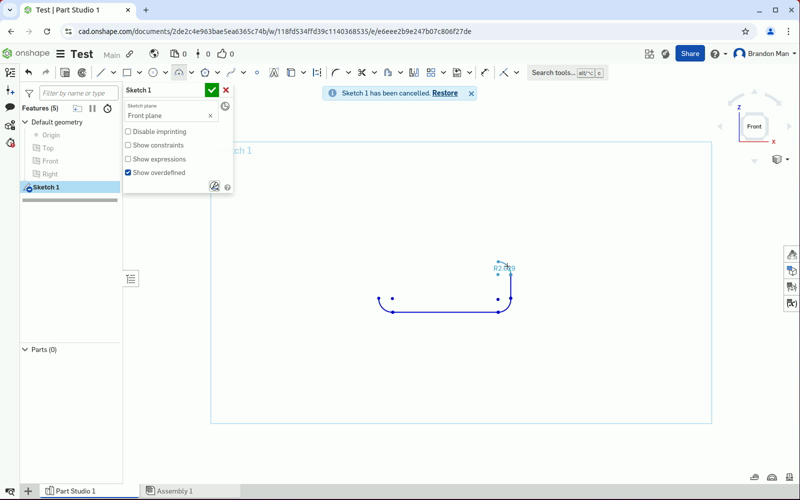
key(esc)
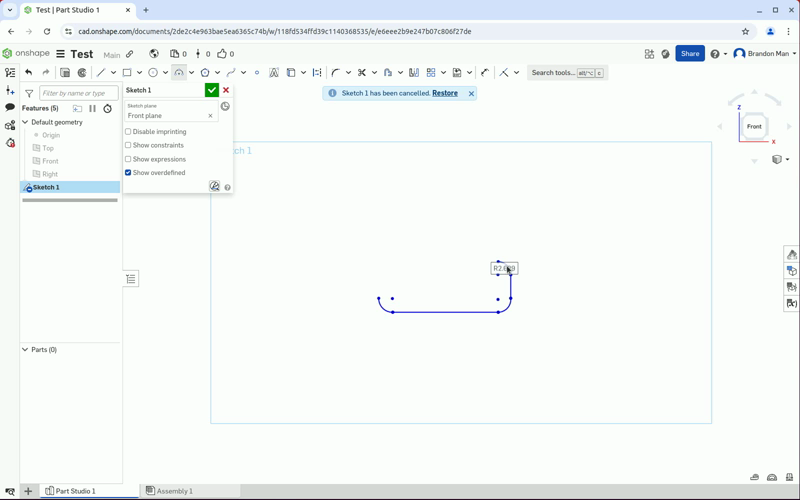
key(l)
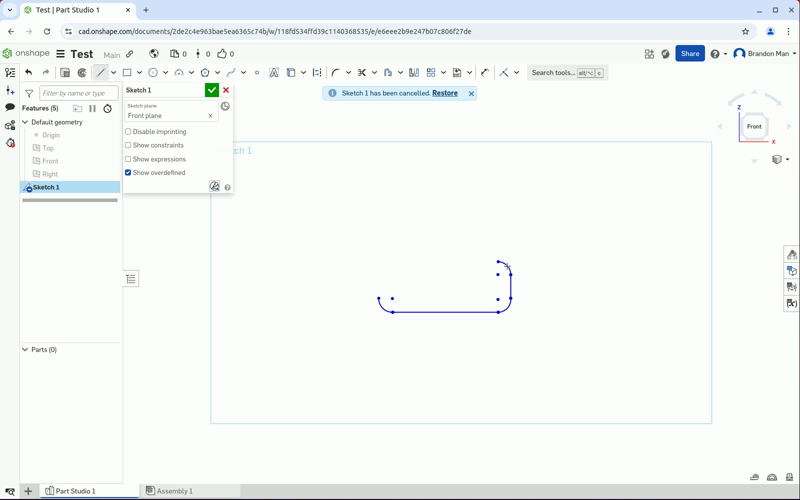
mouse_move(498, 261)
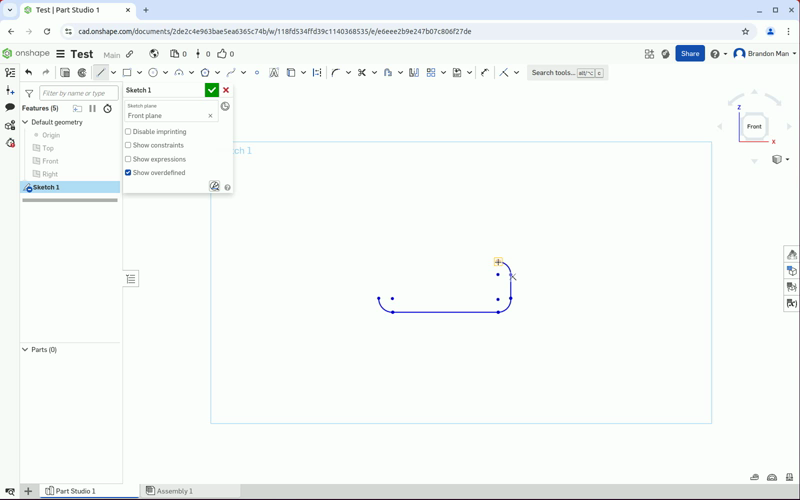
click(498, 261)
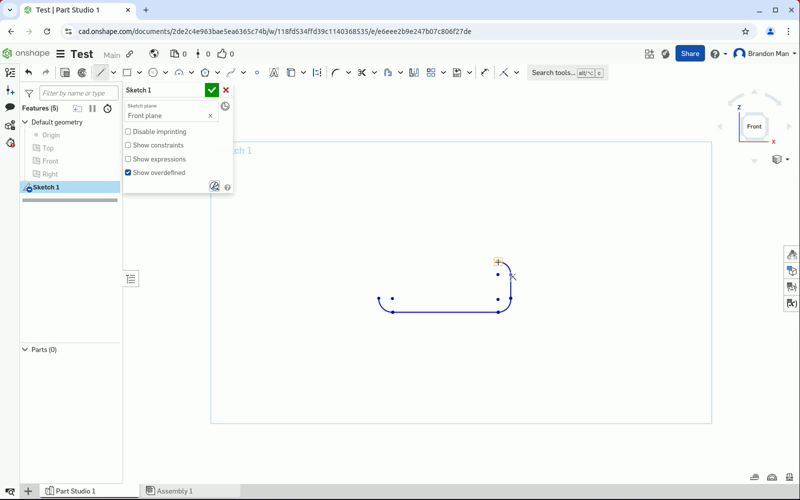
key_down(shift)
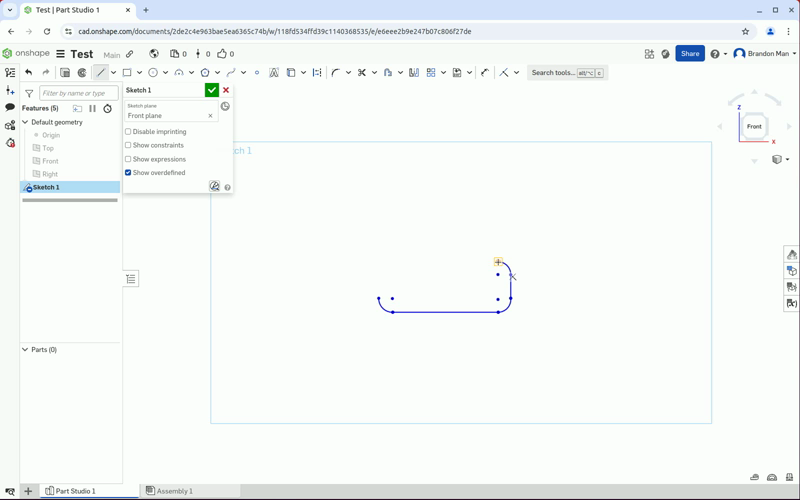
mouse_move(392, 261)
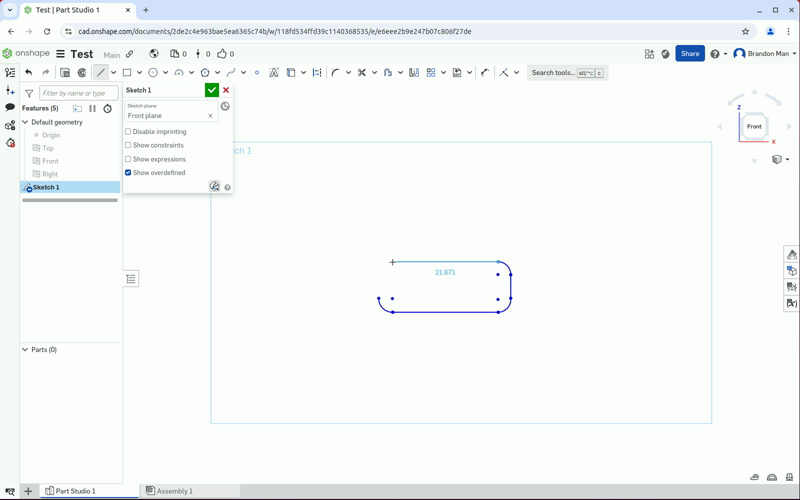
click(392, 261)
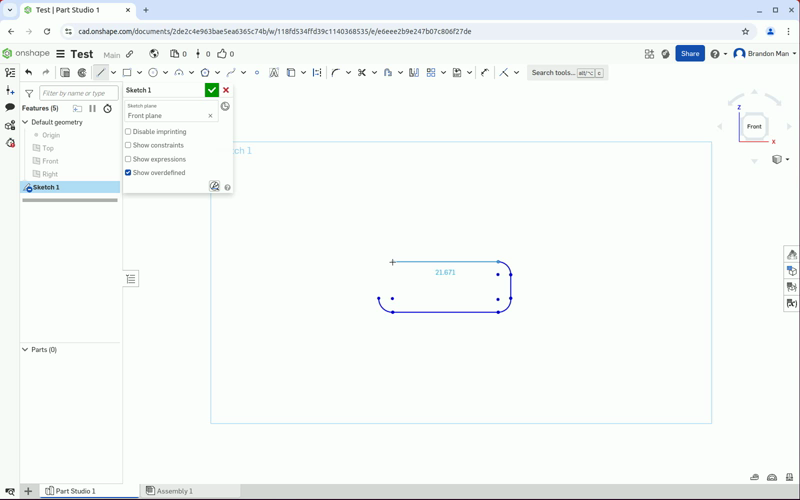
key_up(shift)
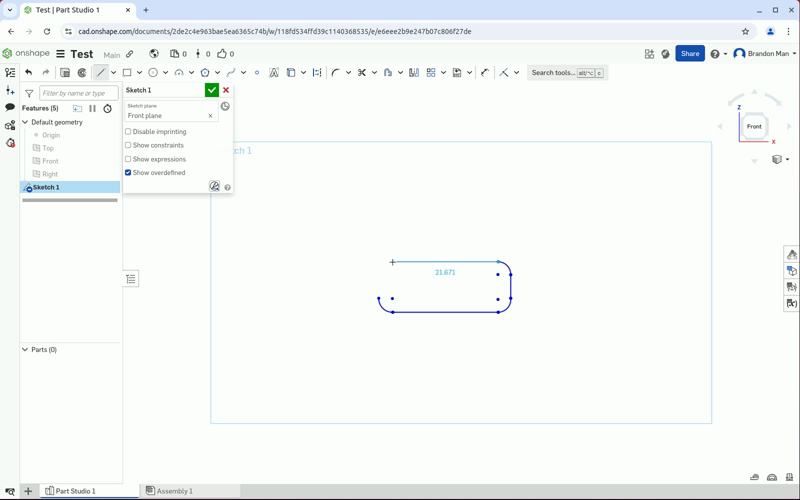
key(esc)
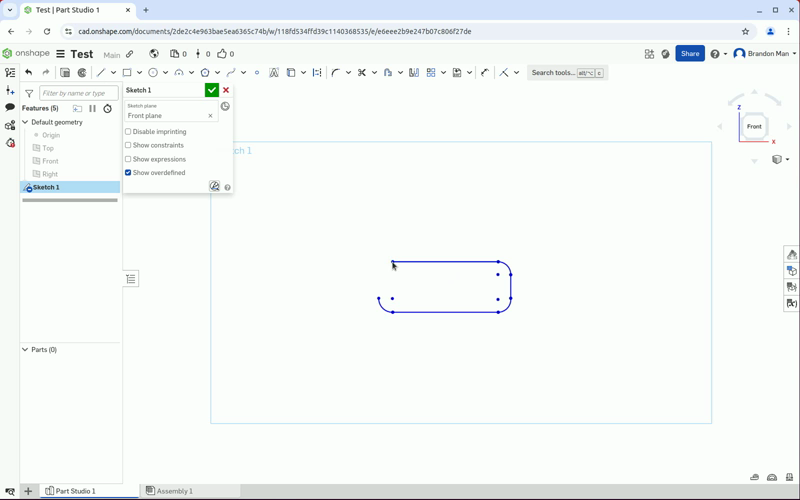
key(a)
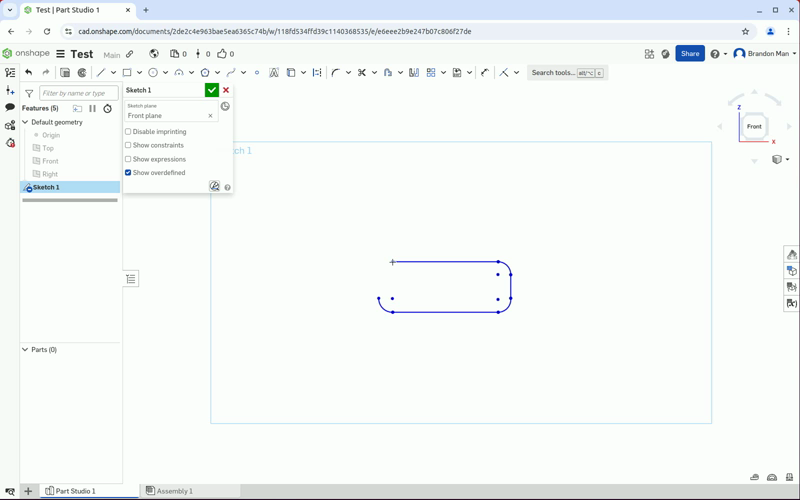
mouse_move(392, 261)
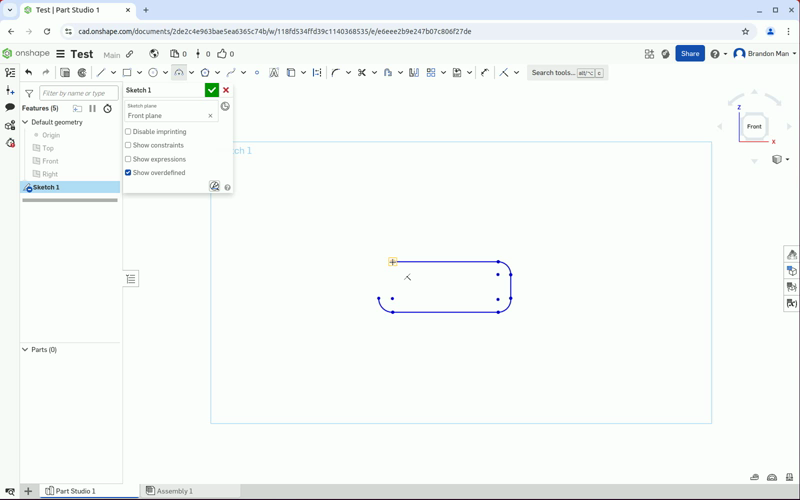
click(392, 261)
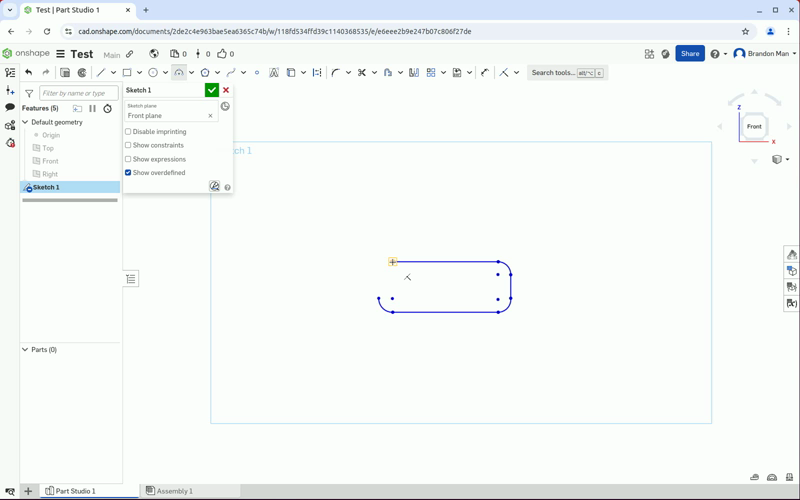
key_down(shift)
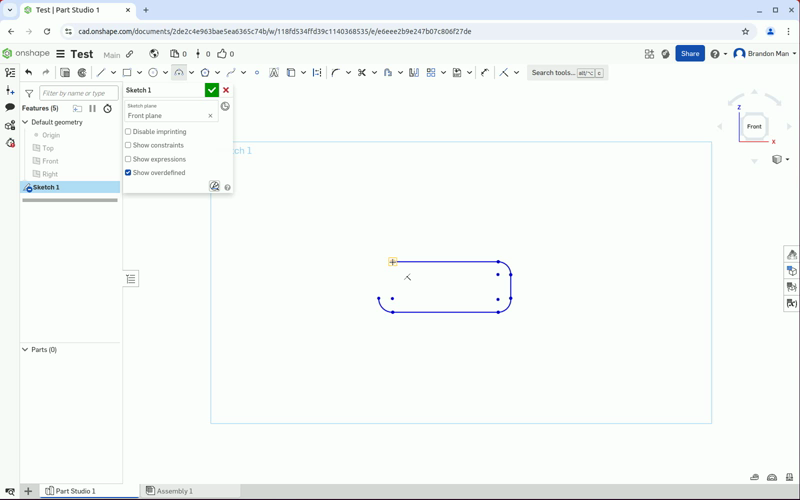
mouse_move(378, 274)
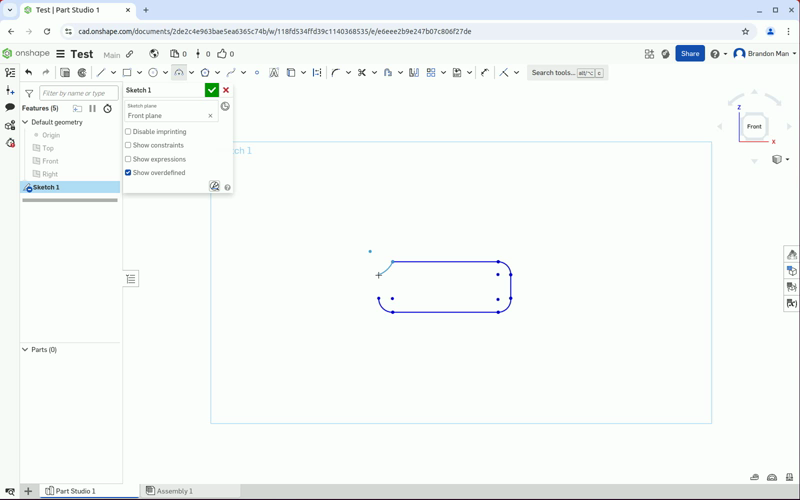
click(378, 274)
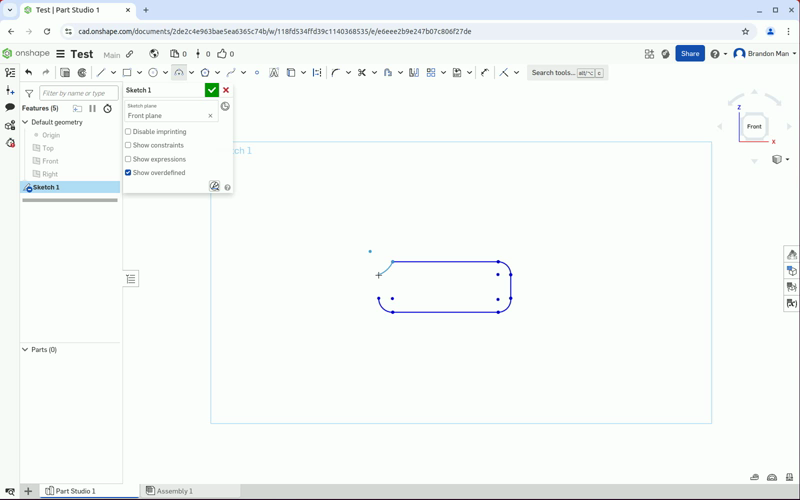
mouse_move(383, 265)
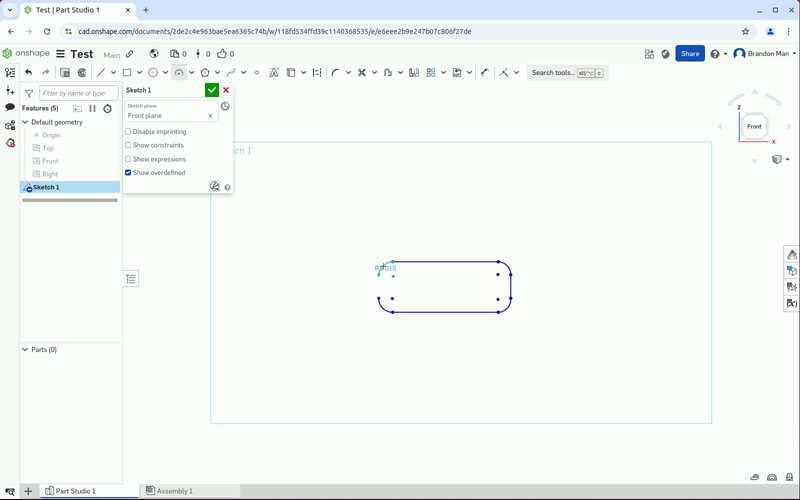
click(383, 265)
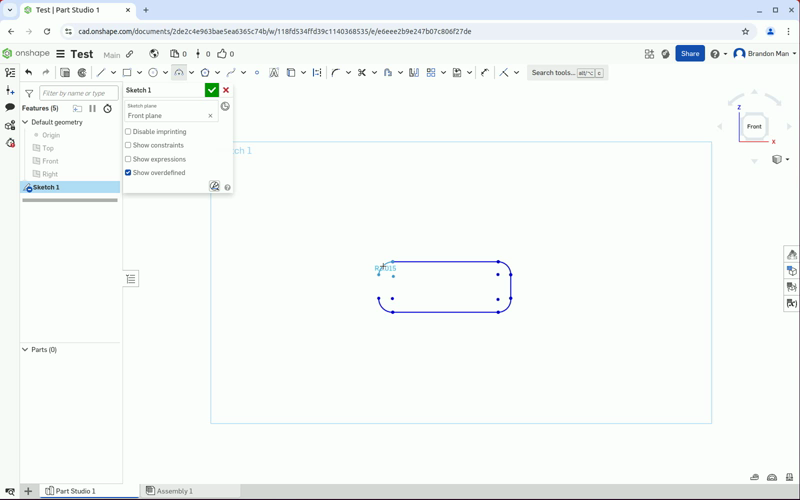
key_up(shift)
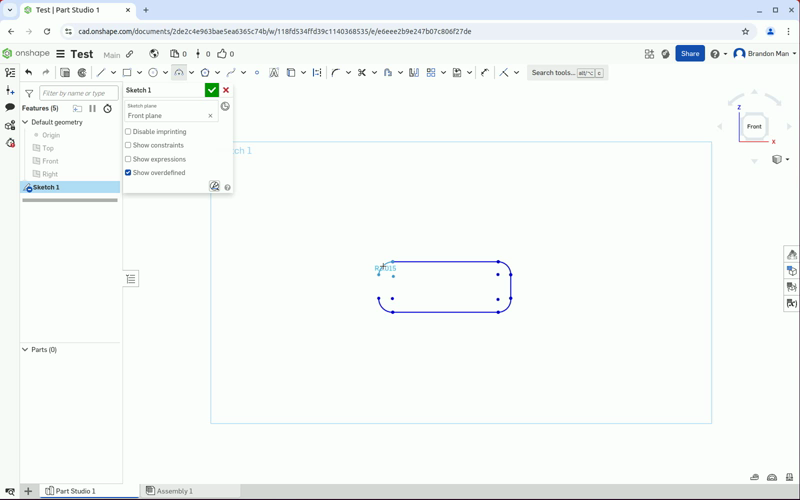
key(esc)
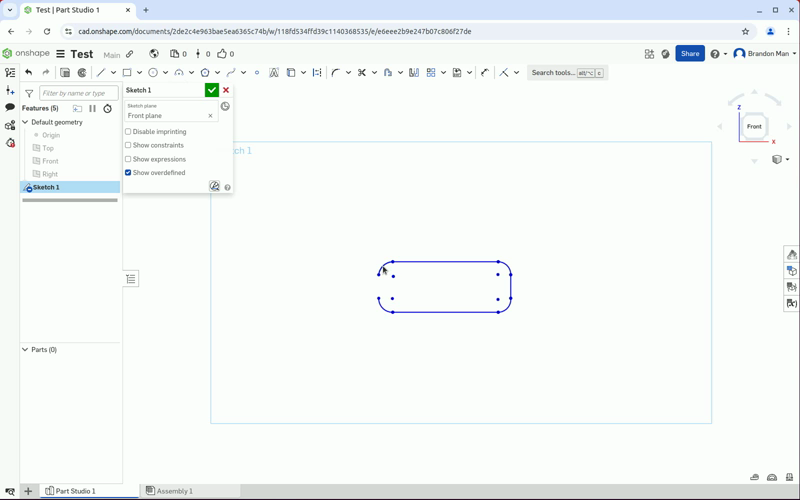
key(l)
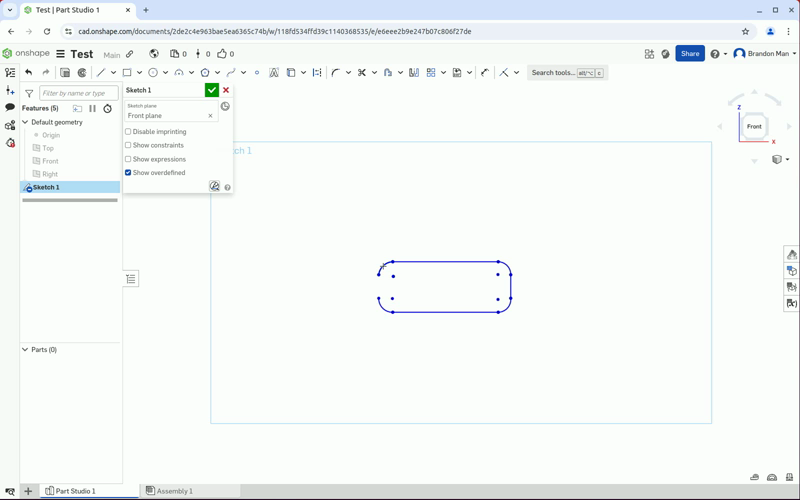
mouse_move(378, 274)
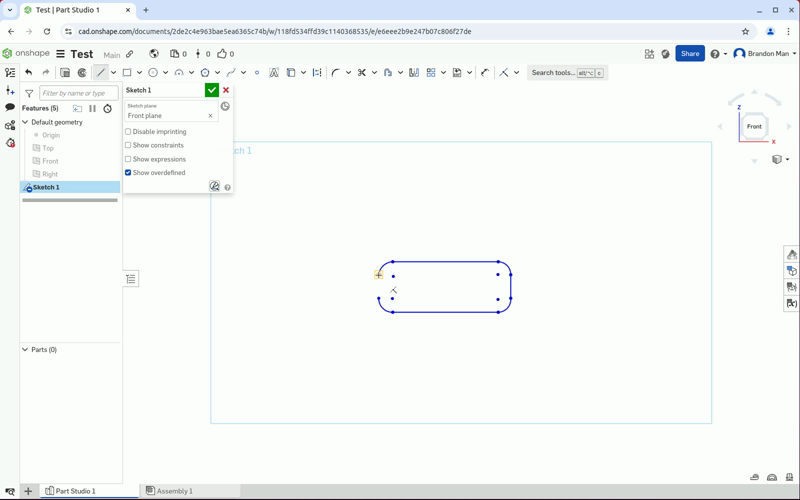
click(378, 274)
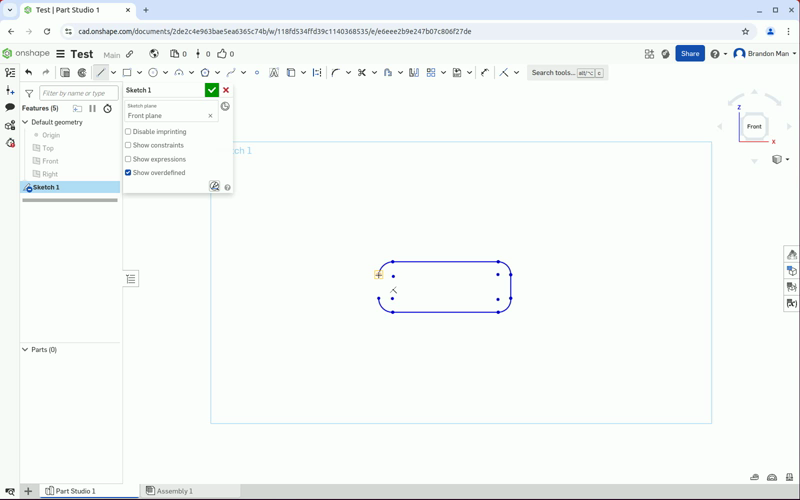
mouse_move(408, 274)
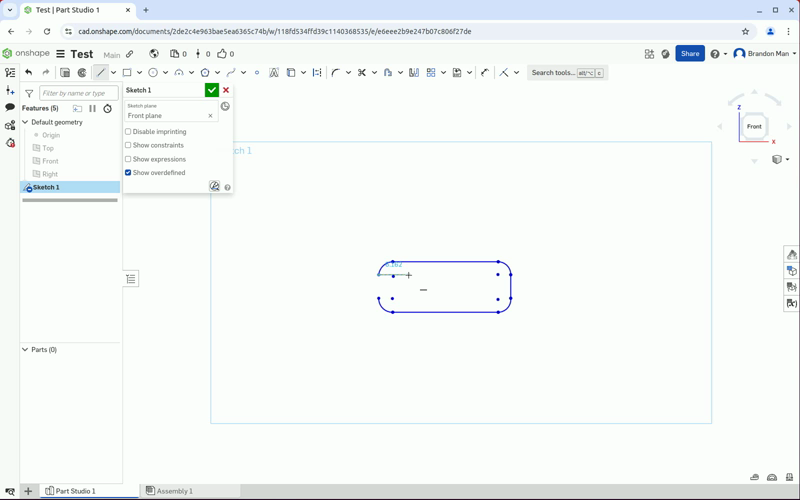
key_down(shift)
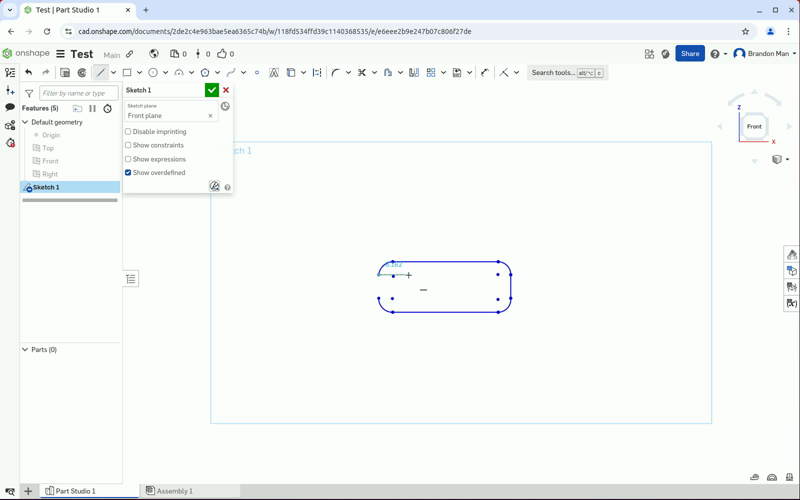
mouse_move(378, 298)
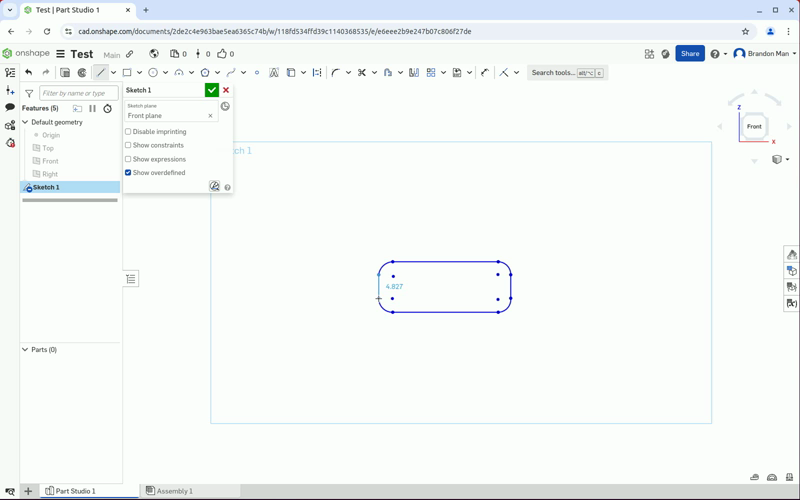
key_up(shift)
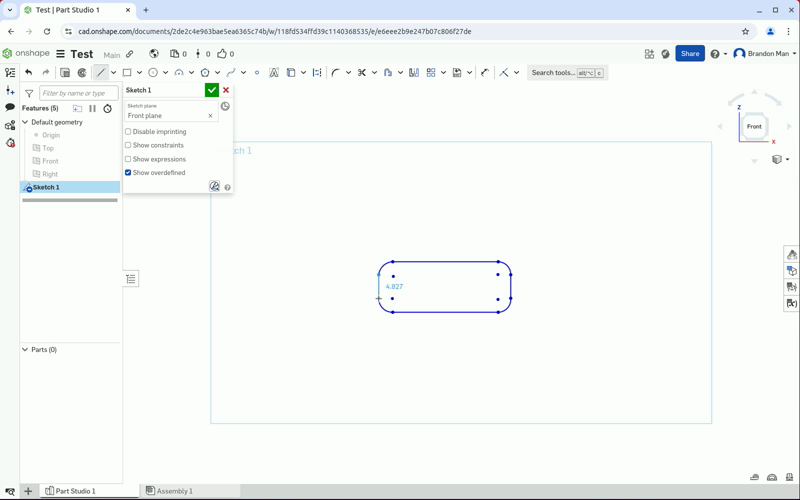
click(378, 298)
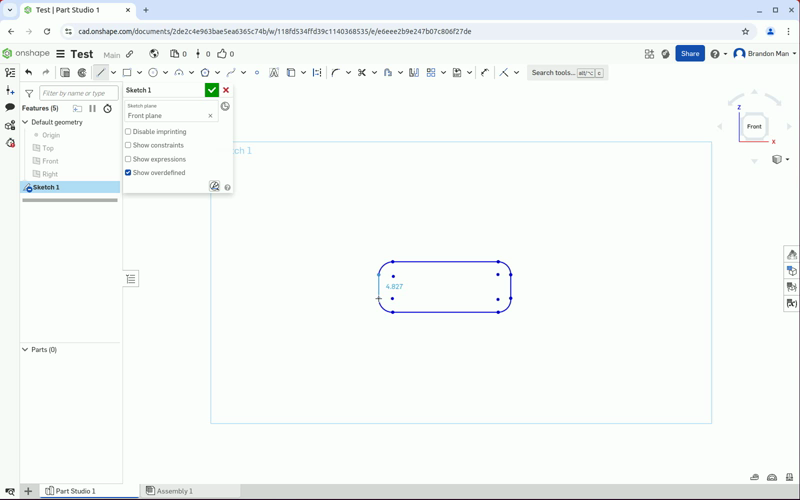
key(esc)
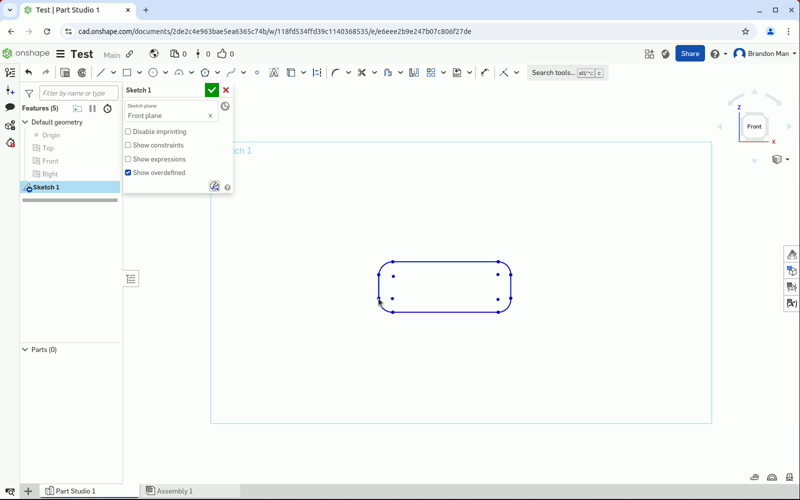
mouse_move(443, 305)
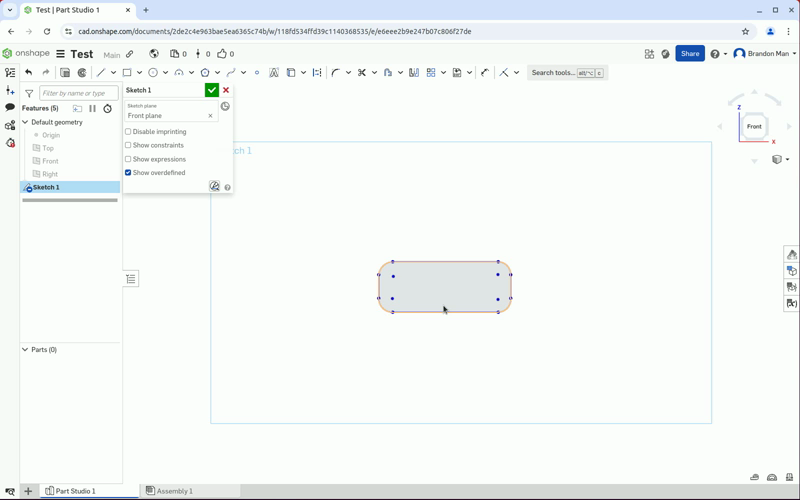
click(443, 305)
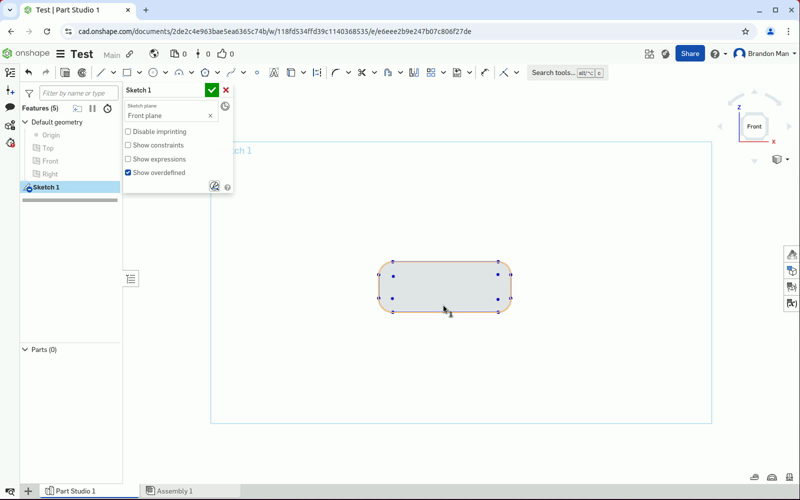
mouse_move(73, 352)
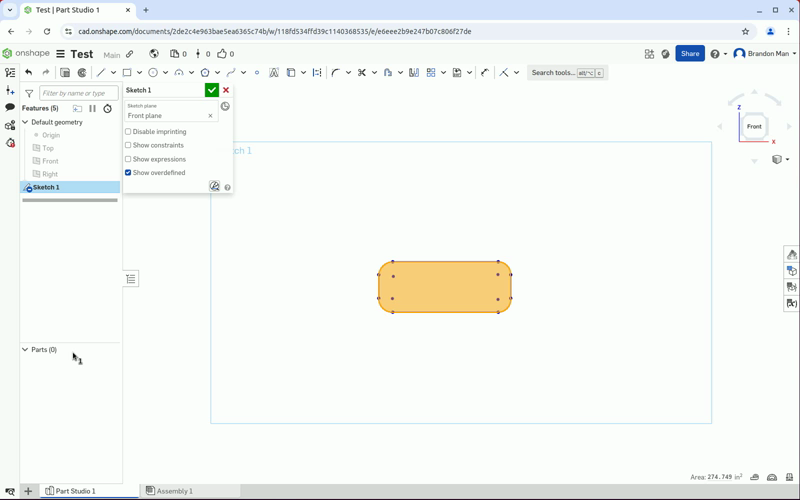
key(shift+y)
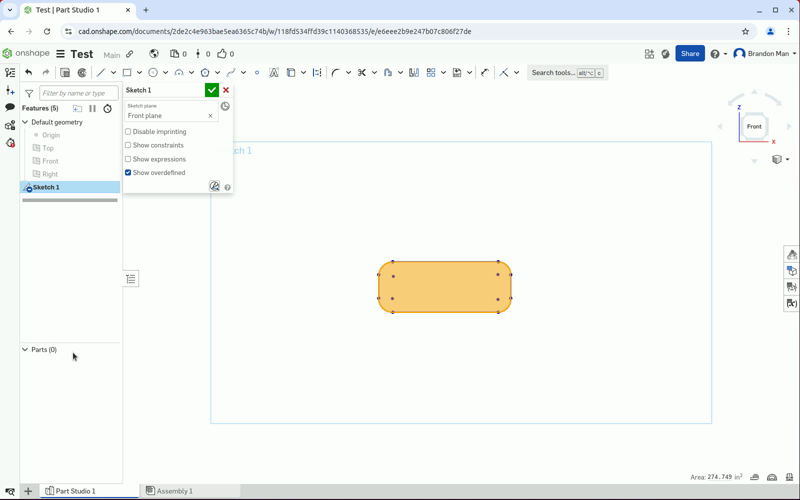
key(shift+e)
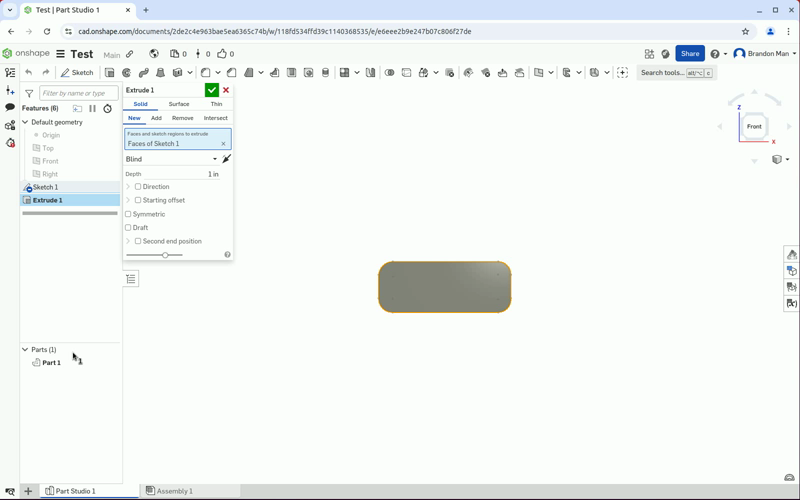
mouse_move(143, 106)
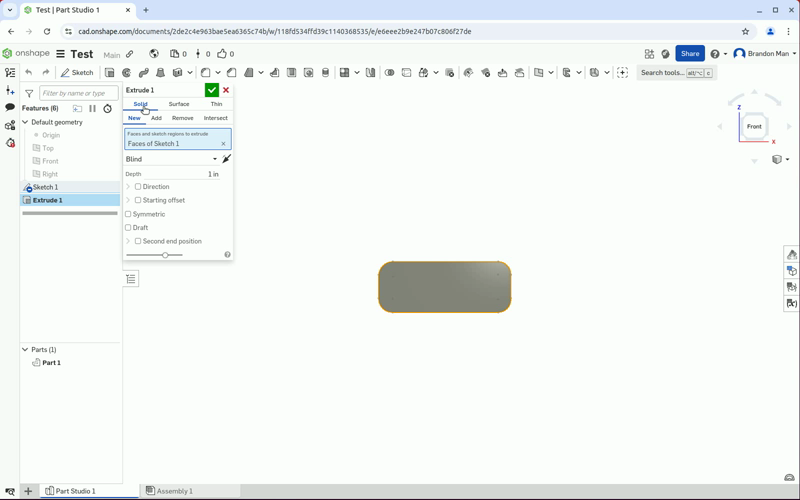
click(143, 106)
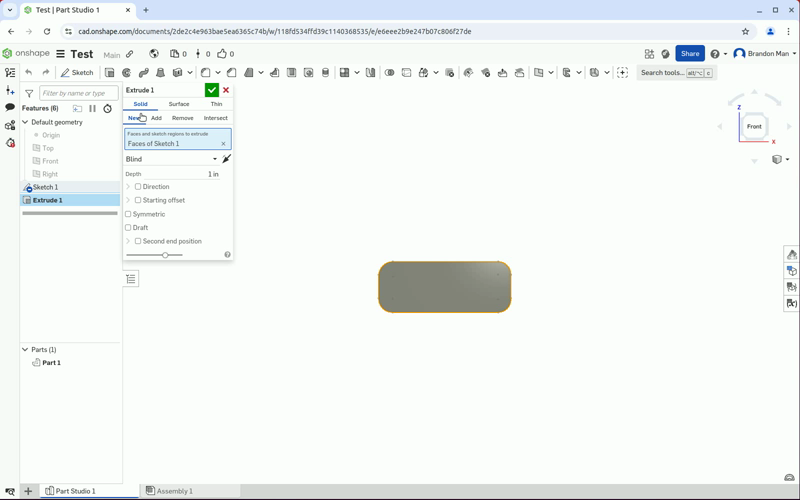
mouse_move(137, 120)
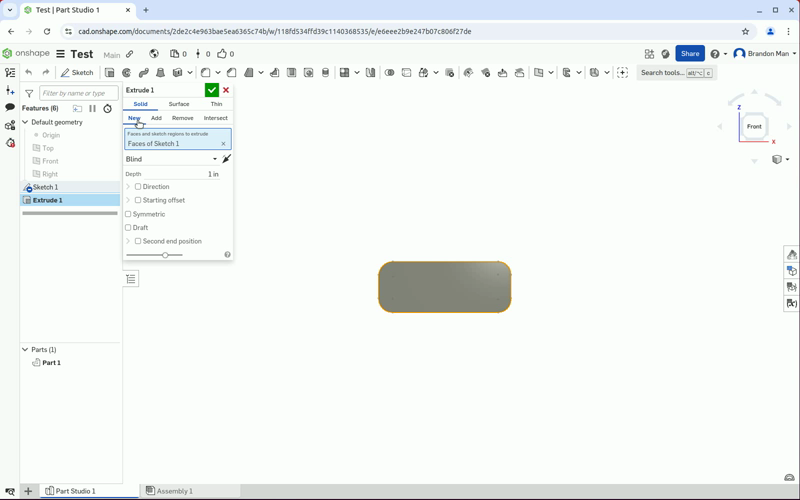
click(137, 120)
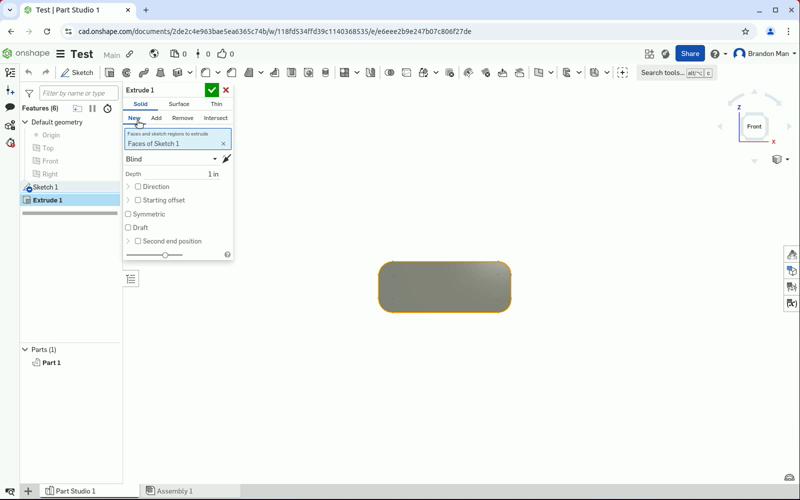
key(tab, 4)
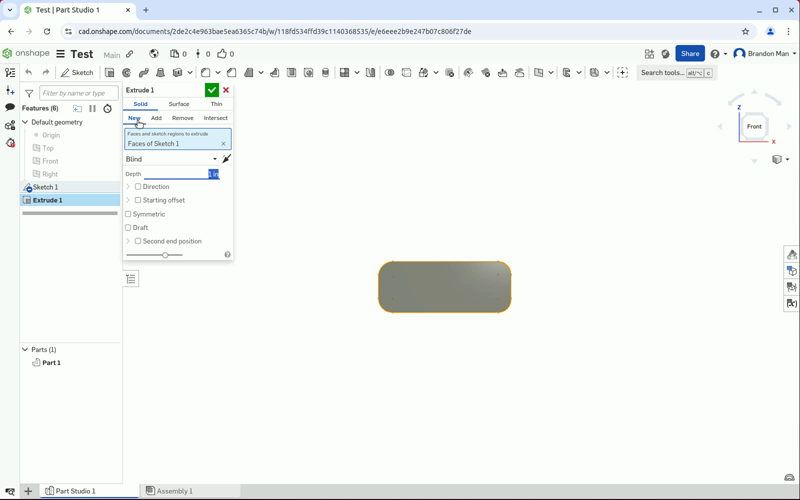
text(10.11)
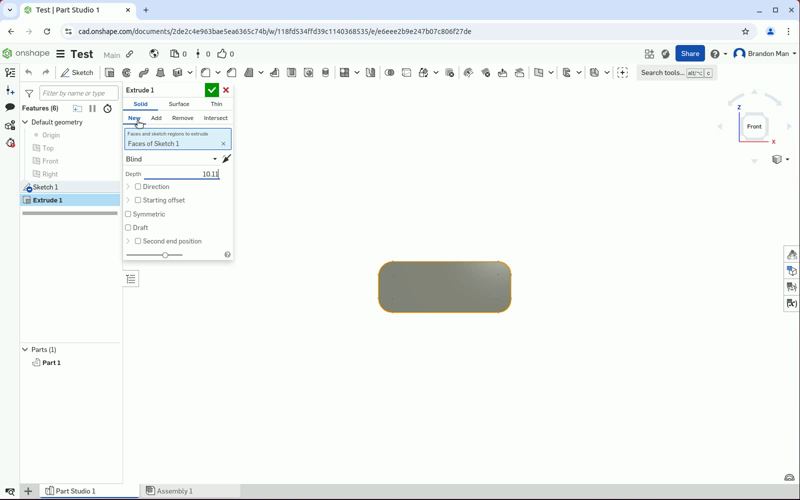
key(enter)
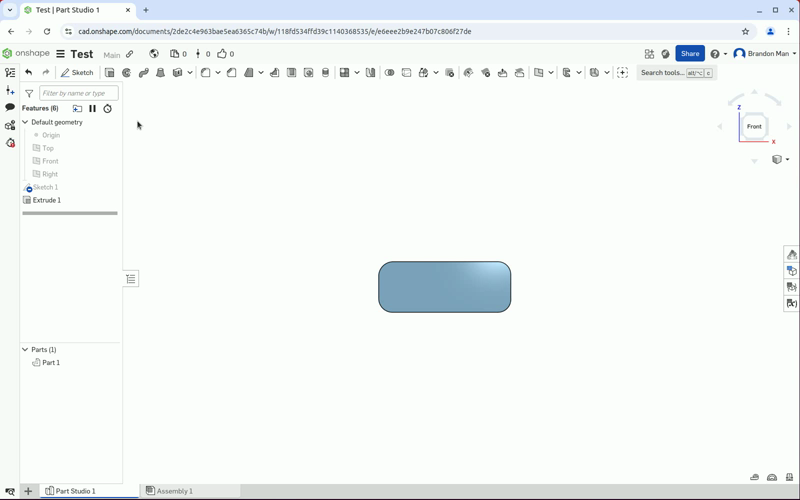
key(shift+h)
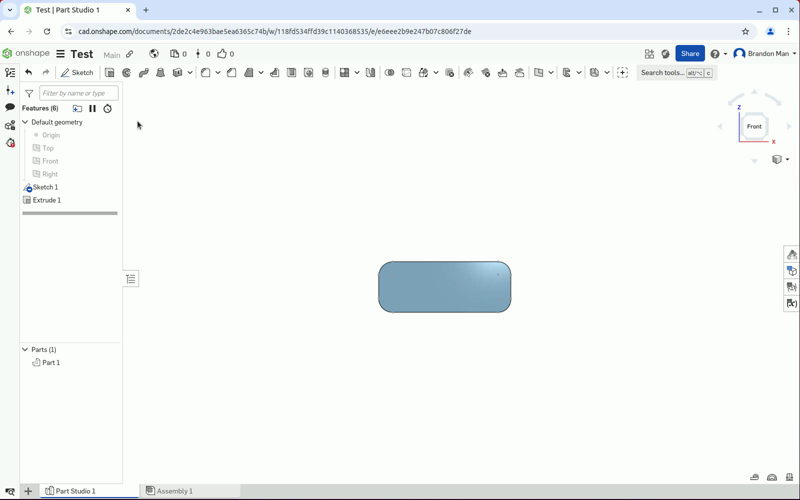
key(shift+h)
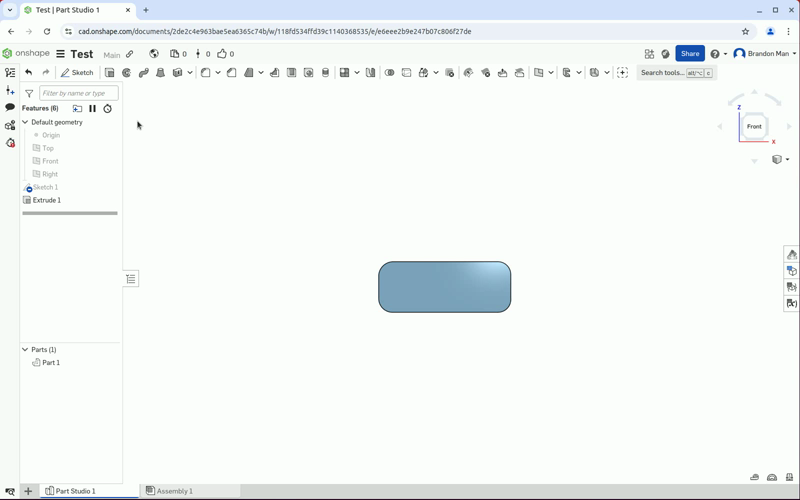
mouse_move(73, 189)
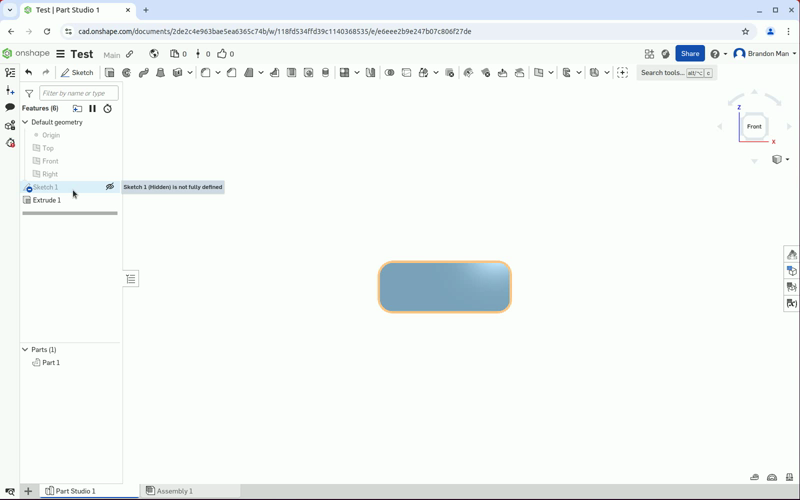
click(73, 189)
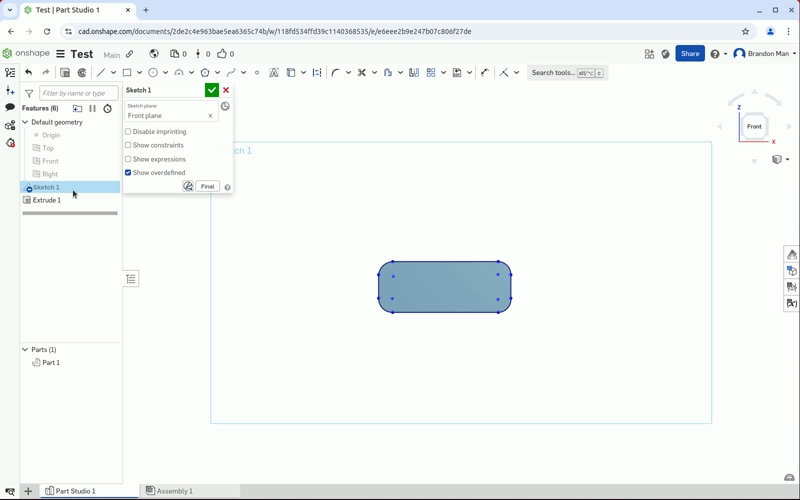
mouse_move(229, 92)
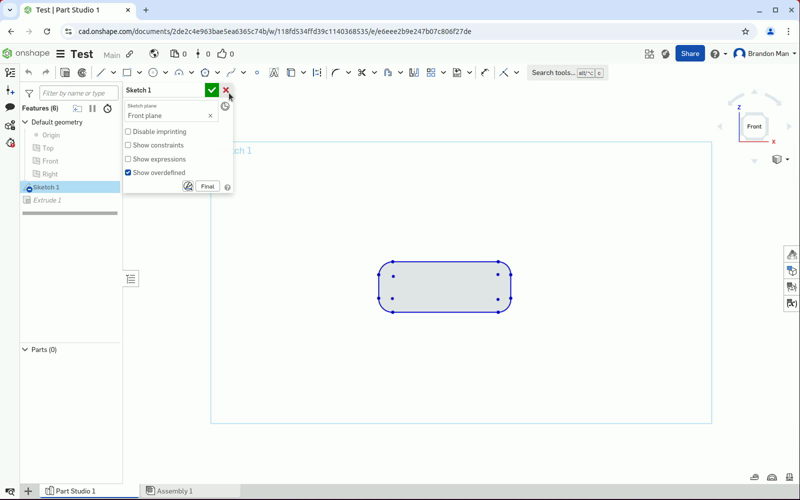
click(229, 92)
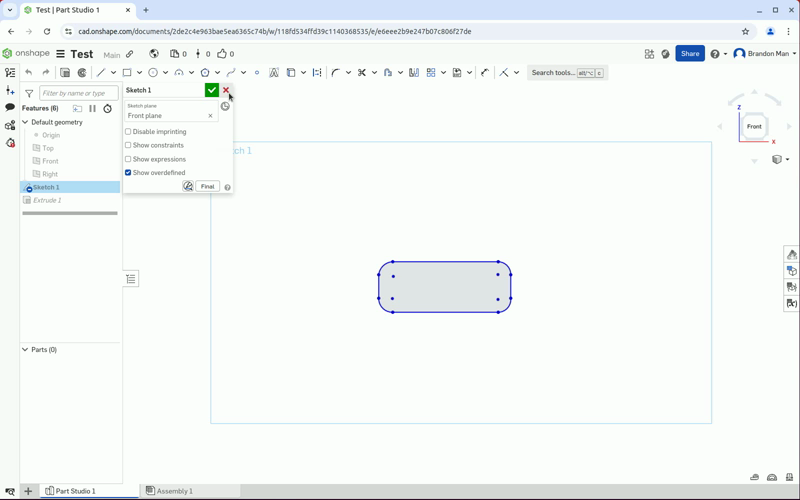
key(shift+s)
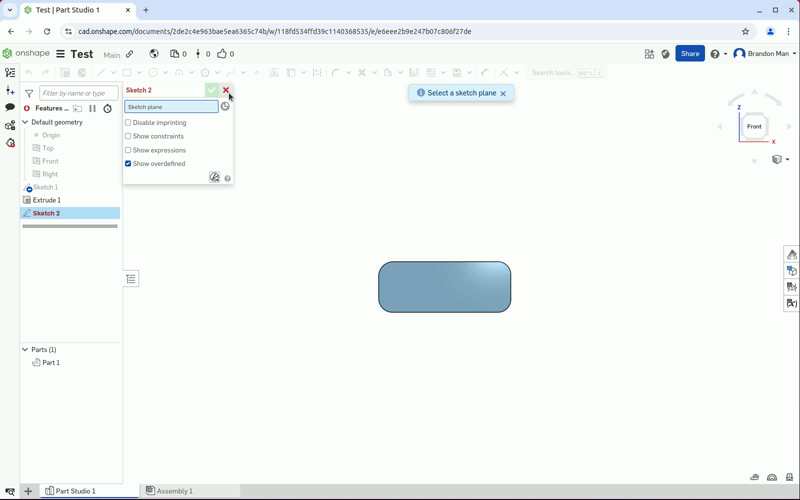
mouse_move(73, 163)
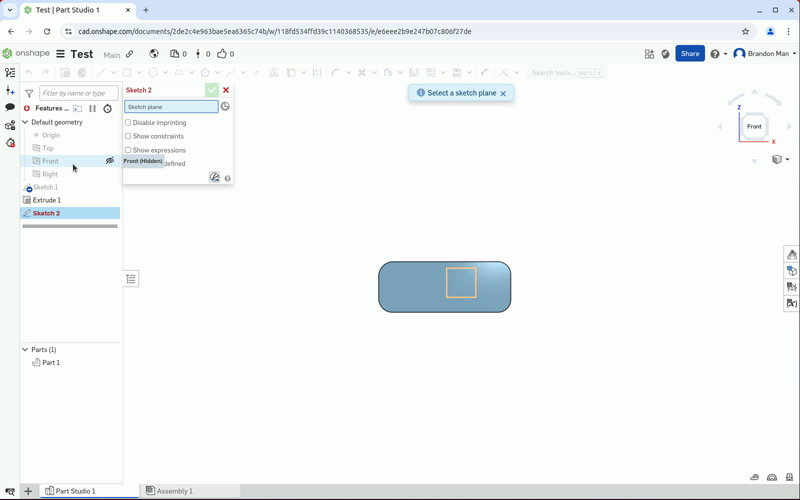
click(73, 163)
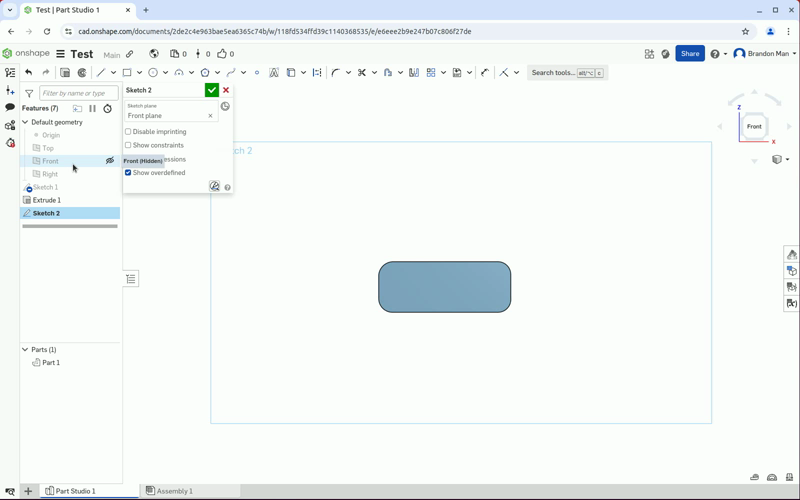
mouse_move(73, 352)
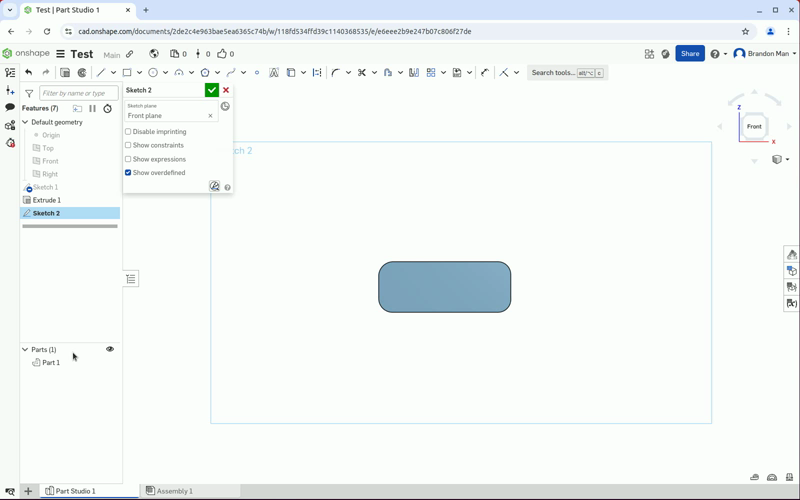
key(y)
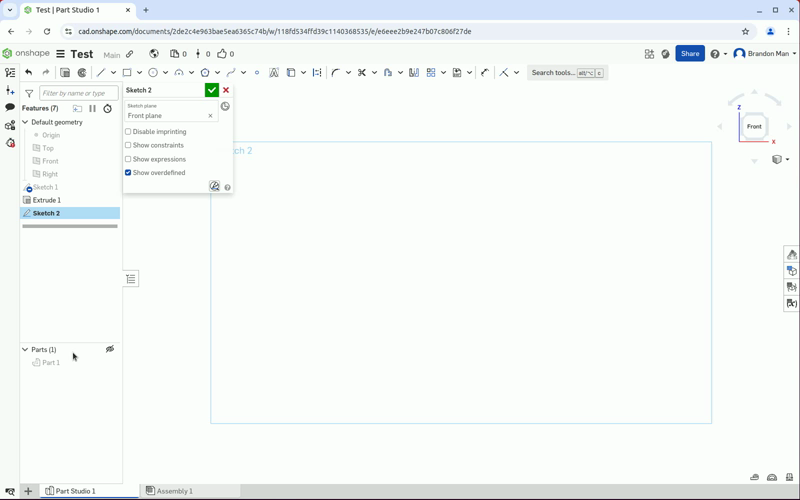
key(l)
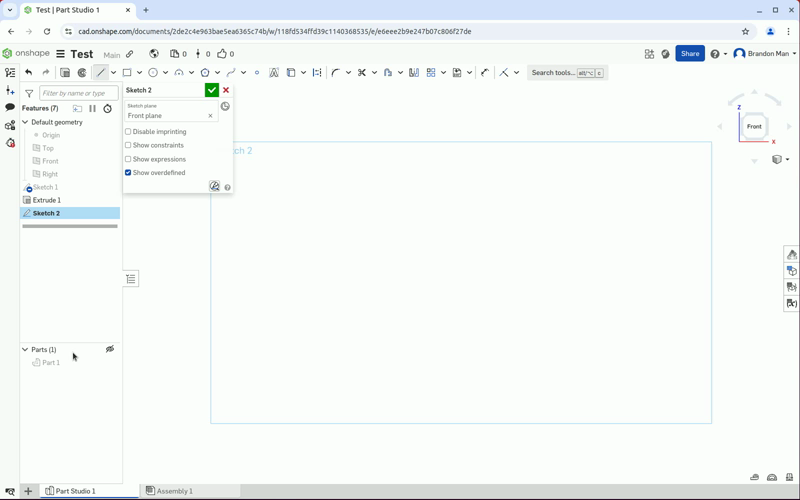
key_down(shift)
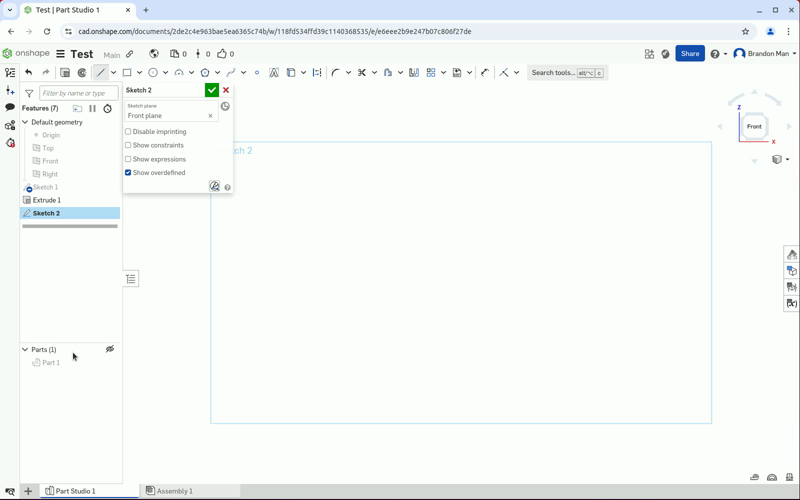
mouse_move(348, 312)
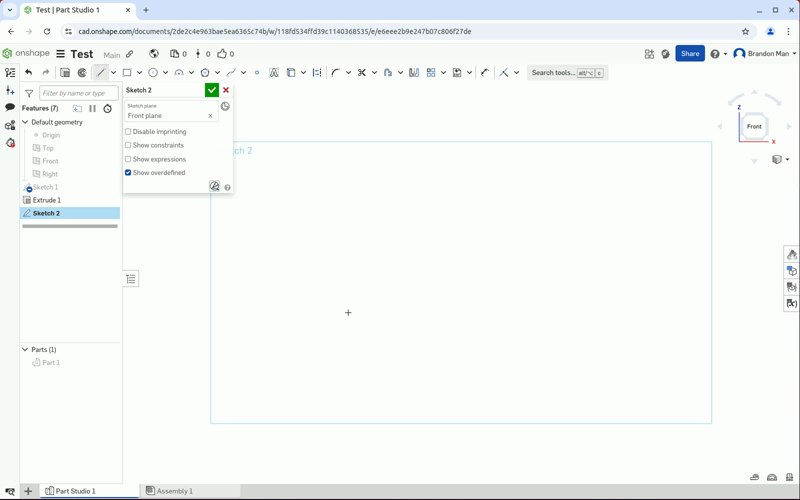
click(348, 312)
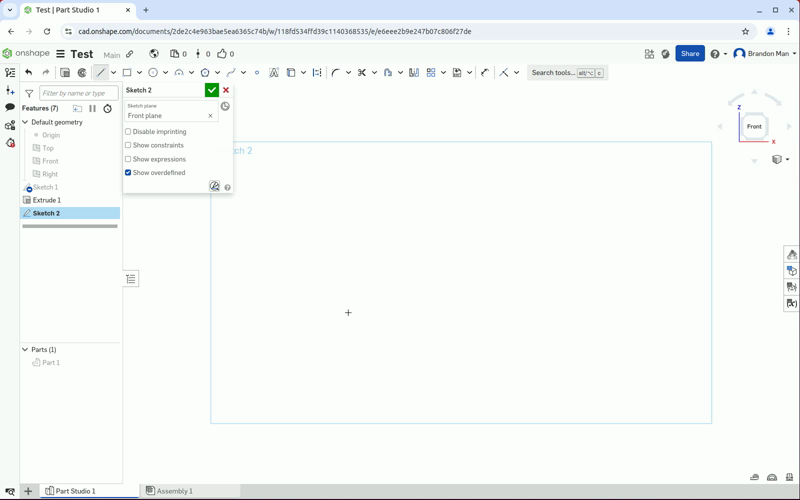
key_up(shift)
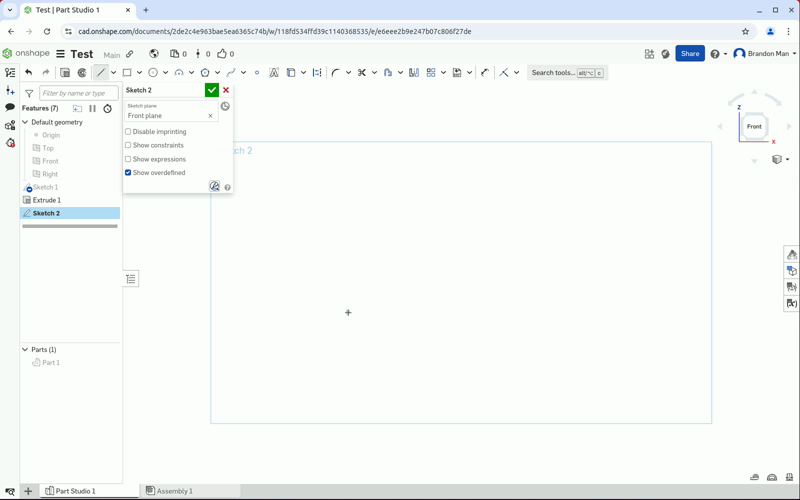
key_down(shift)
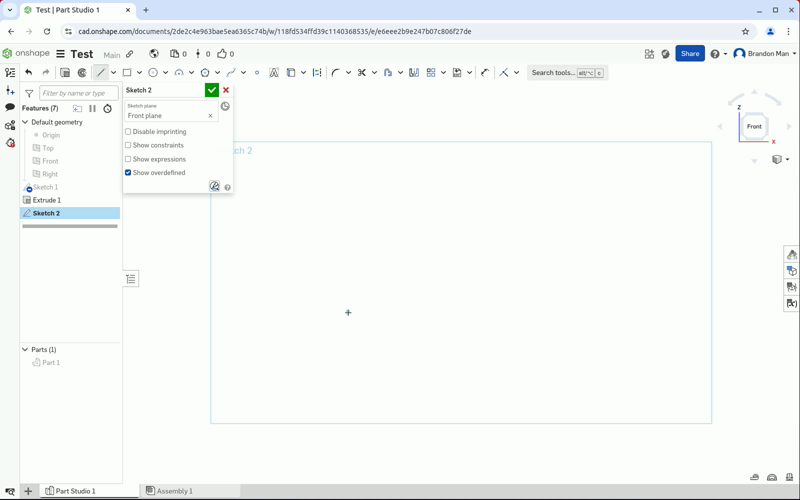
mouse_move(378, 312)
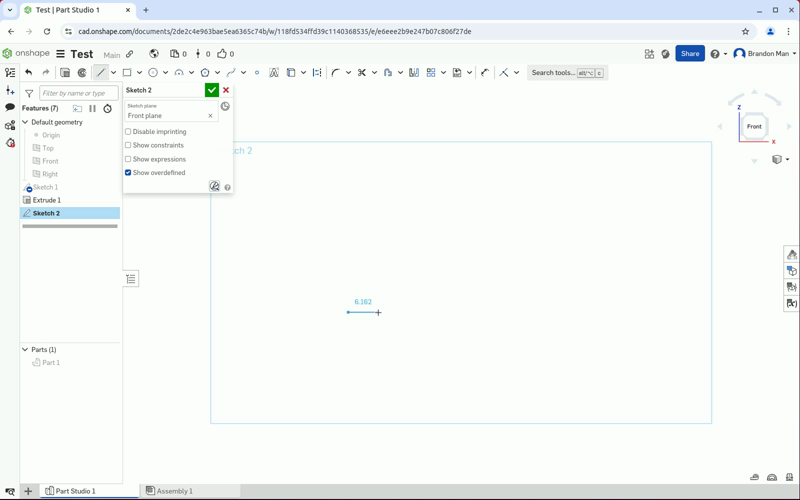
mouse_move(378, 299)
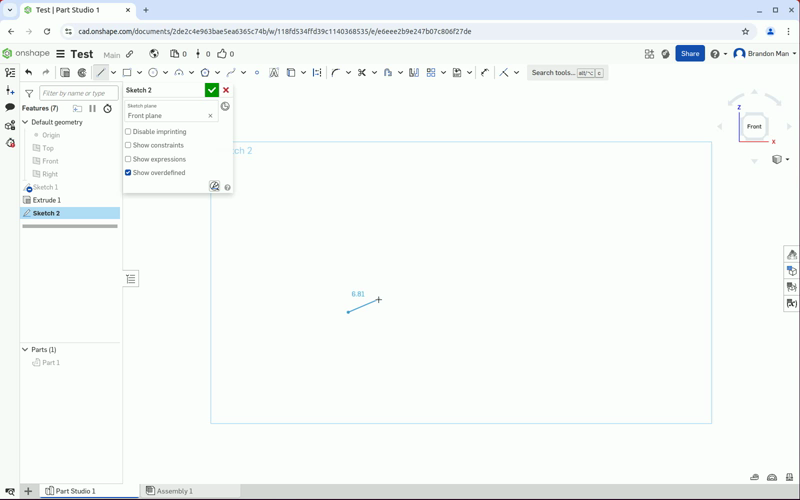
click(378, 299)
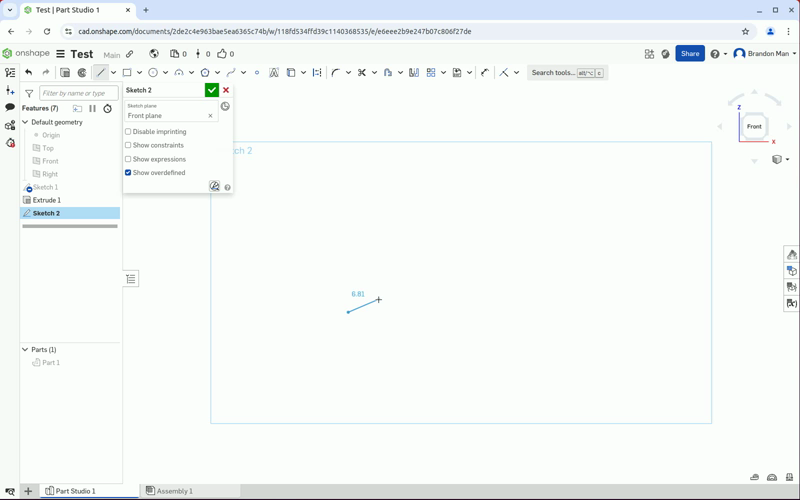
key_up(shift)
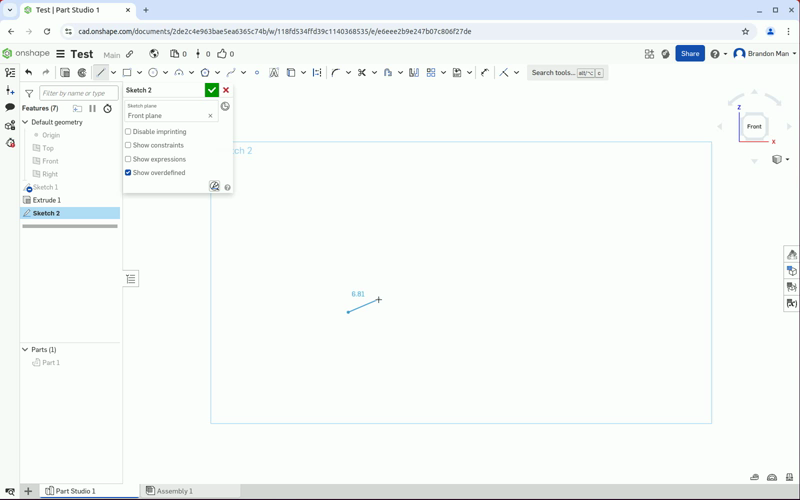
key_down(shift)
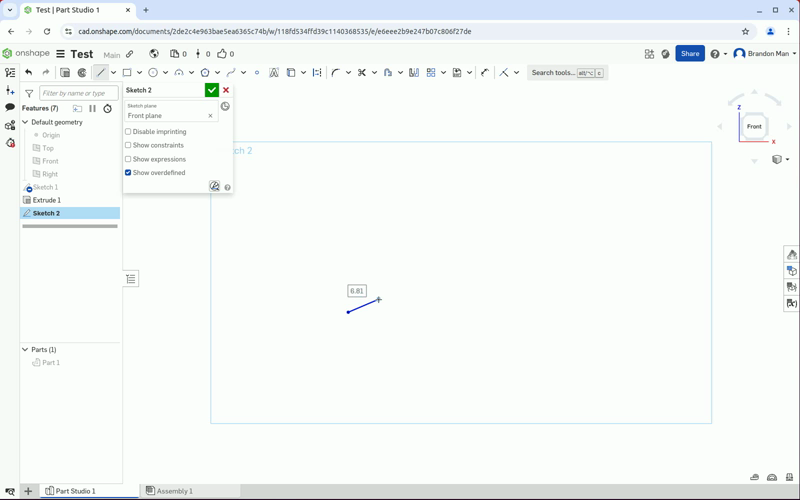
mouse_move(408, 299)
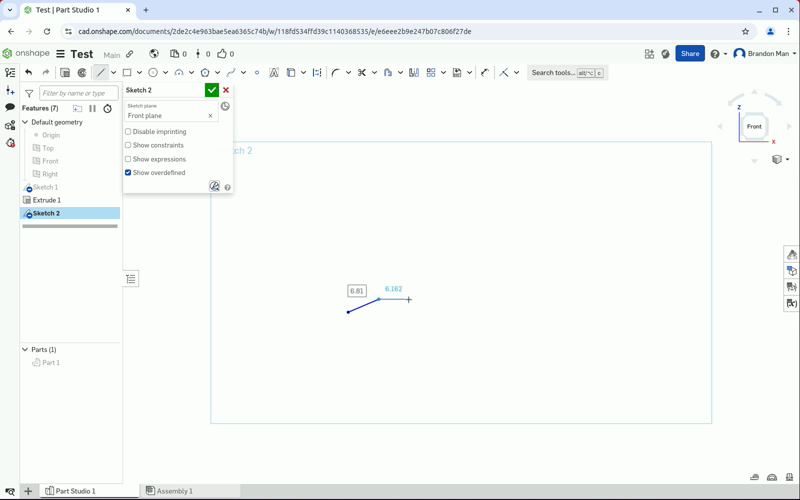
mouse_move(378, 275)
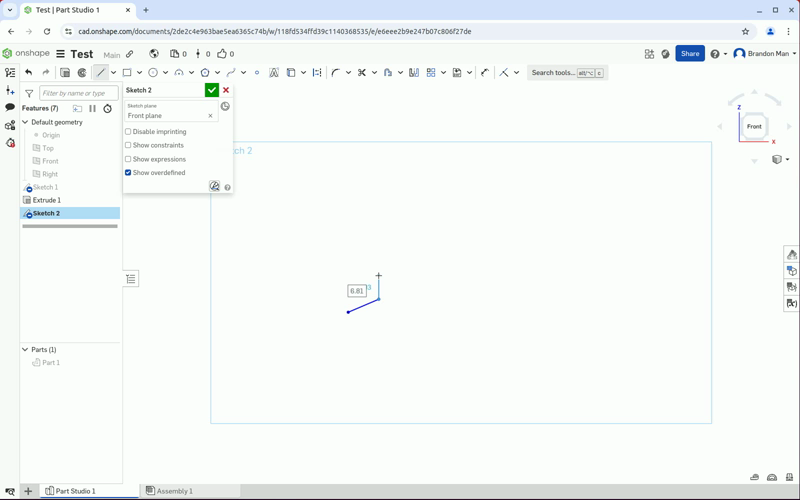
click(378, 275)
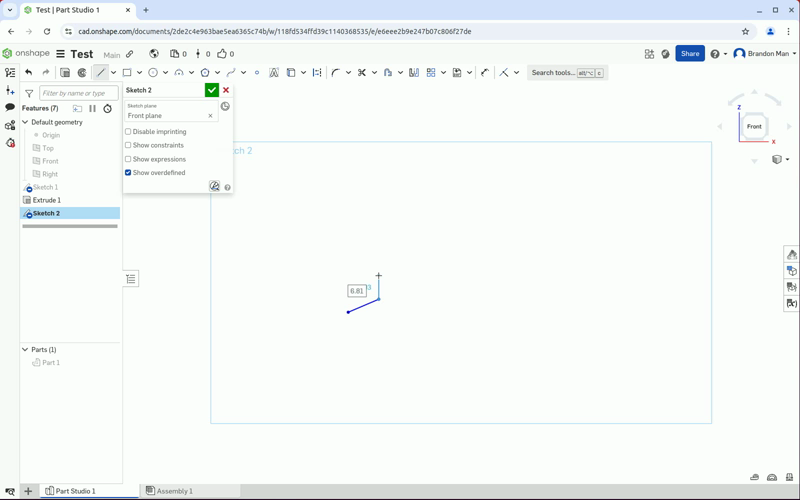
key_up(shift)
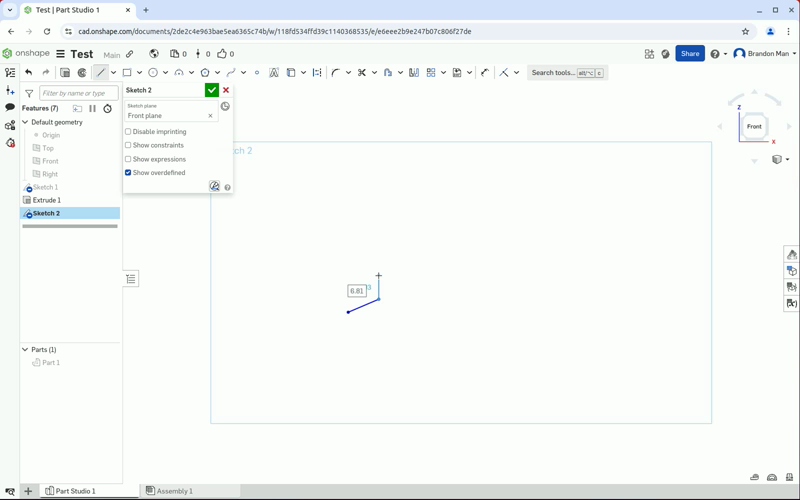
key_down(shift)
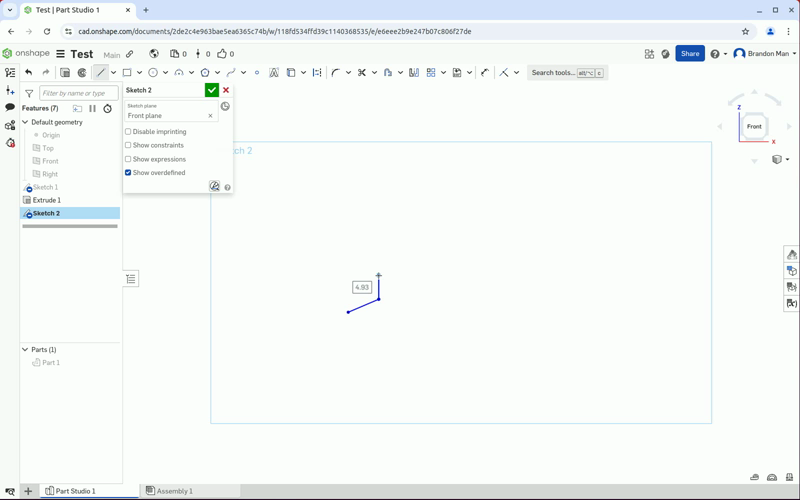
mouse_move(408, 275)
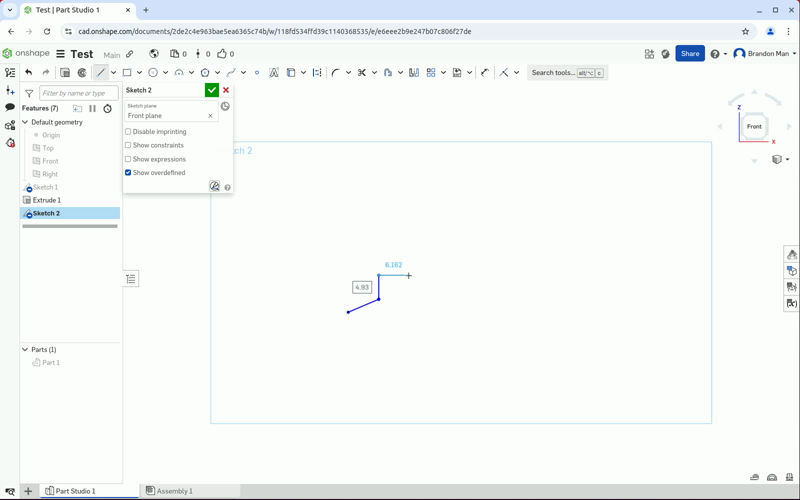
mouse_move(348, 262)
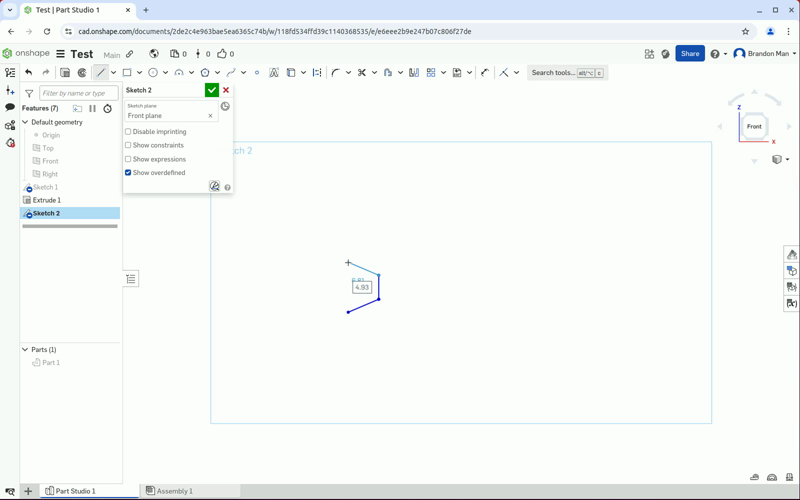
click(348, 262)
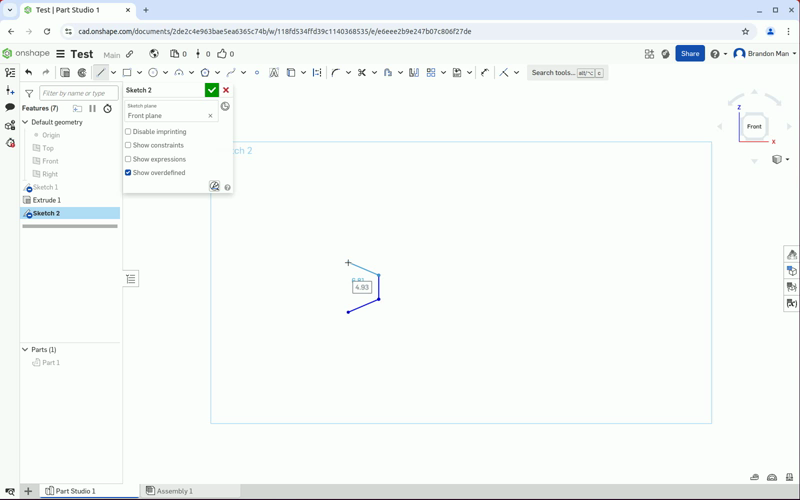
key_up(shift)
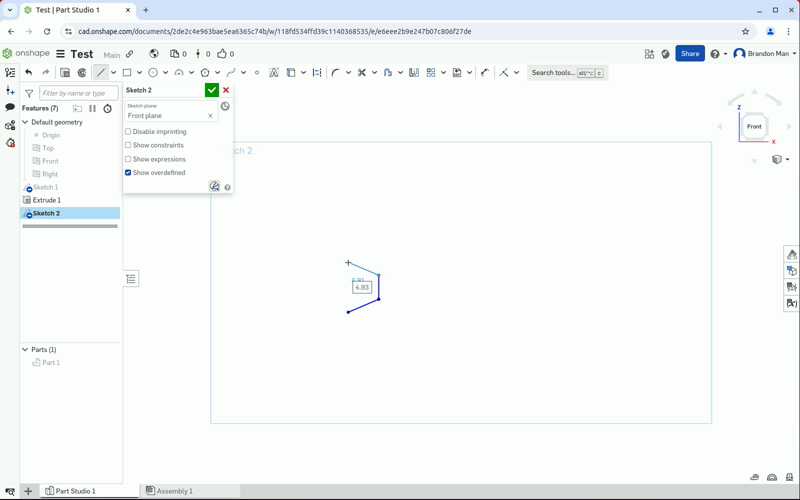
key_down(shift)
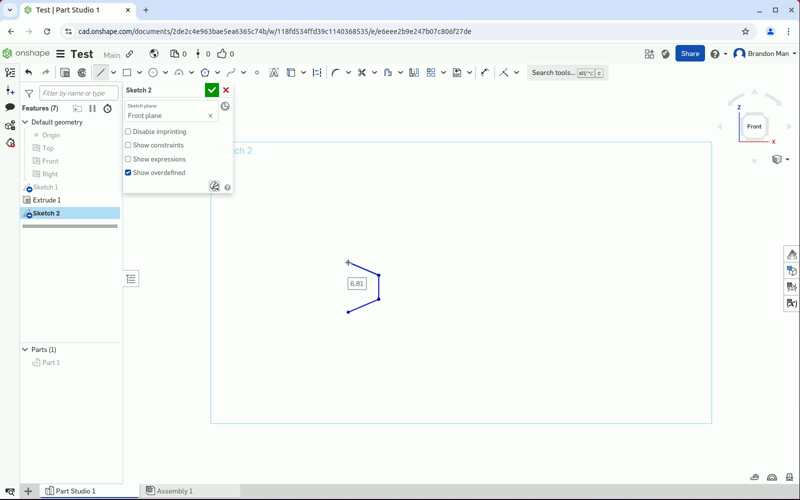
mouse_move(378, 262)
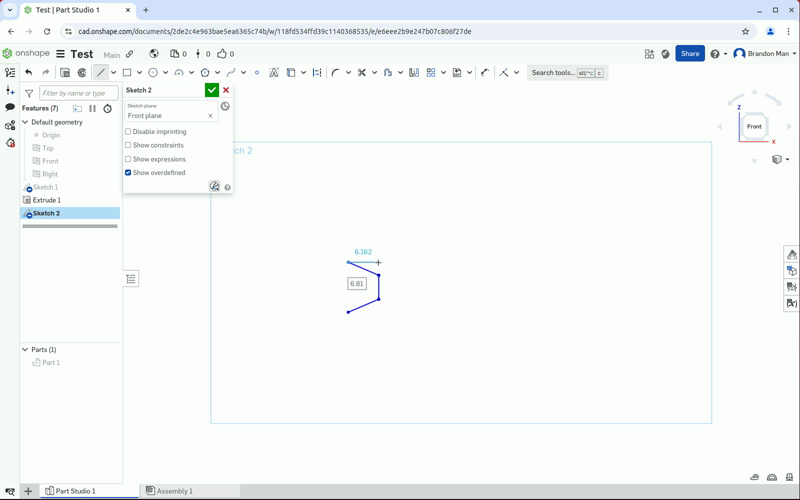
mouse_move(355, 287)
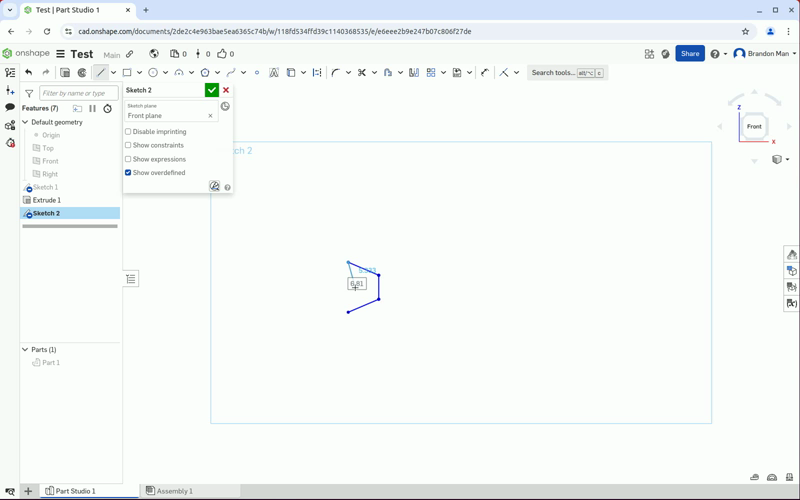
click(355, 287)
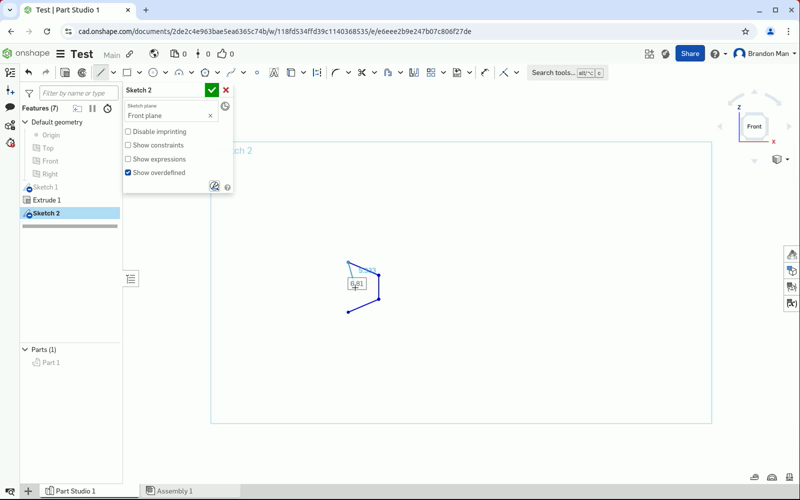
key_up(shift)
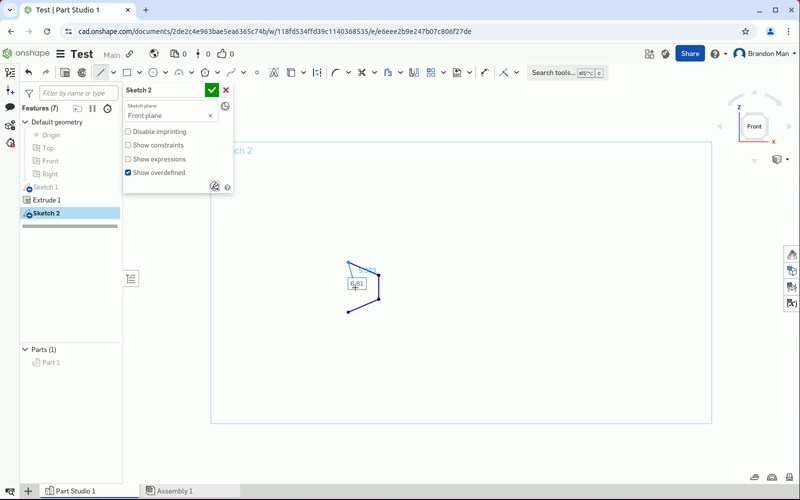
mouse_move(385, 287)
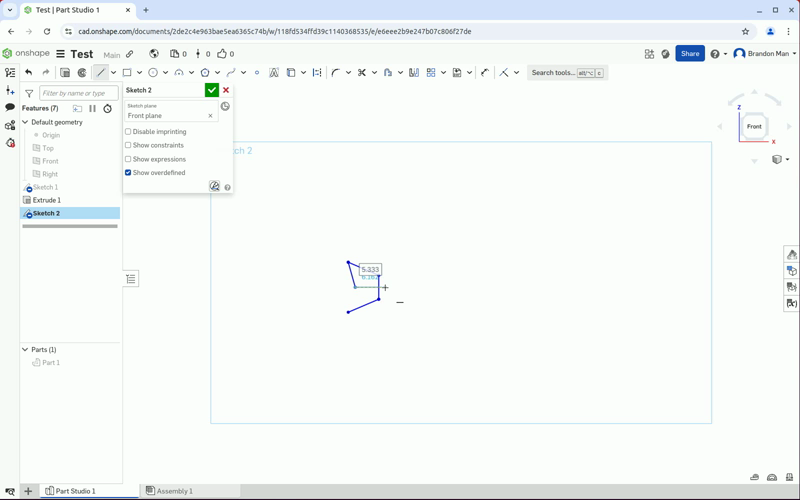
key_down(shift)
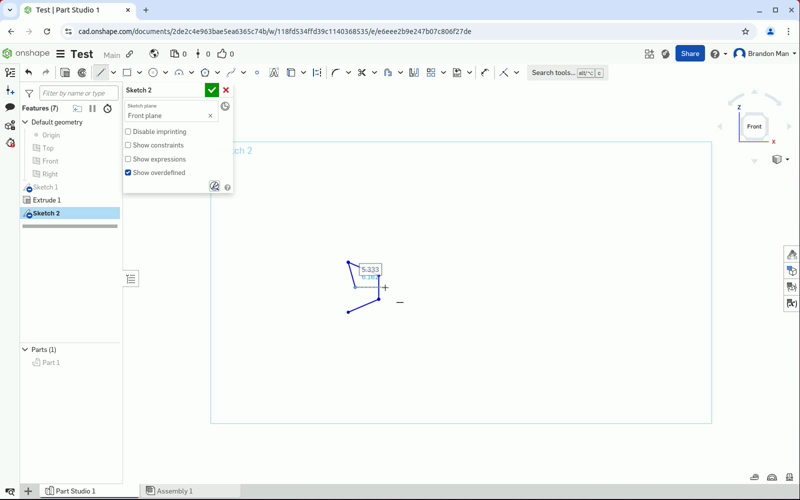
mouse_move(348, 312)
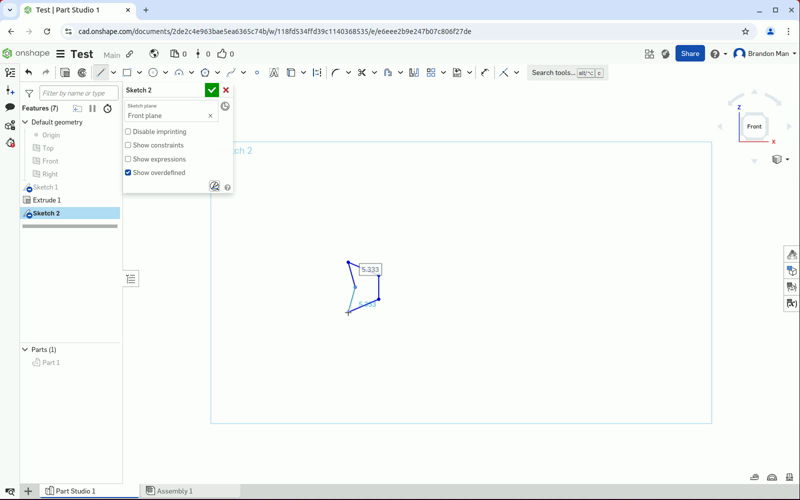
key_up(shift)
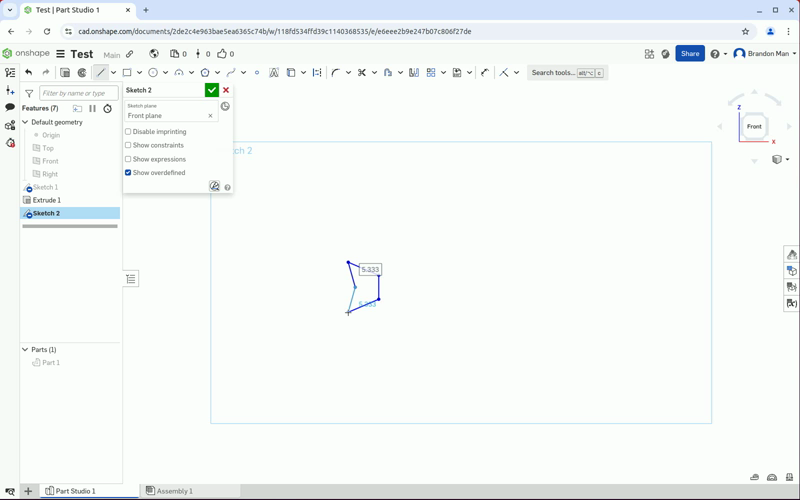
click(348, 312)
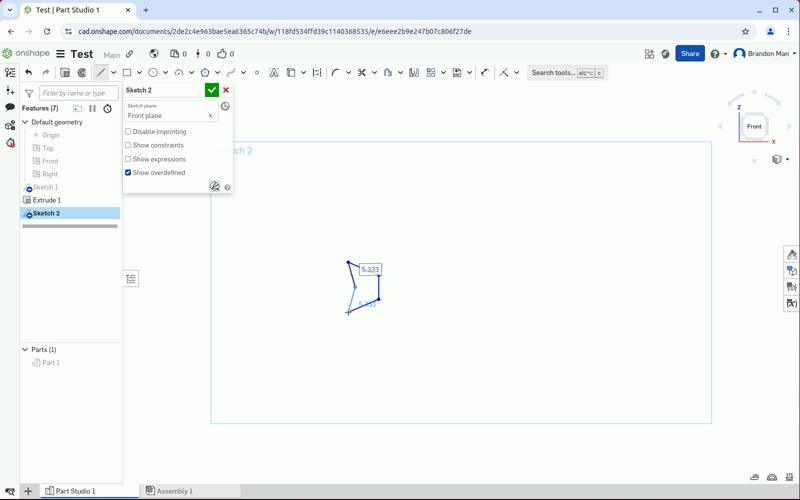
key(esc)
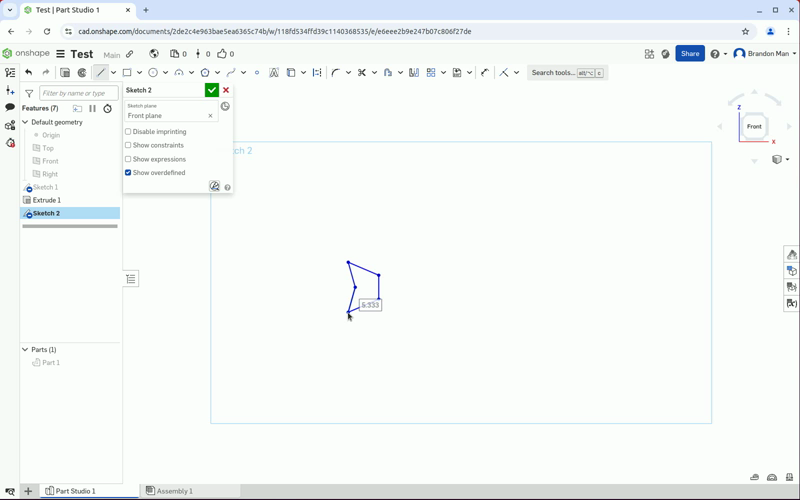
mouse_move(356, 289)
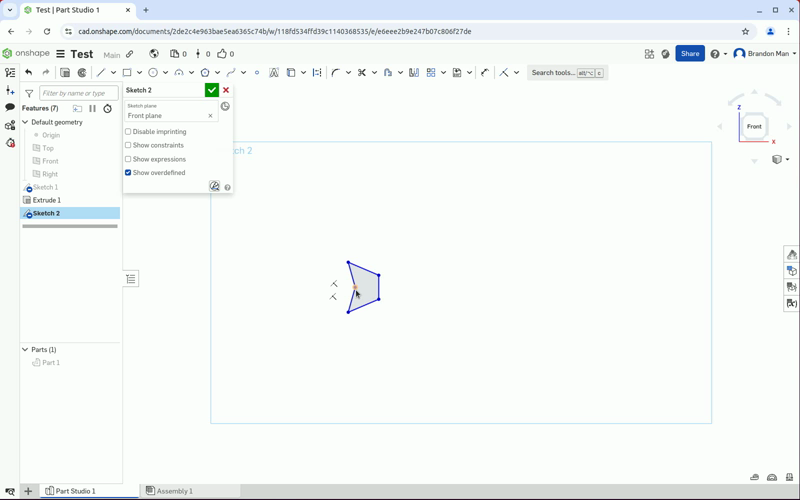
scroll(6)
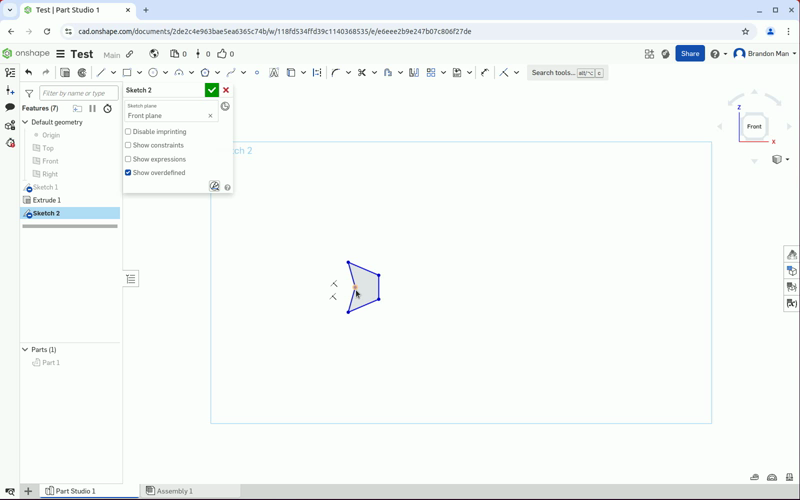
scroll(6)
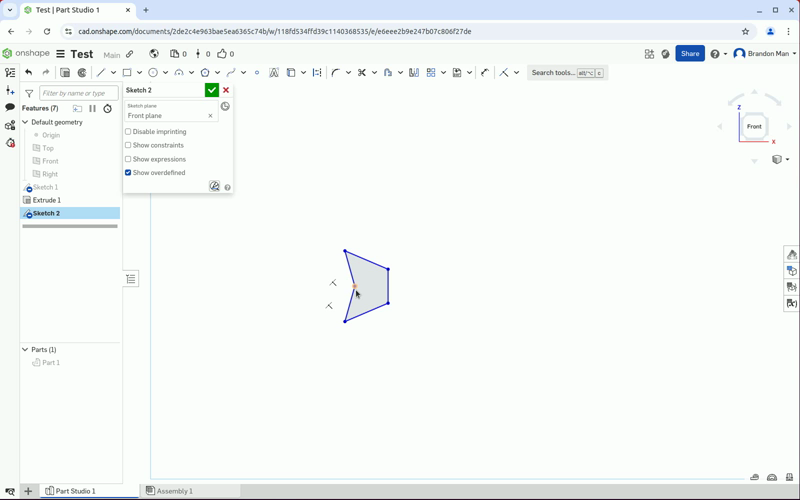
scroll(6)
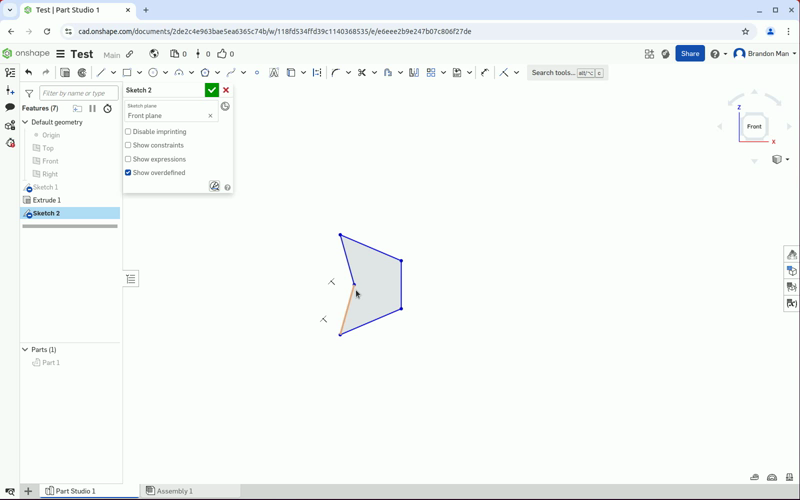
scroll(6)
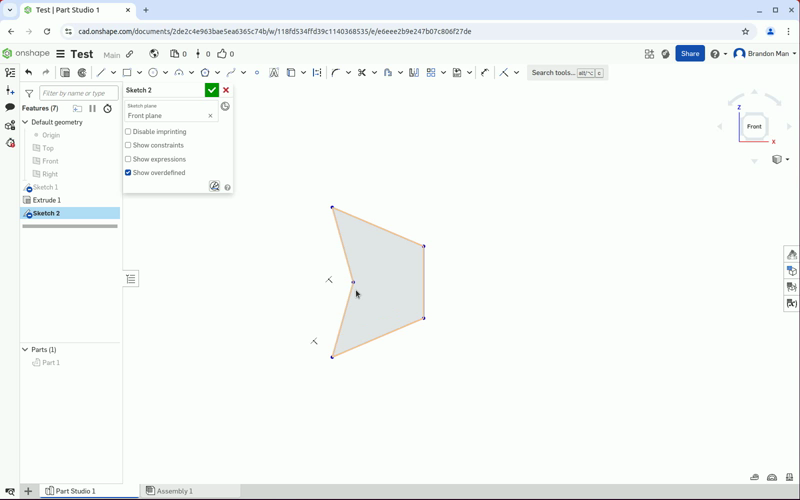
scroll(6)
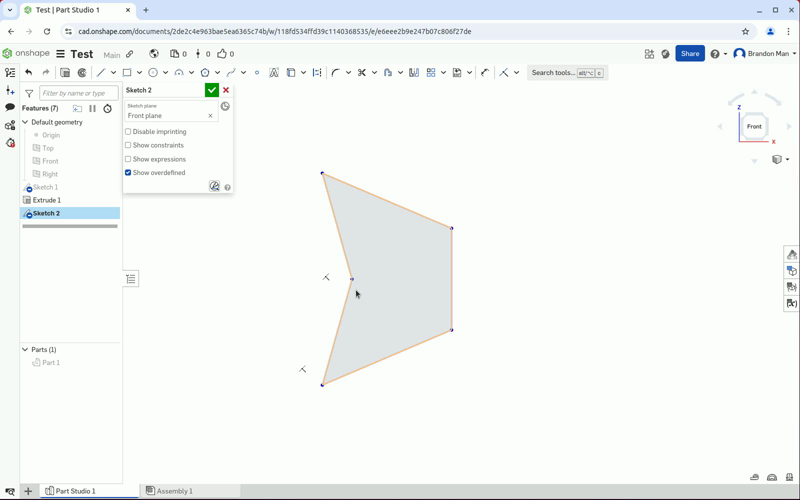
scroll(6)
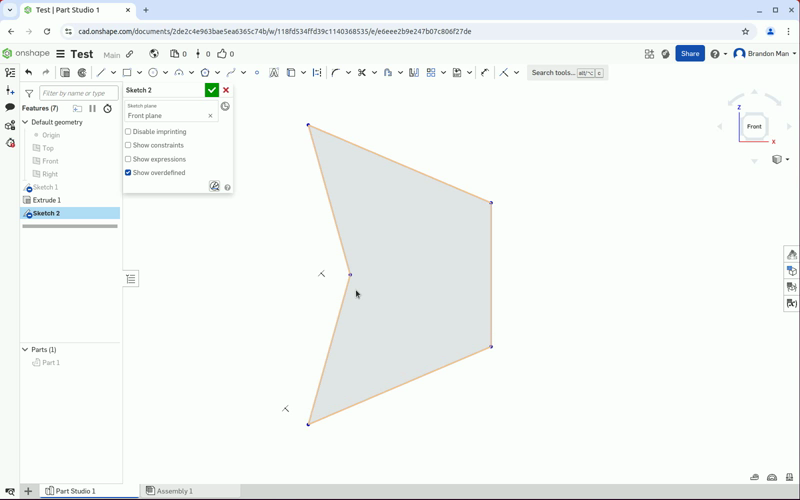
scroll(6)
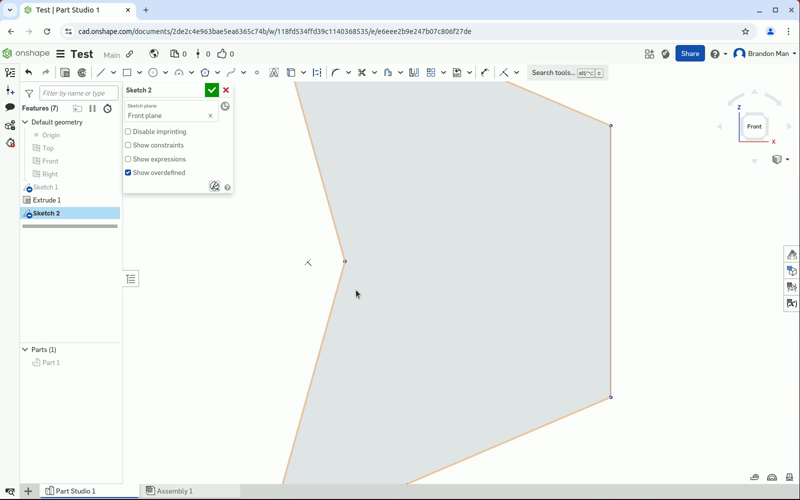
click(356, 289)
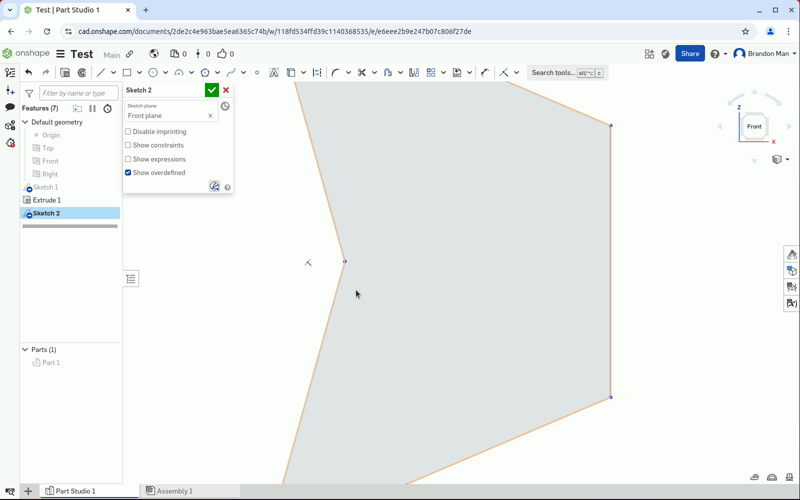
scroll(-6)
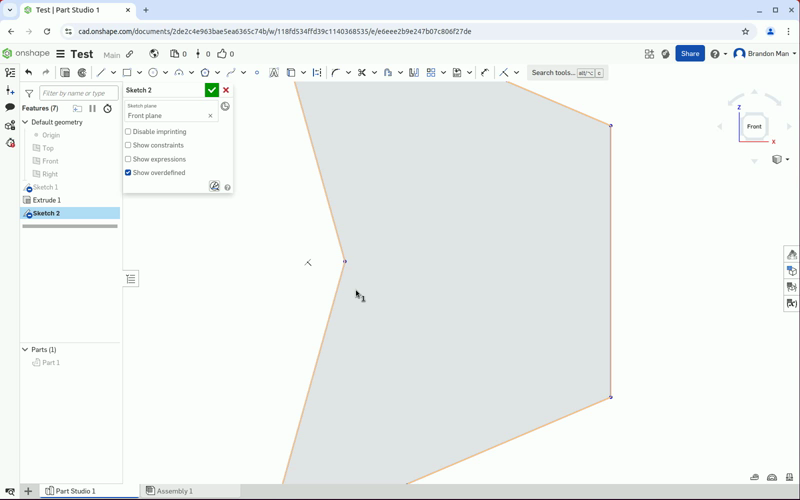
scroll(-6)
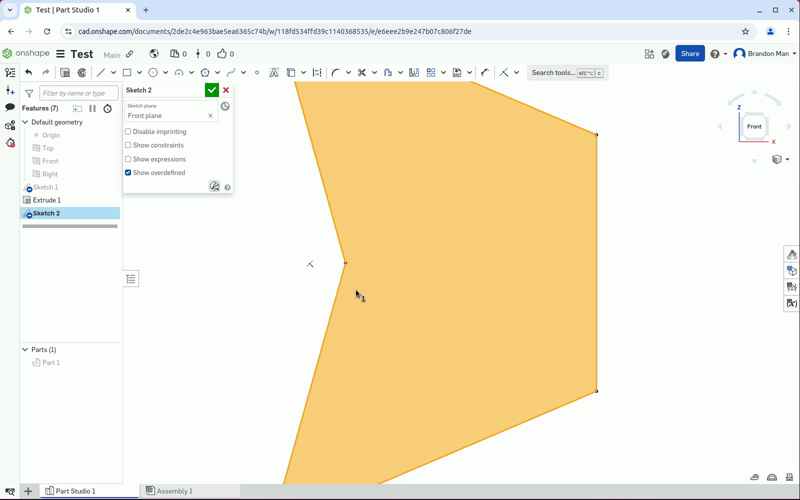
scroll(-6)
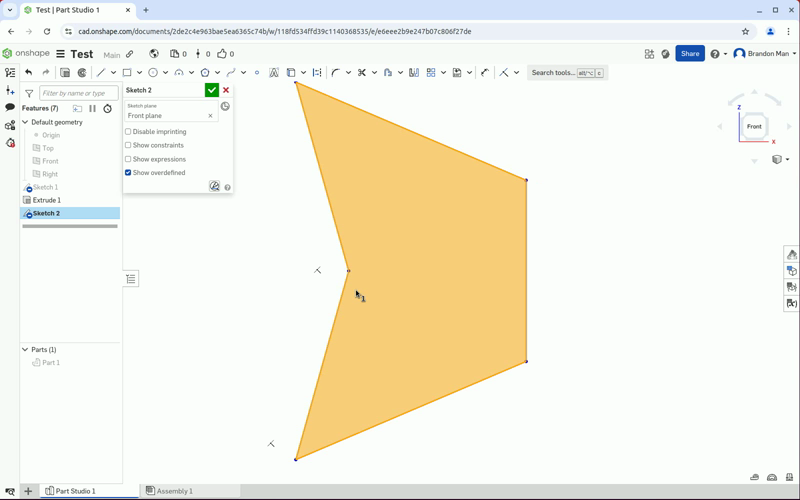
scroll(-6)
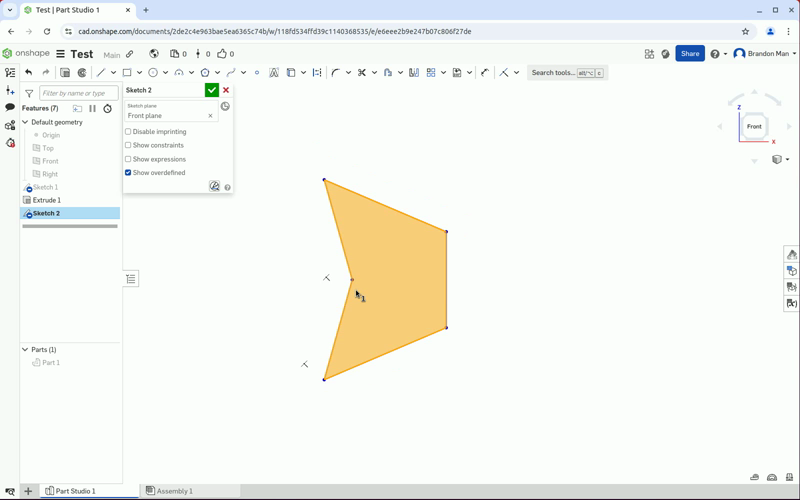
scroll(-6)
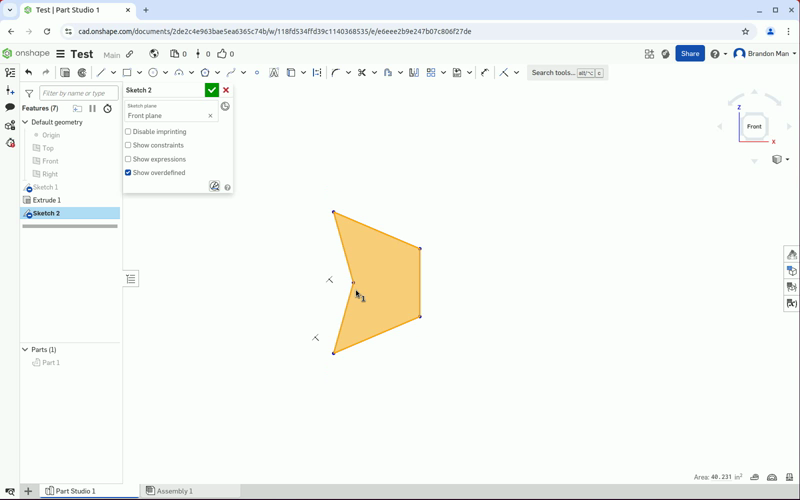
scroll(-6)
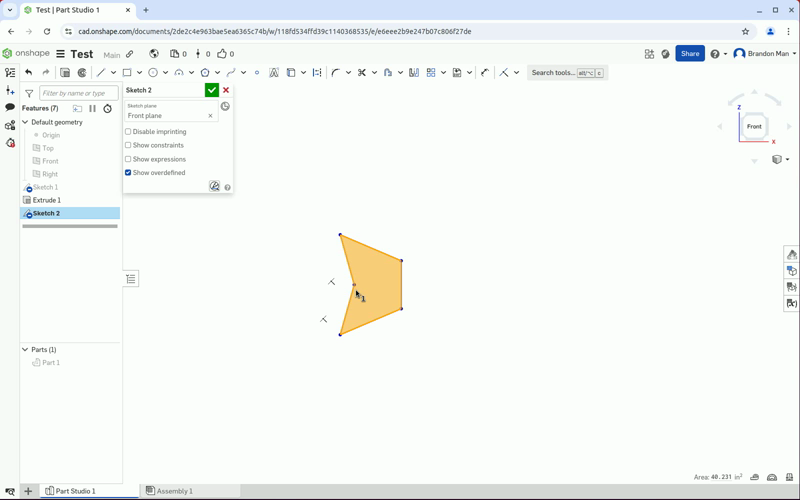
scroll(-6)
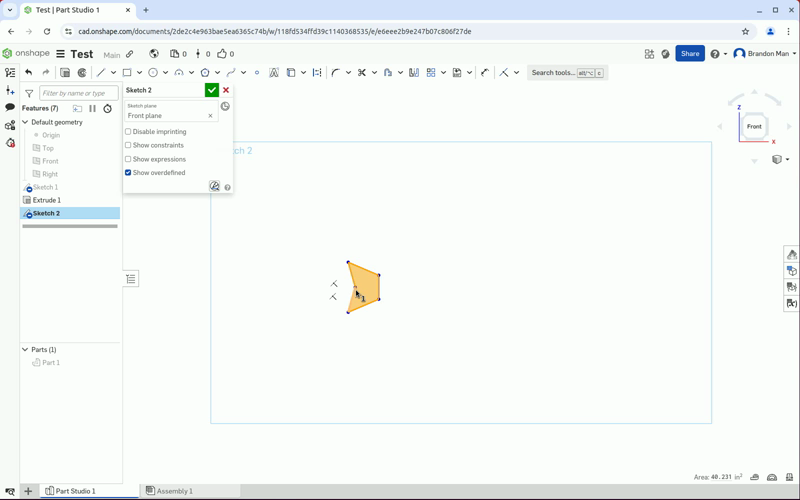
mouse_move(73, 352)
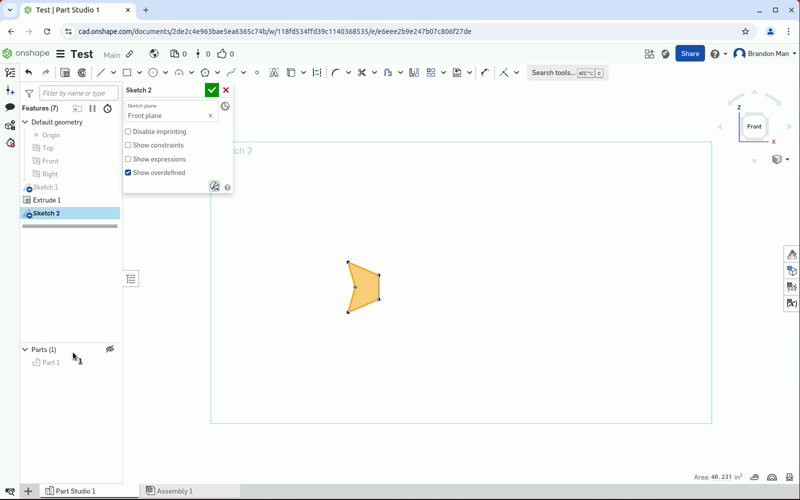
key(shift+y)
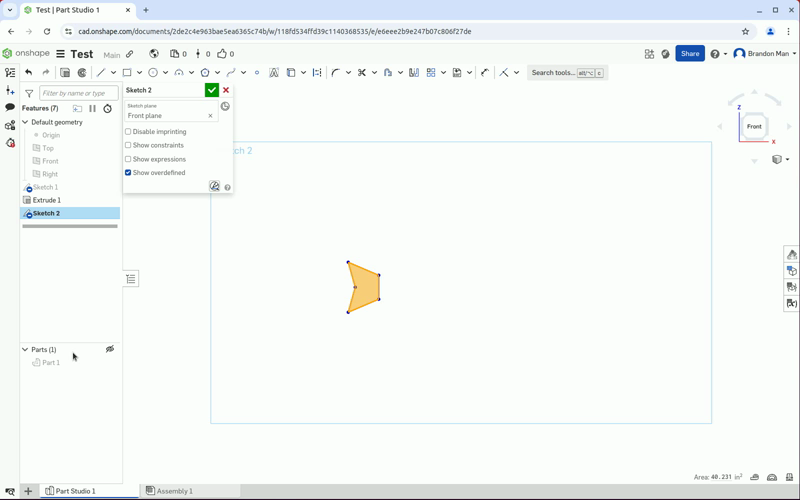
key(shift+e)
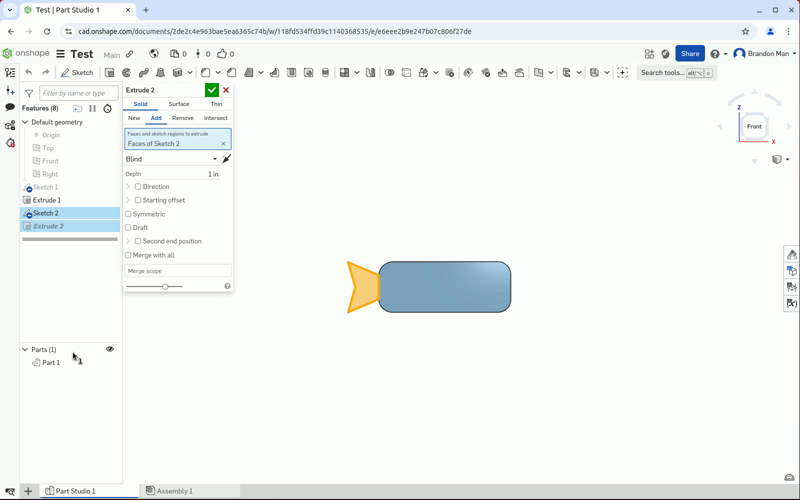
mouse_move(143, 106)
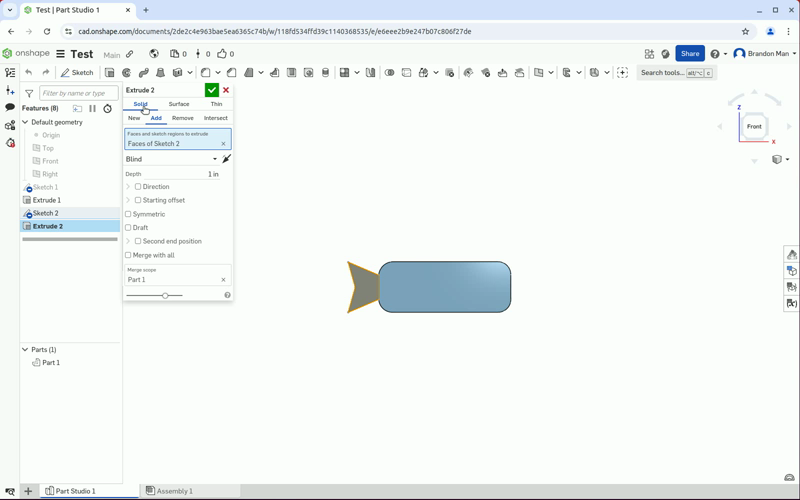
click(143, 106)
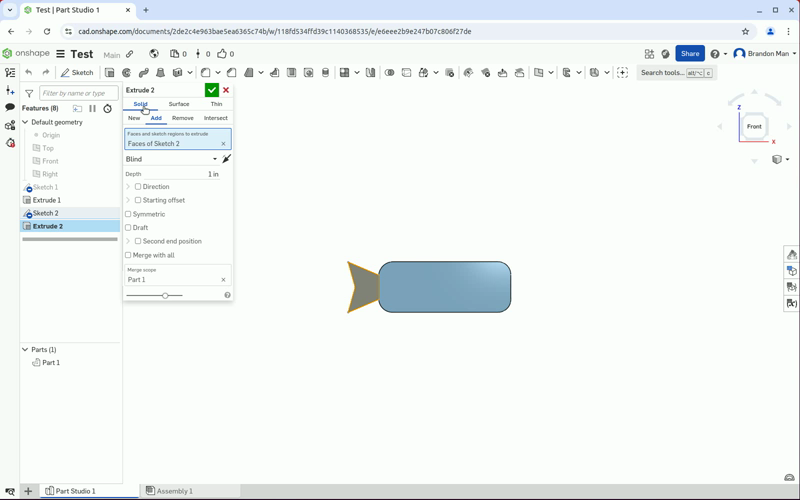
mouse_move(137, 120)
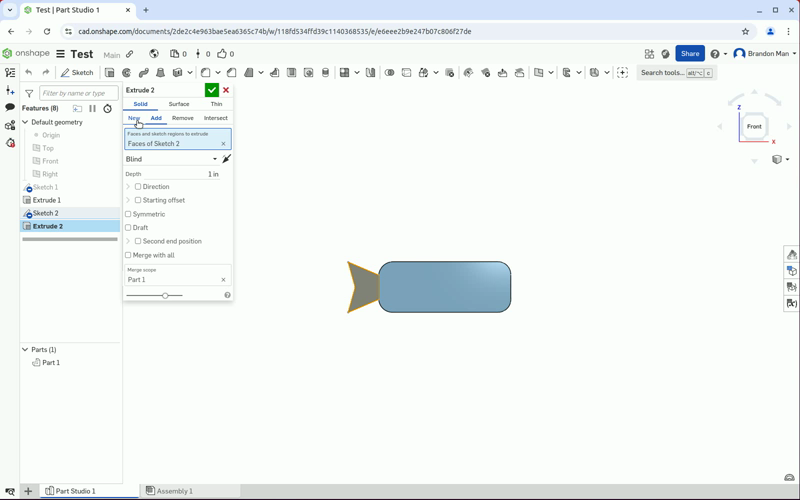
click(137, 120)
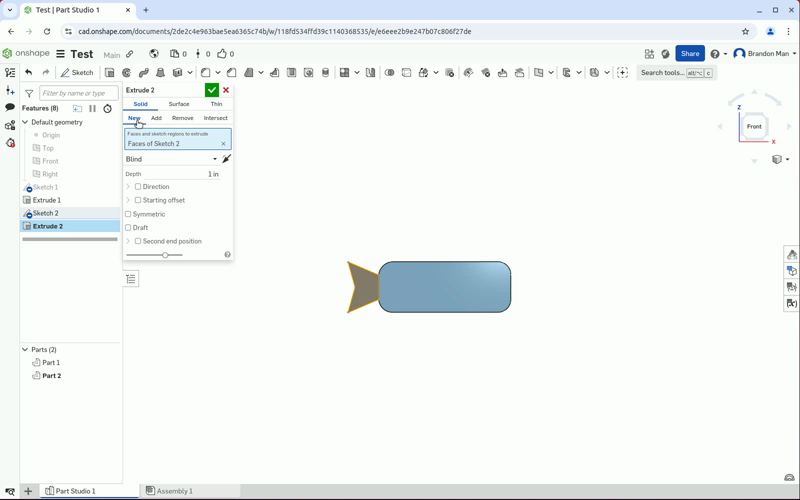
key(tab, 4)
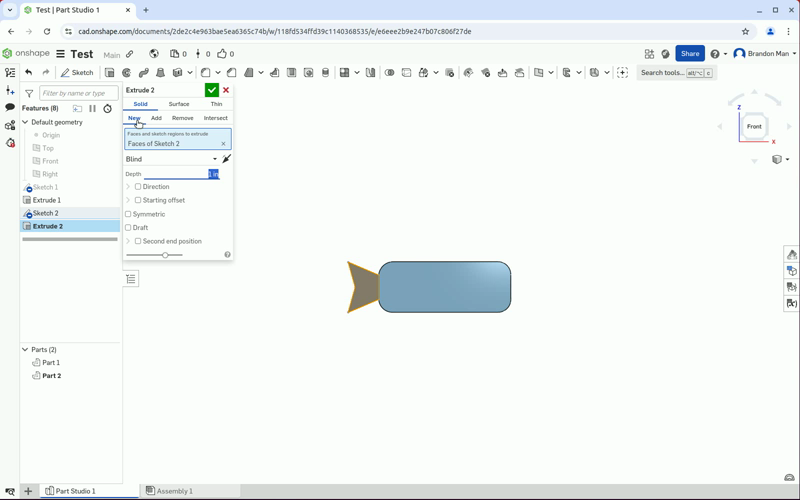
text(10.11)
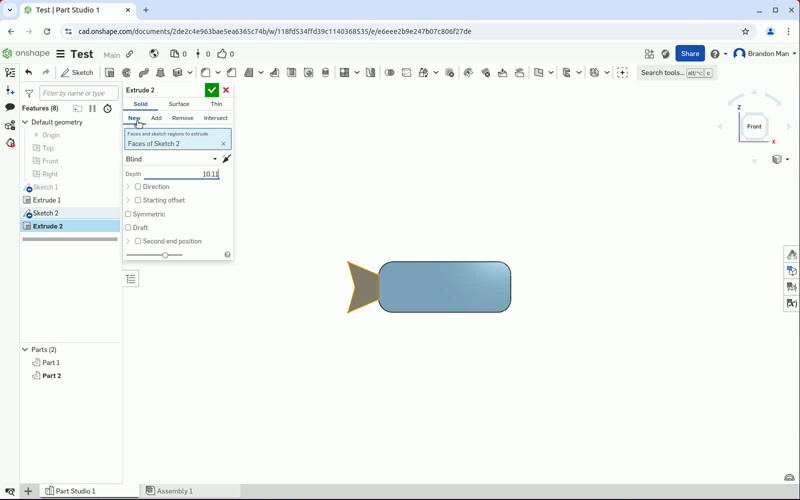
key(enter)
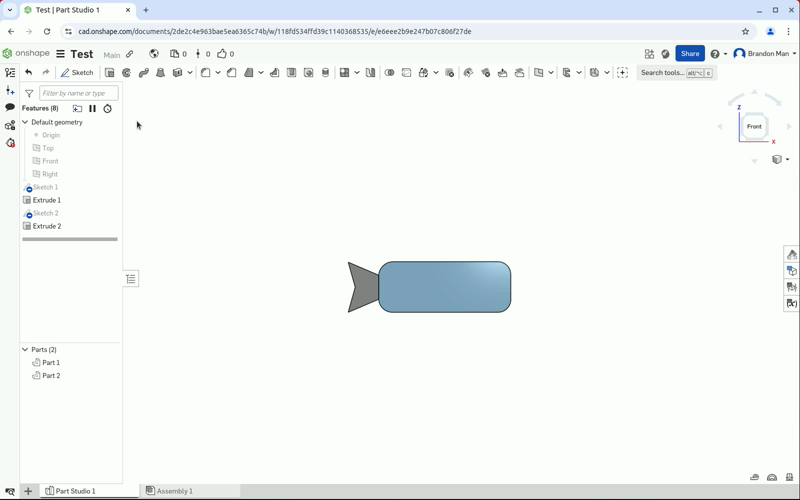
key(shift+h)
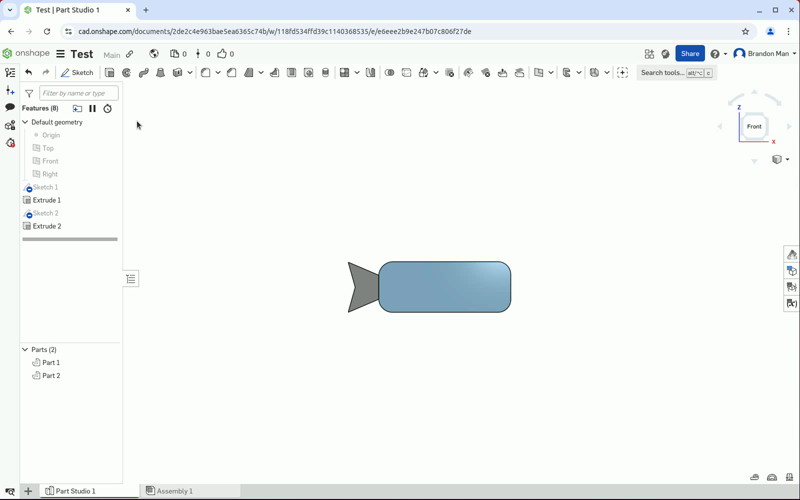
key(shift+h)
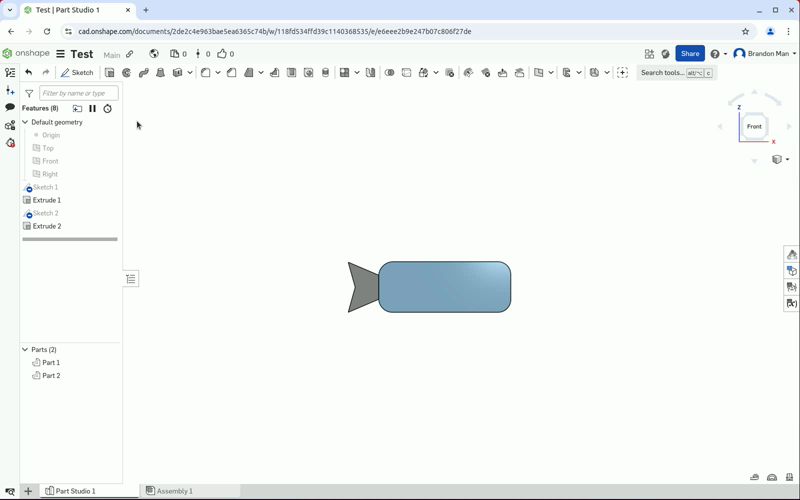
mouse_move(73, 189)
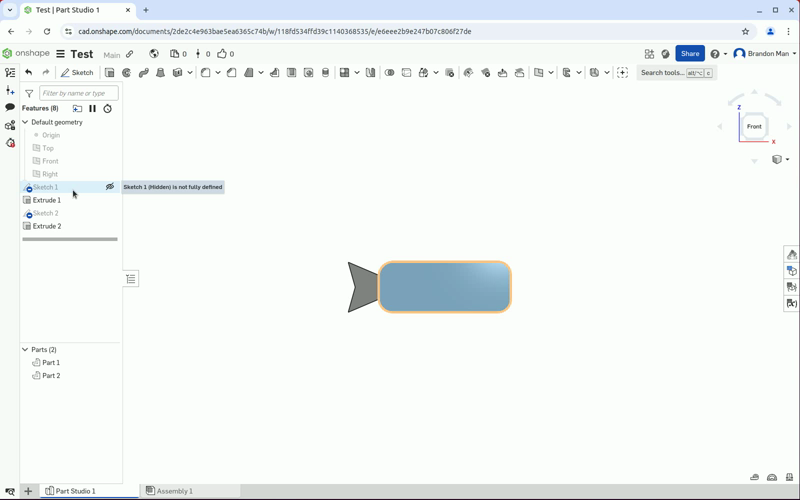
click(73, 189)
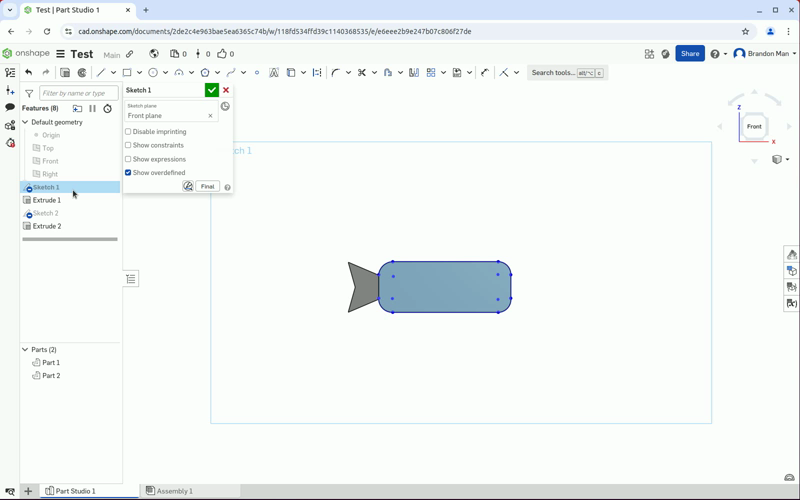
mouse_move(229, 92)
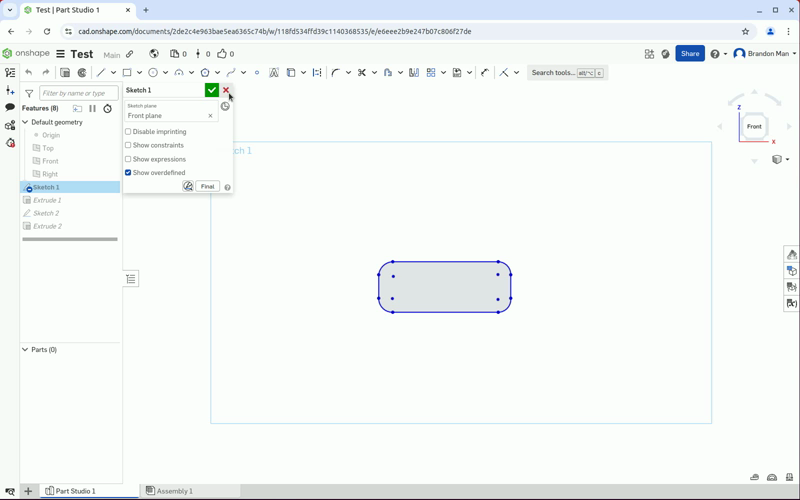
click(229, 92)
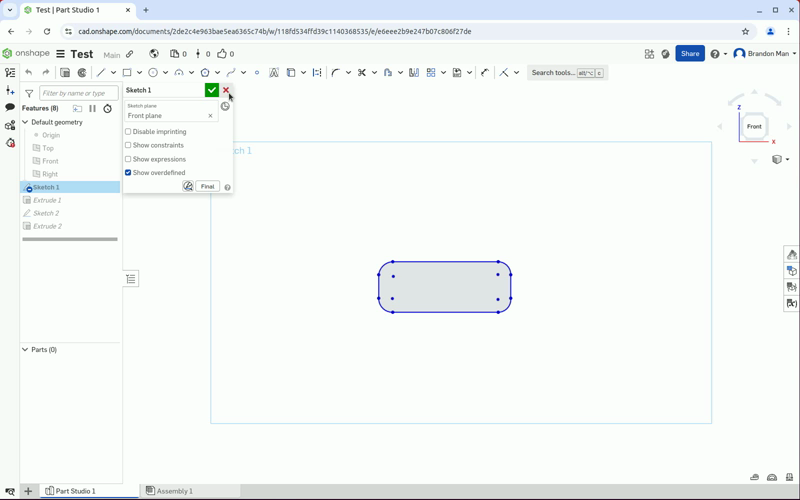
key(shift+s)
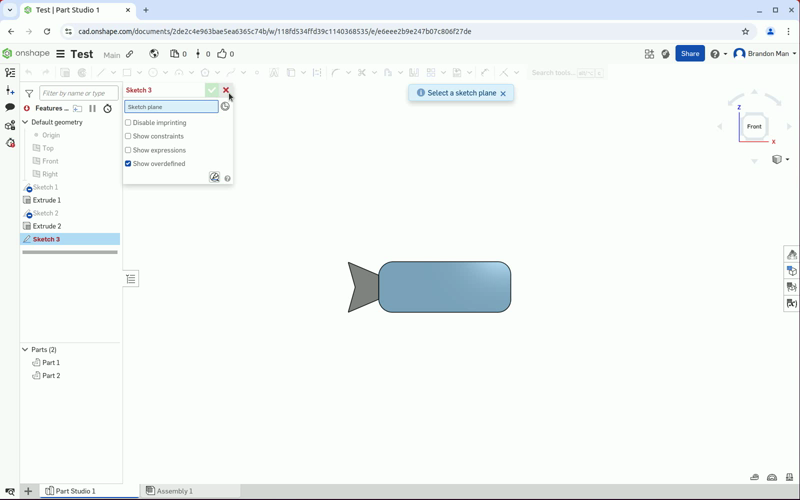
mouse_move(73, 163)
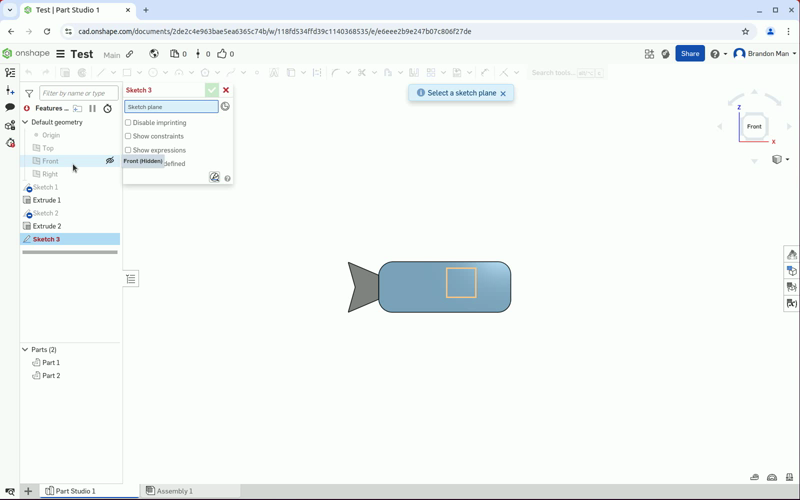
click(73, 163)
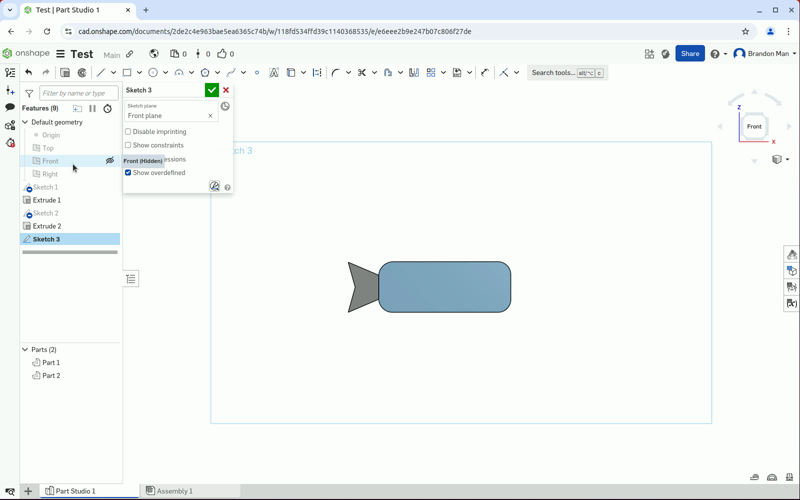
mouse_move(73, 352)
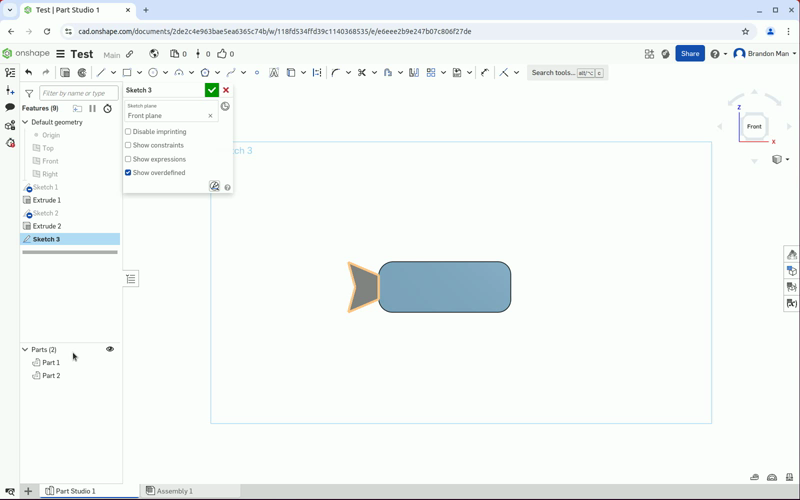
key(y)
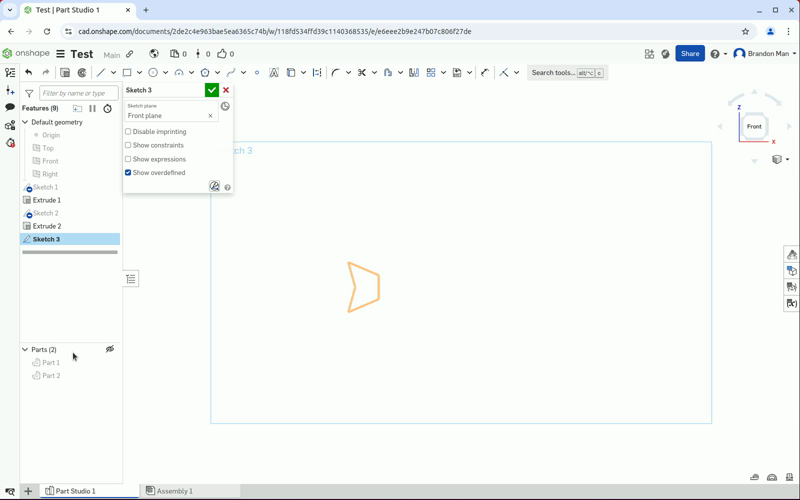
key(l)
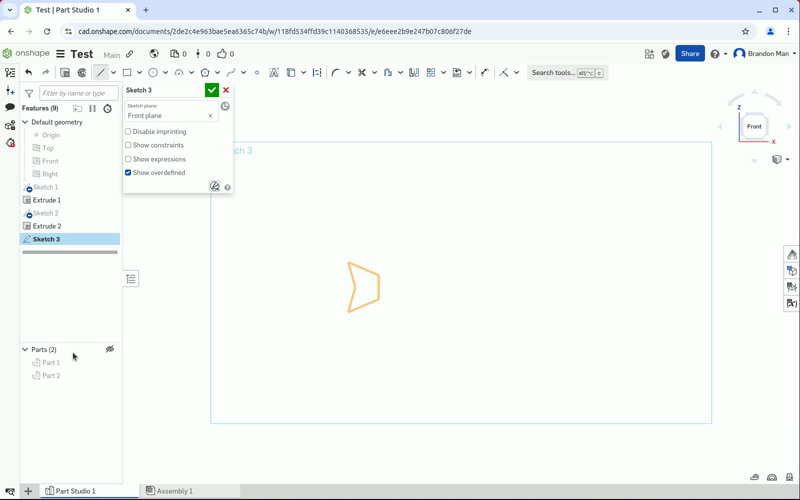
key_down(shift)
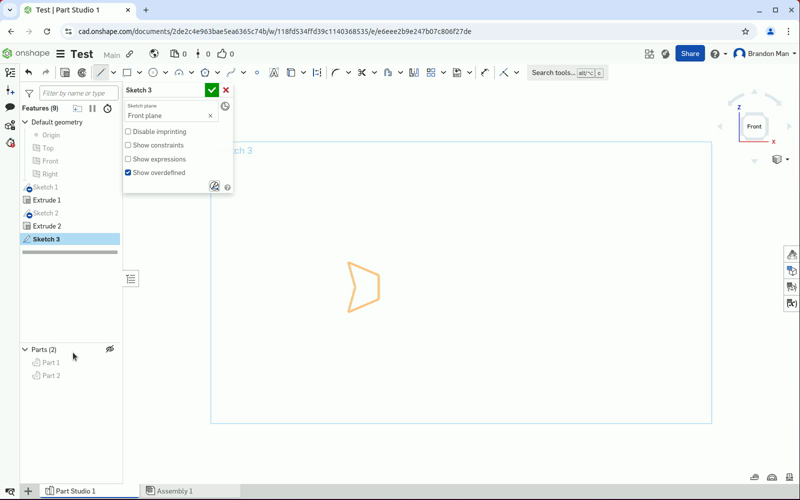
mouse_move(510, 298)
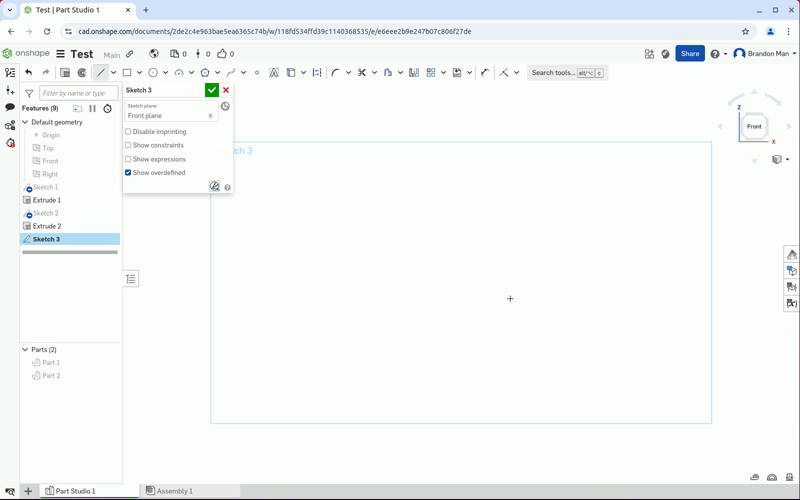
click(510, 298)
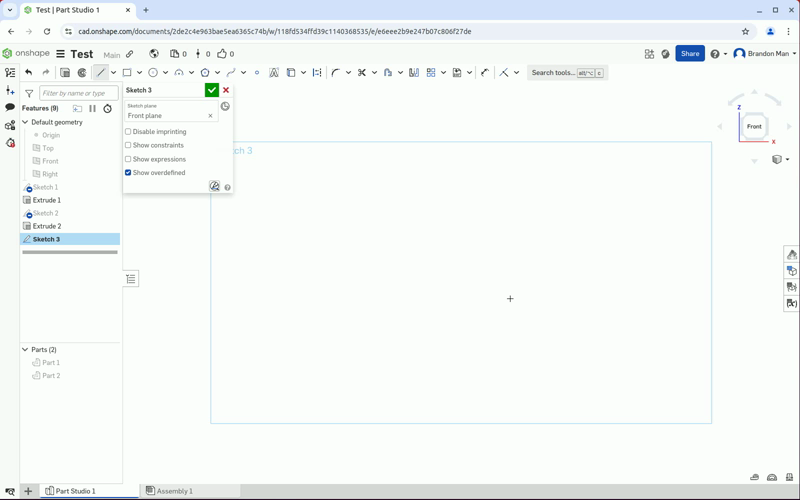
key_up(shift)
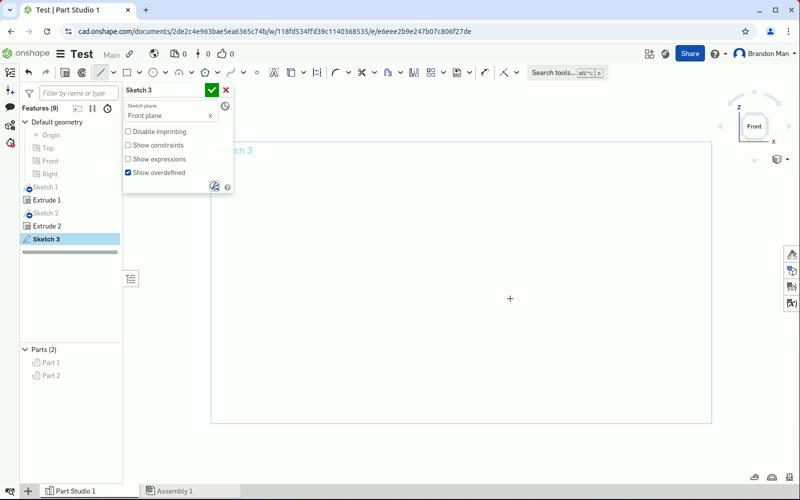
key_down(shift)
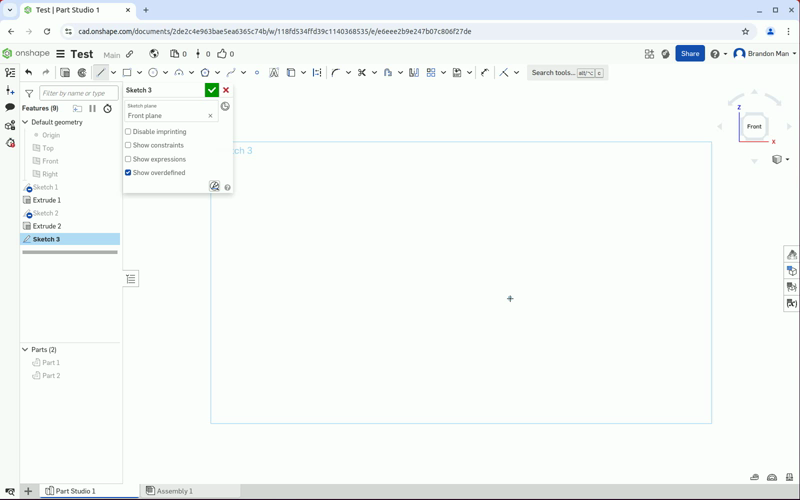
mouse_move(540, 298)
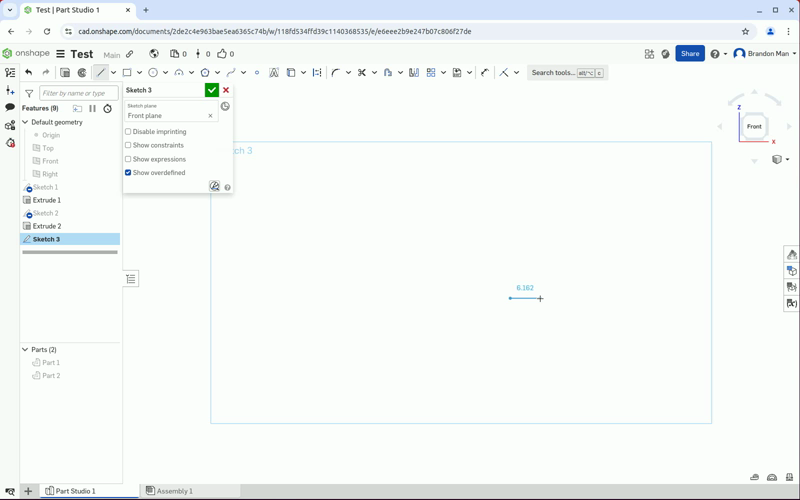
mouse_move(540, 312)
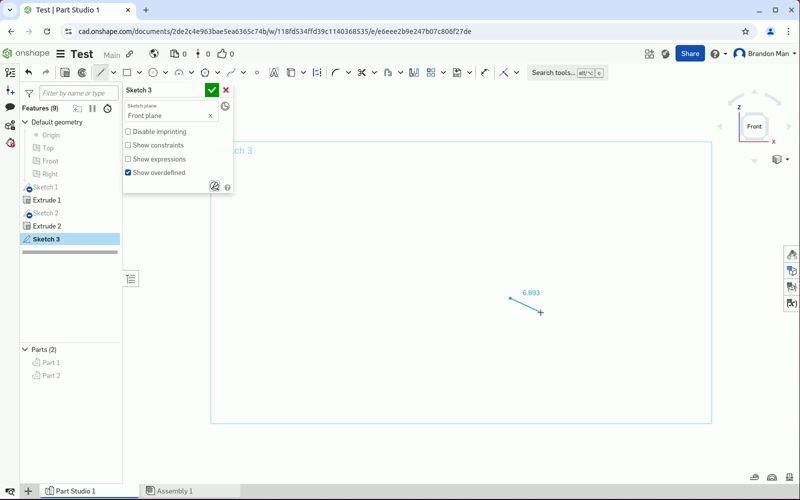
click(540, 312)
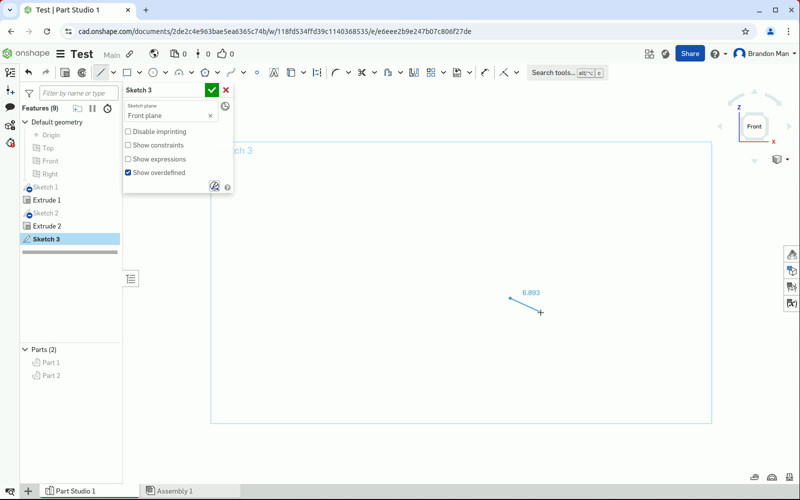
key_up(shift)
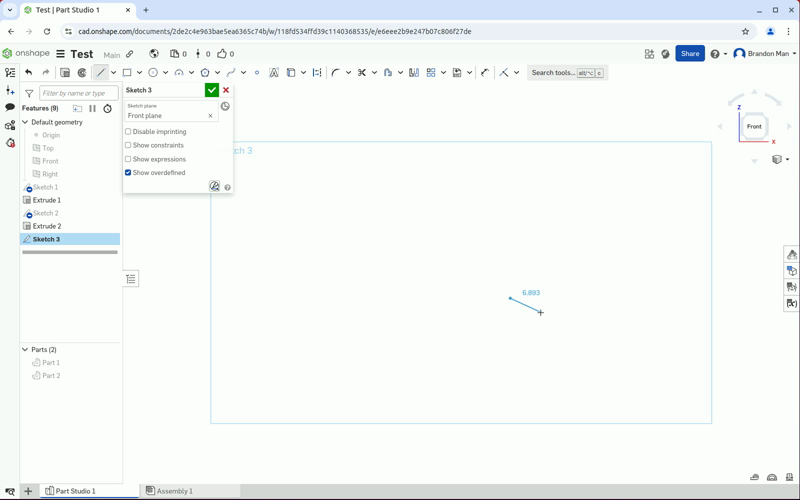
key_down(shift)
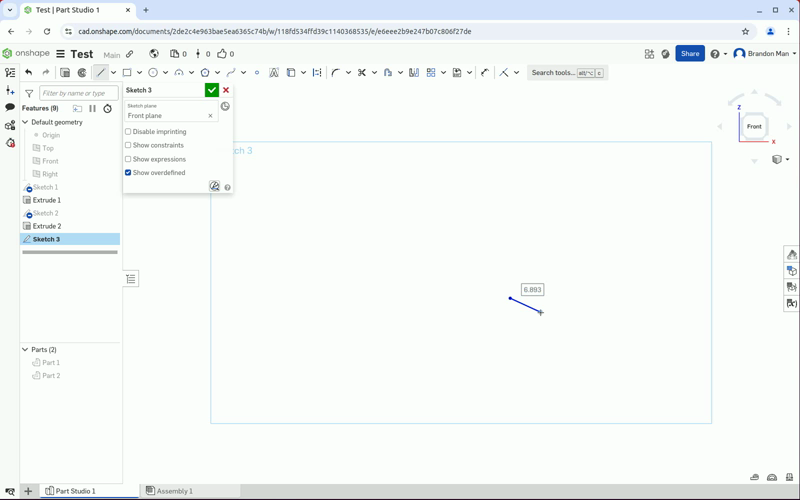
mouse_move(570, 312)
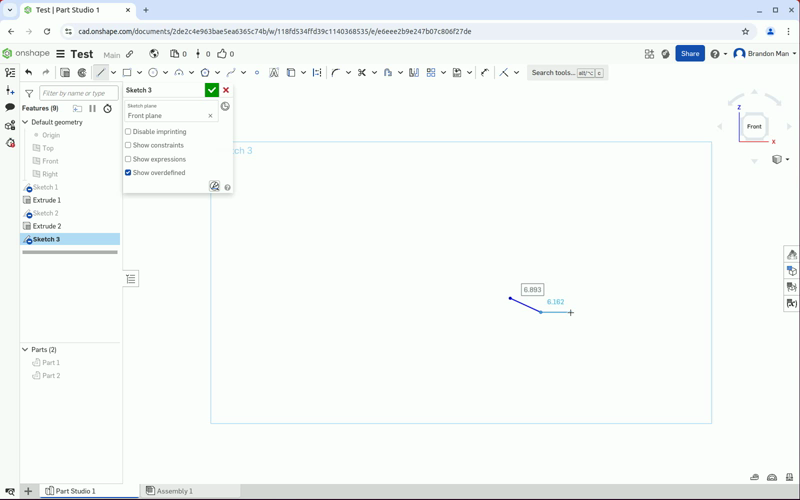
mouse_move(533, 286)
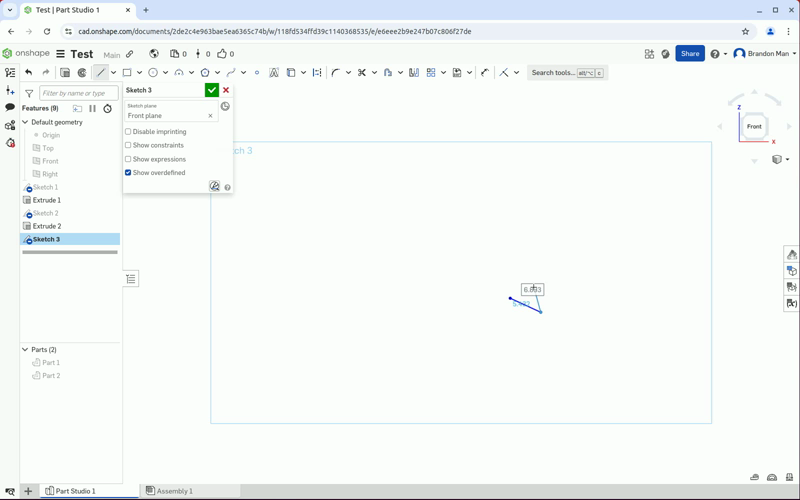
click(533, 286)
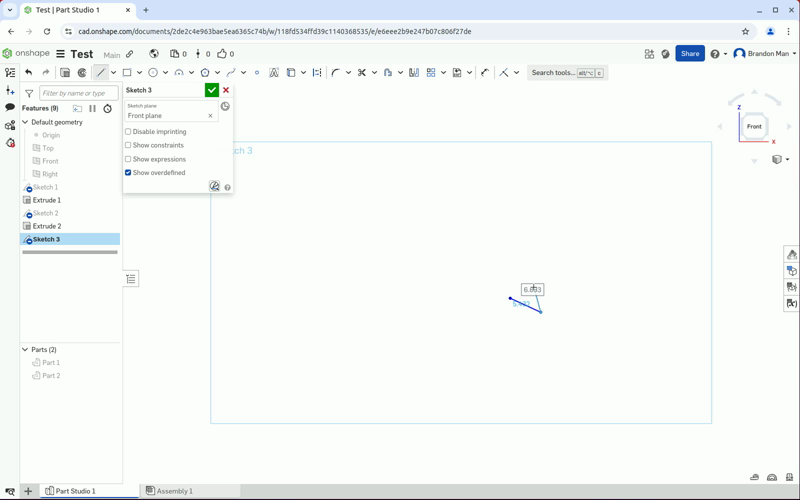
key_up(shift)
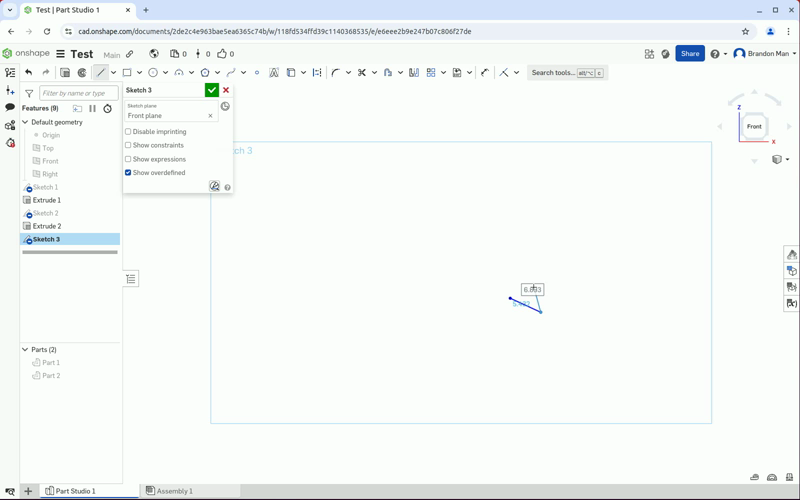
key_down(shift)
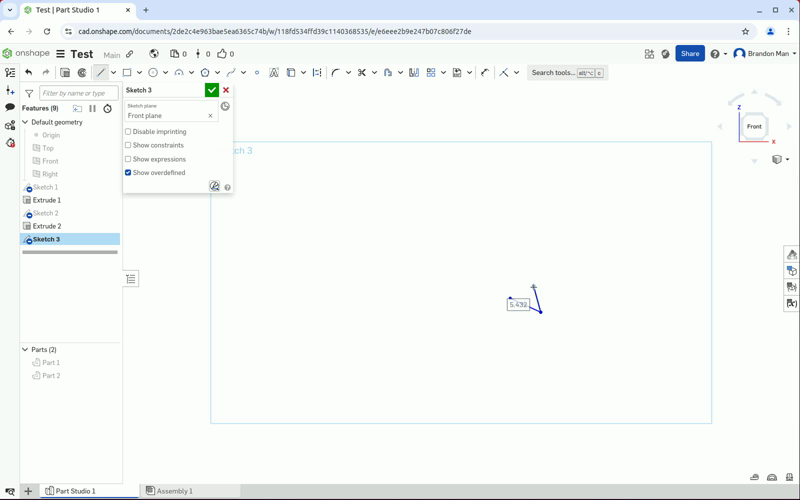
mouse_move(563, 286)
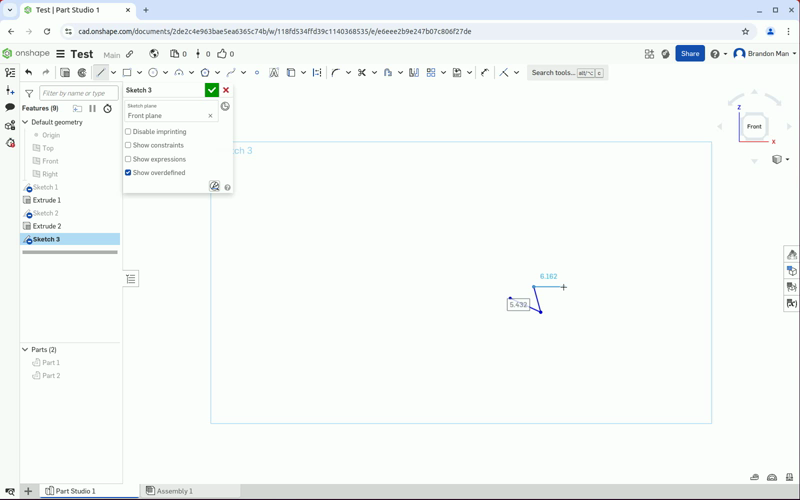
mouse_move(540, 261)
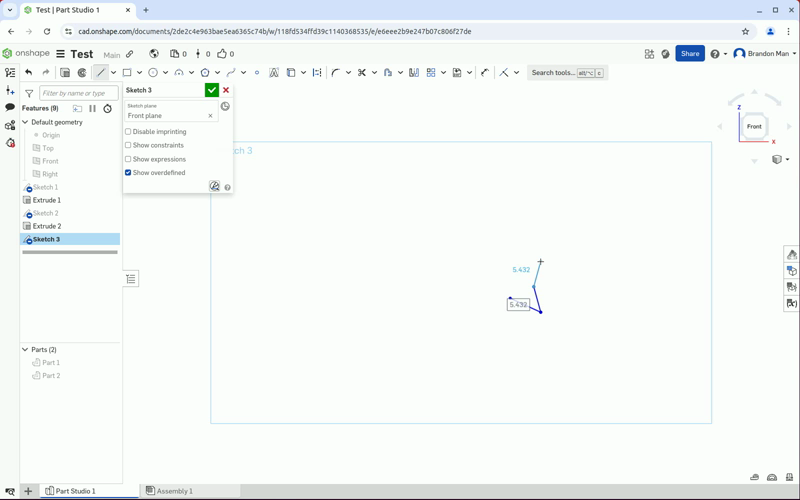
click(540, 261)
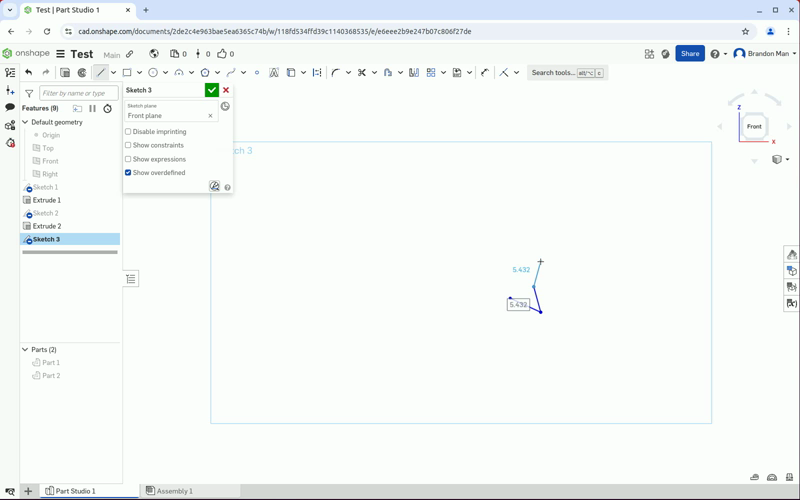
key_up(shift)
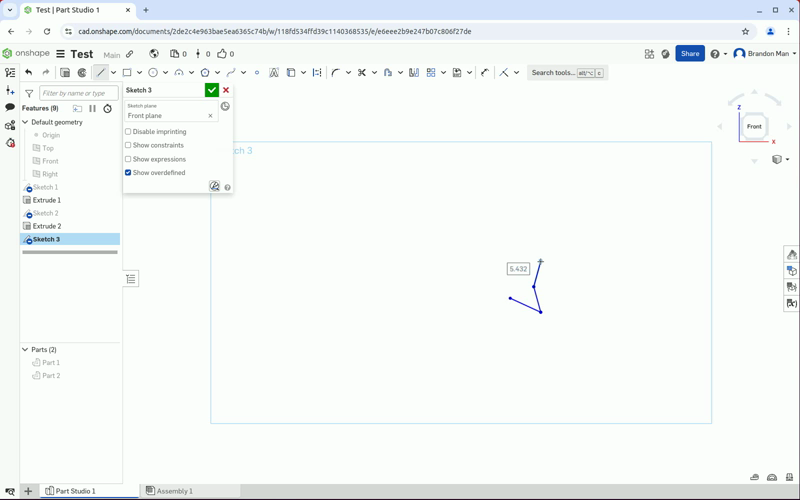
key_down(shift)
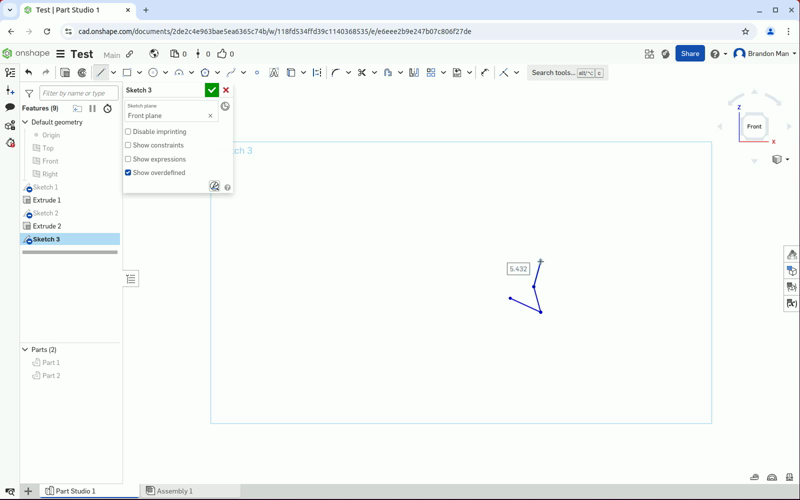
mouse_move(570, 261)
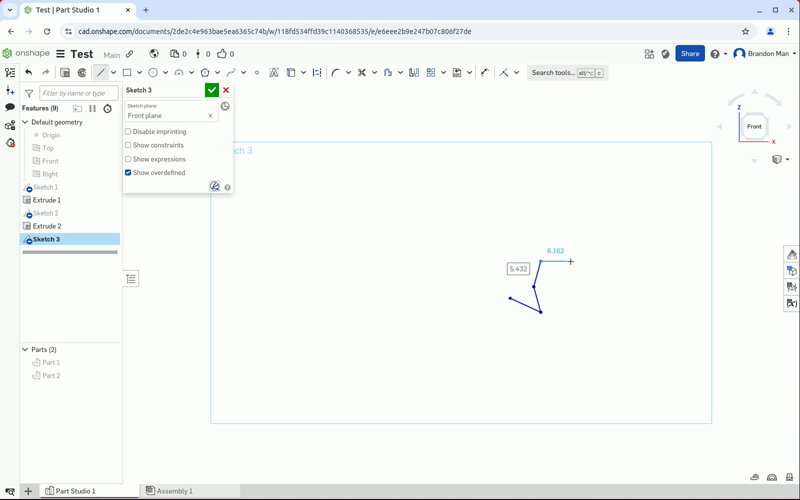
mouse_move(510, 274)
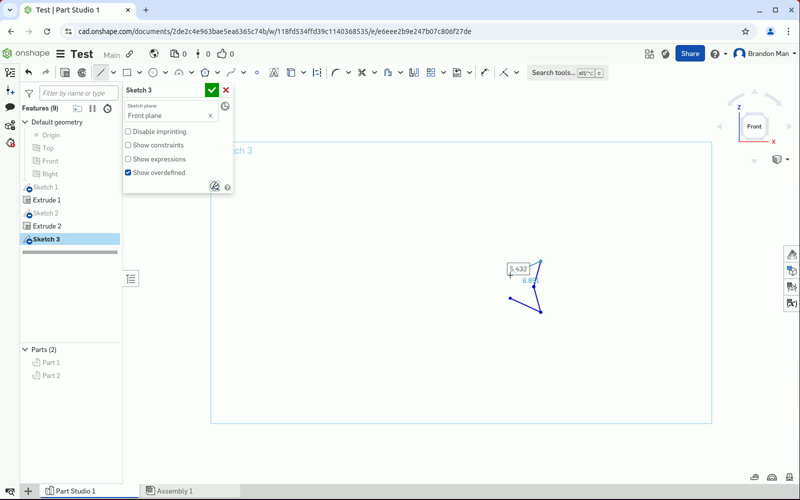
click(510, 274)
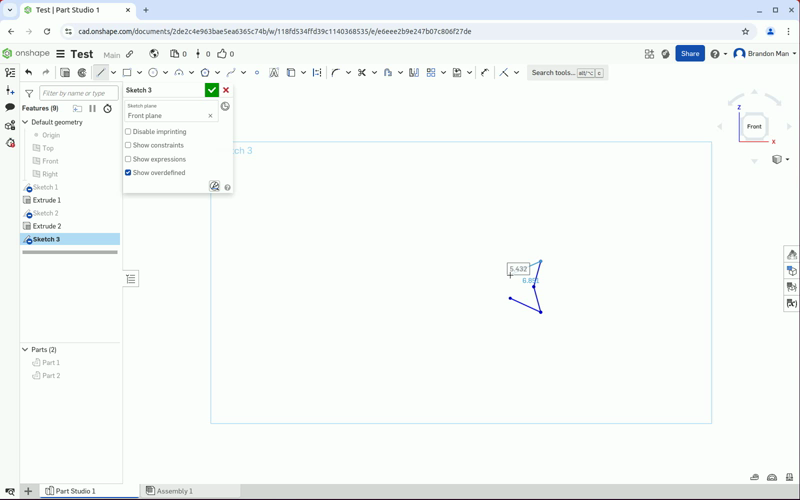
key_up(shift)
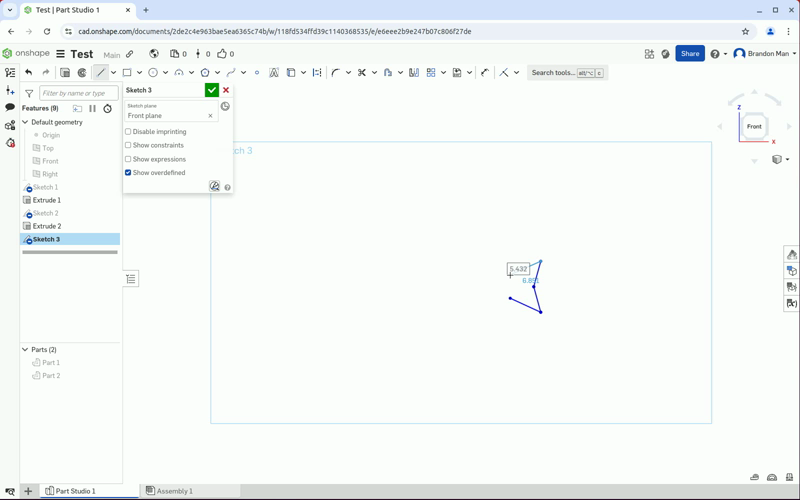
mouse_move(540, 274)
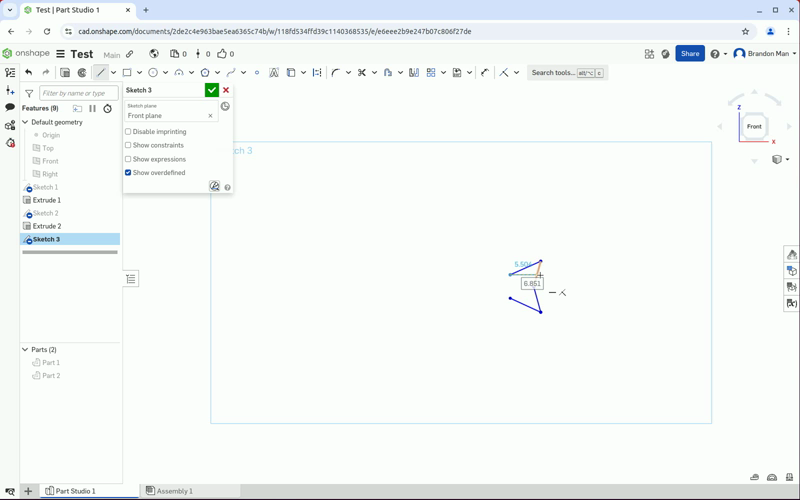
key_down(shift)
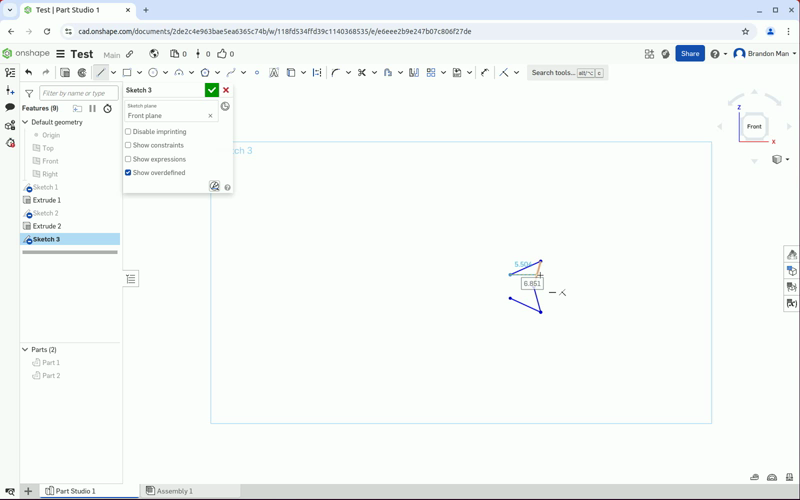
mouse_move(510, 298)
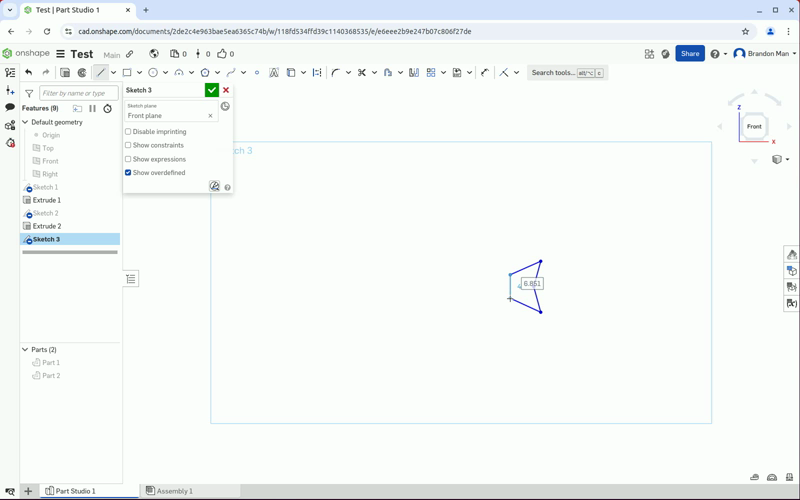
key_up(shift)
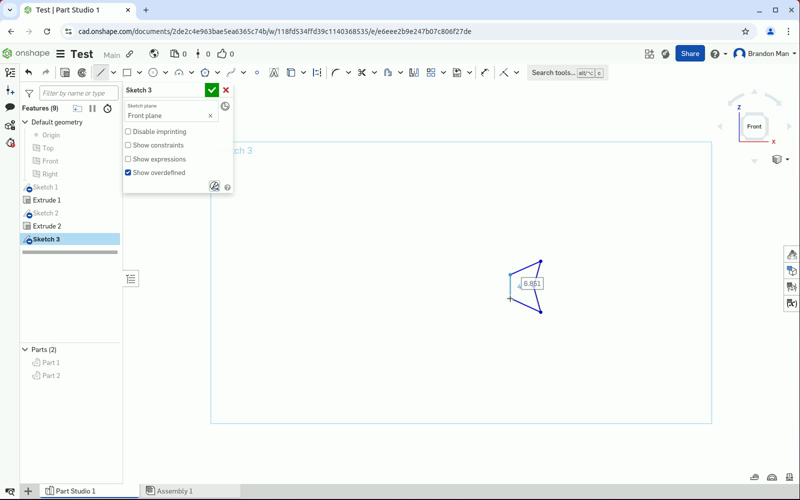
click(510, 298)
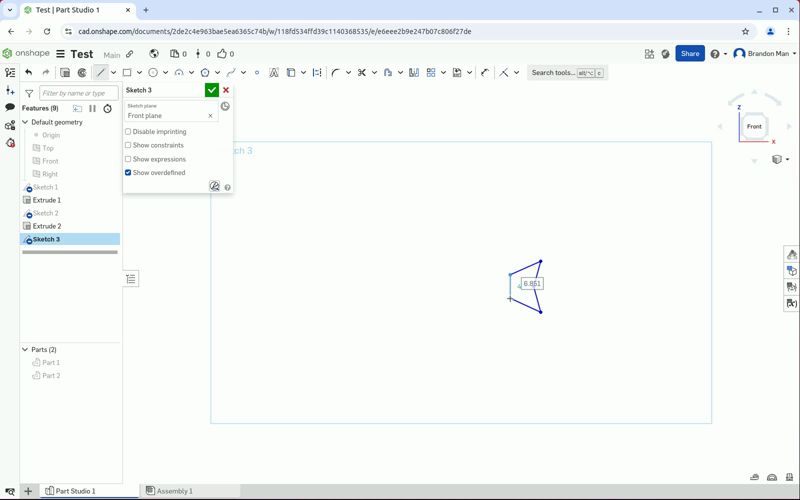
key(esc)
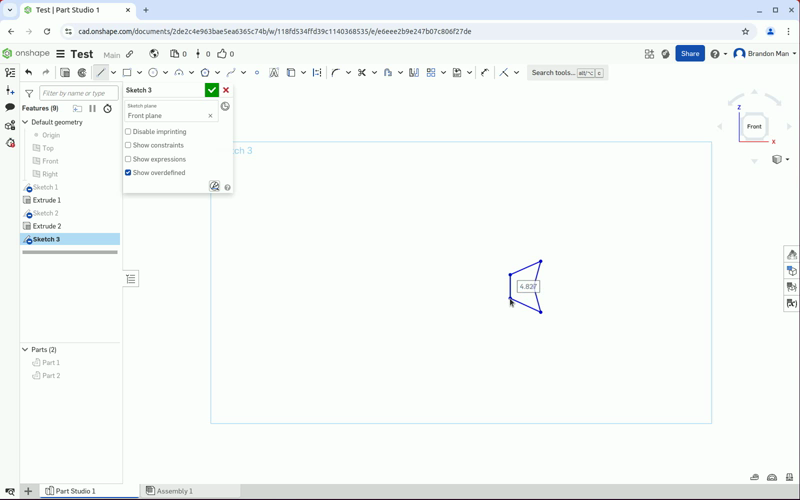
mouse_move(514, 276)
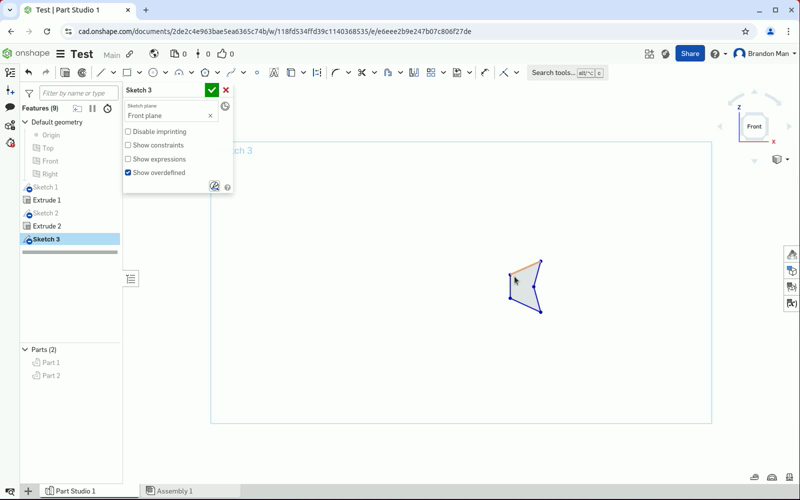
scroll(6)
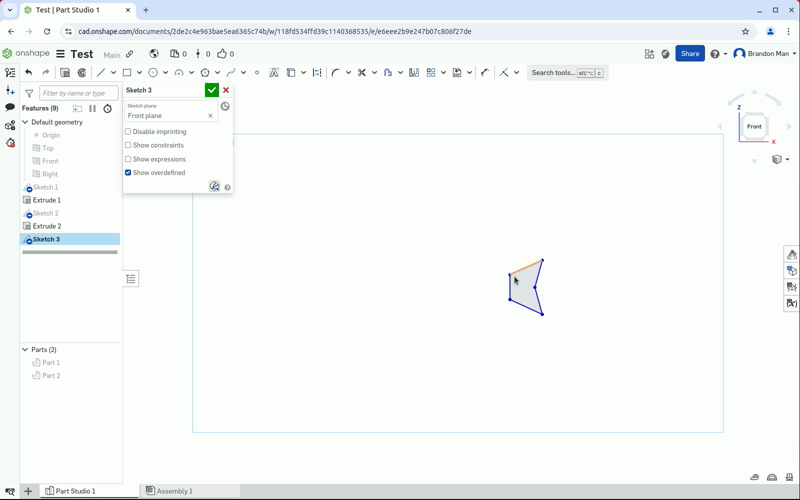
scroll(6)
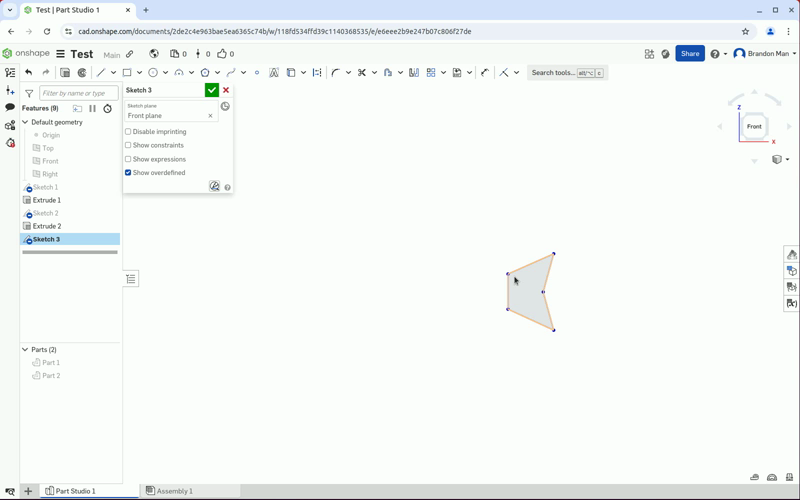
scroll(6)
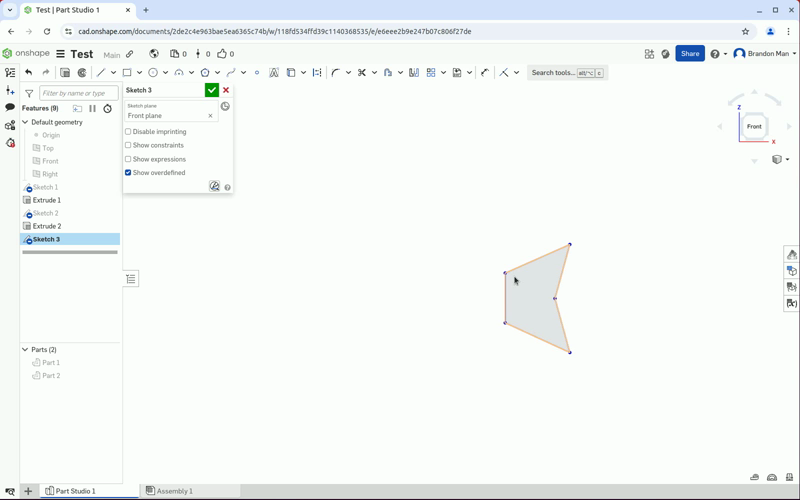
scroll(6)
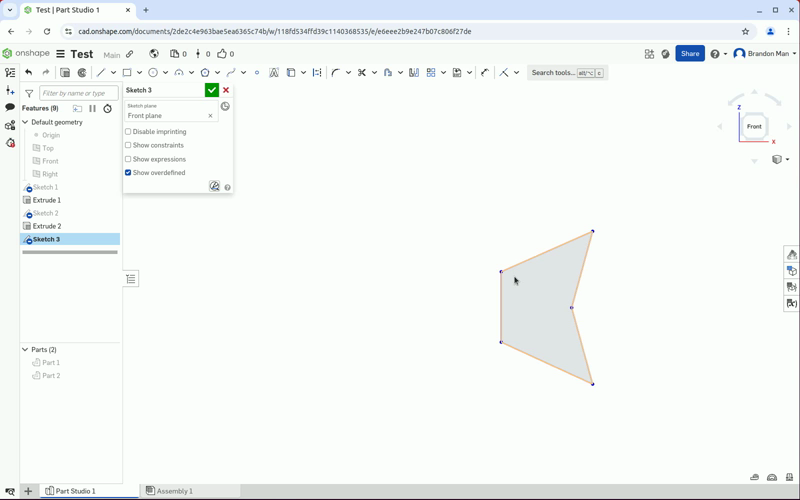
scroll(6)
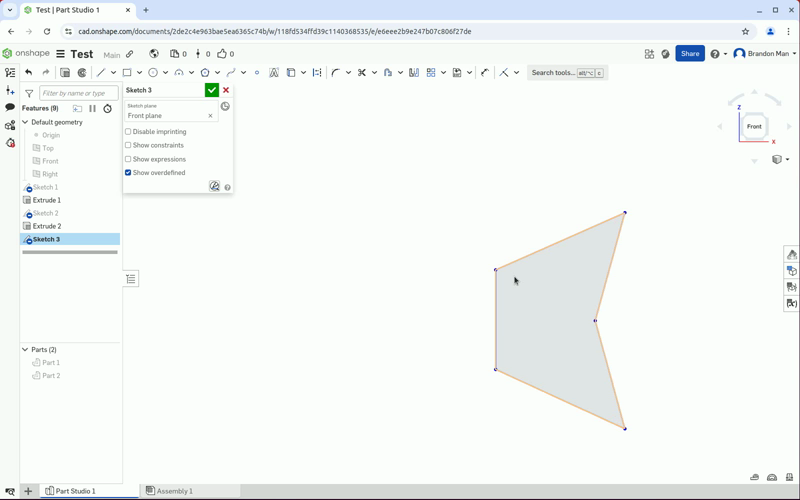
scroll(6)
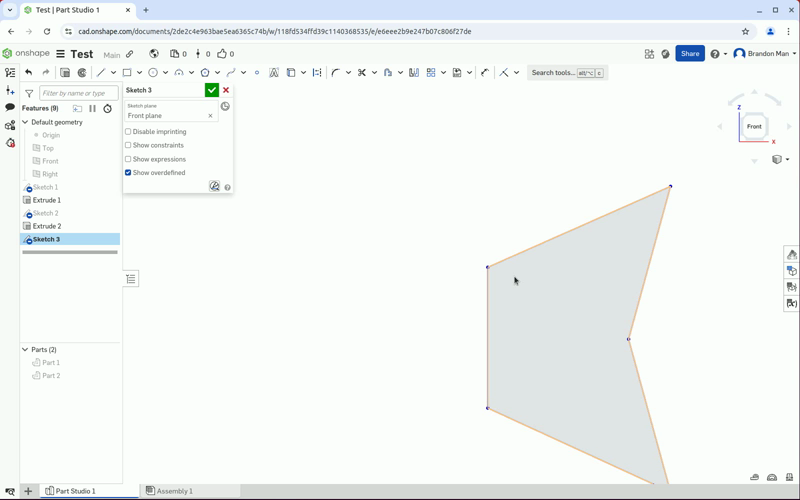
scroll(6)
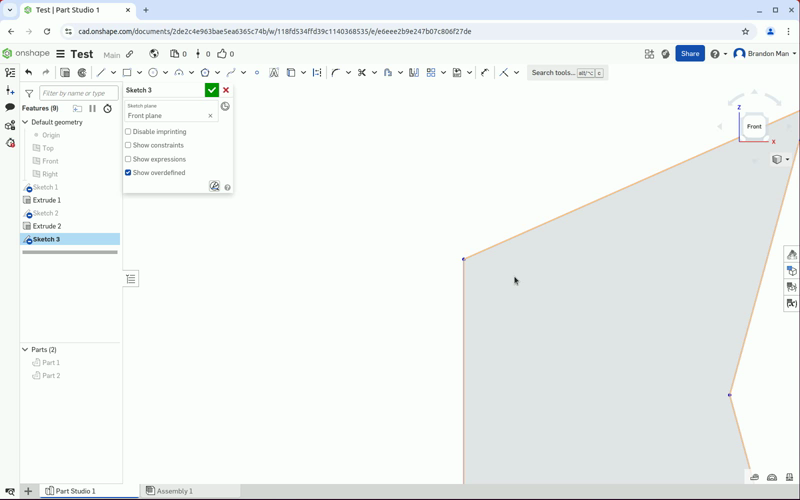
click(514, 276)
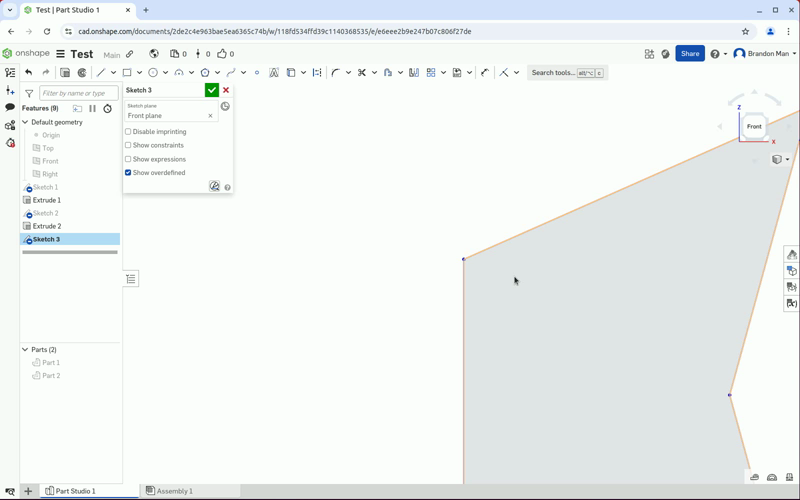
scroll(-6)
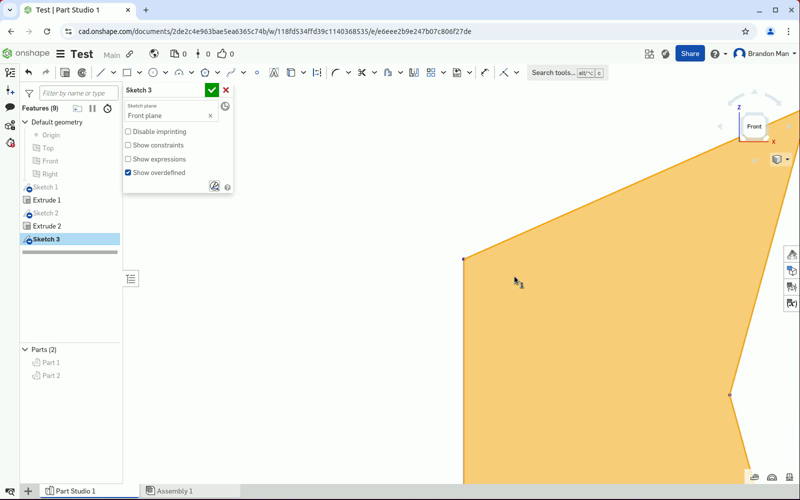
scroll(-6)
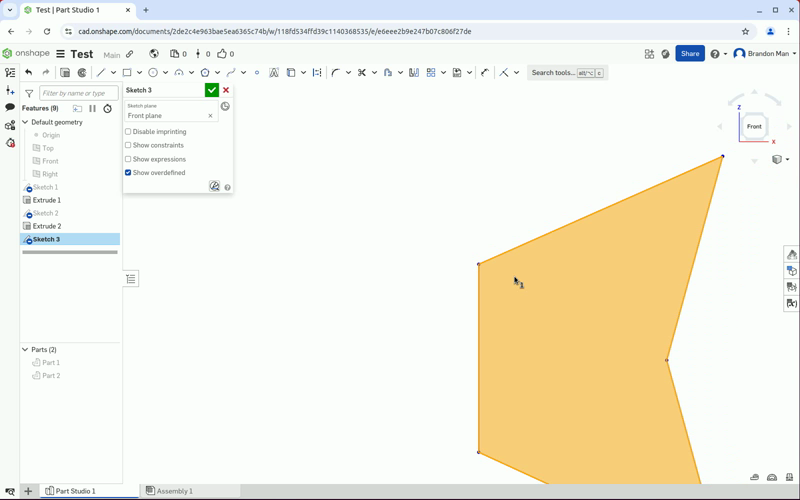
scroll(-6)
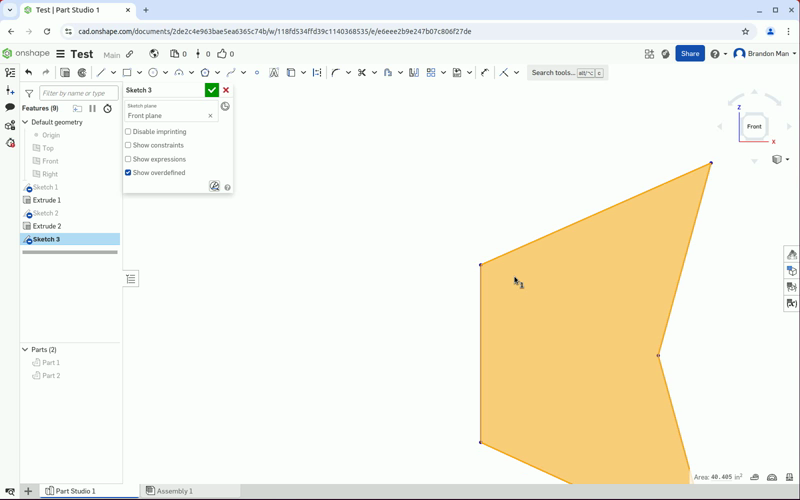
scroll(-6)
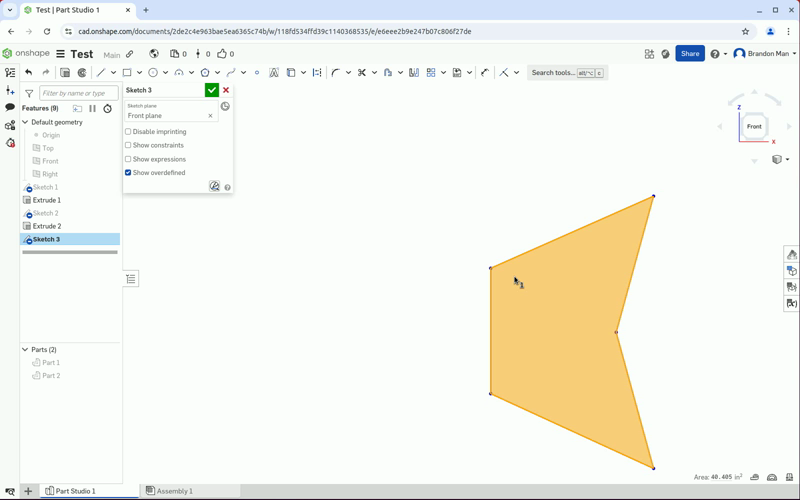
scroll(-6)
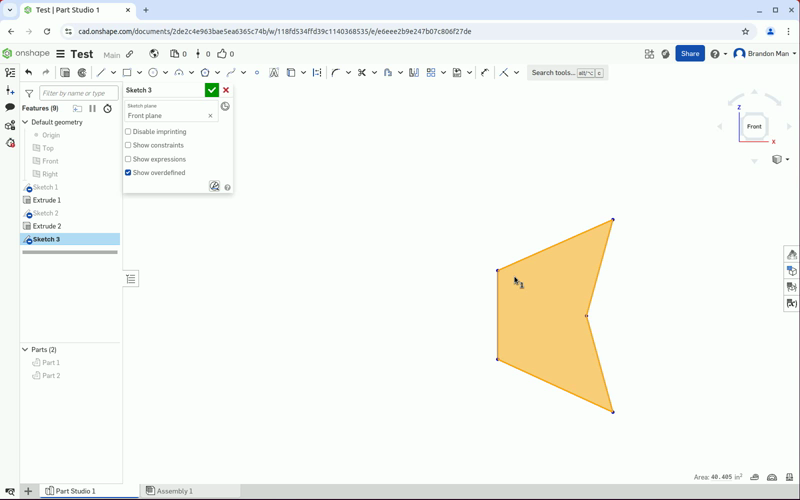
scroll(-6)
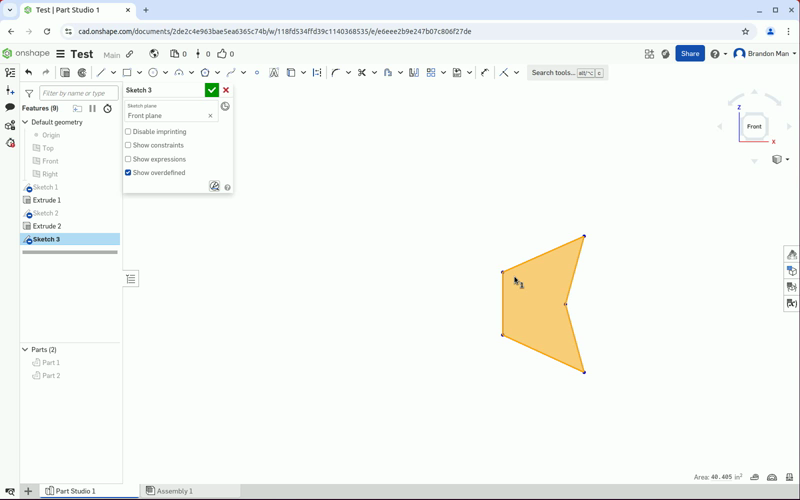
scroll(-6)
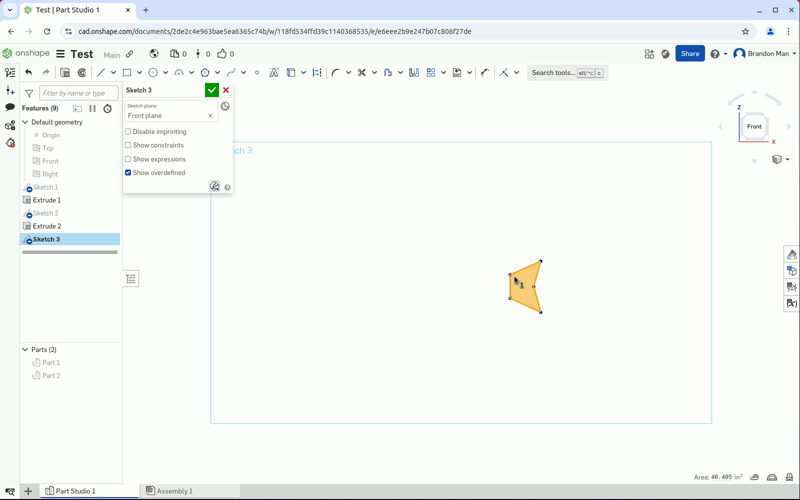
mouse_move(73, 352)
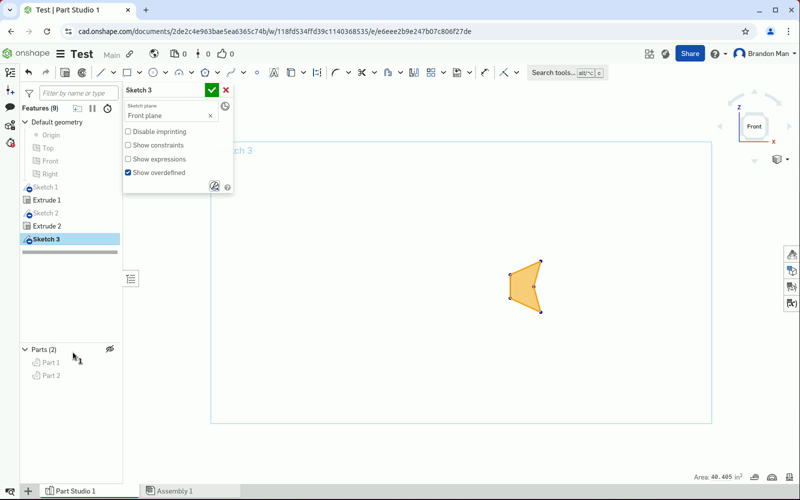
key(shift+y)
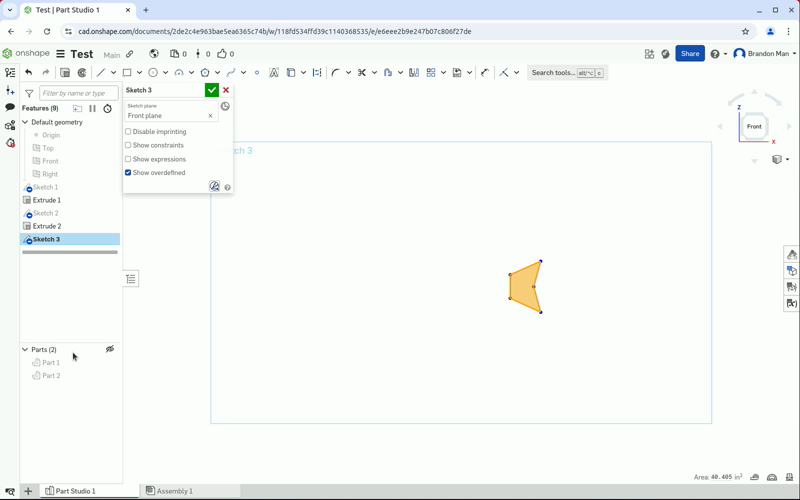
key(shift+e)
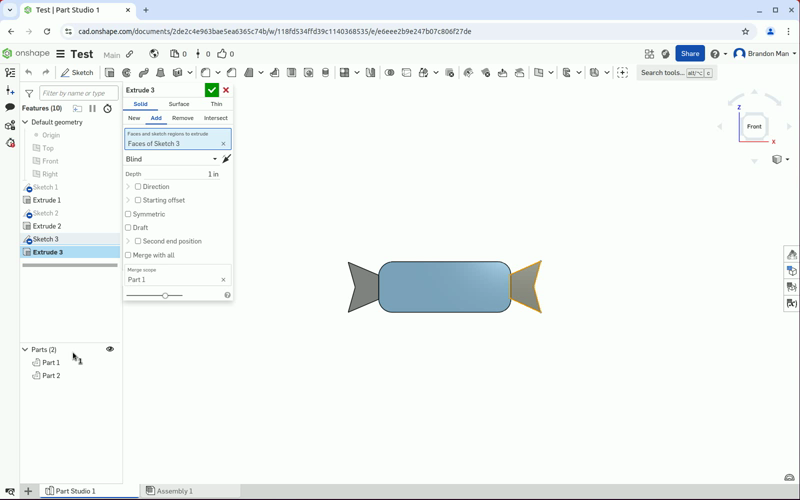
mouse_move(143, 106)
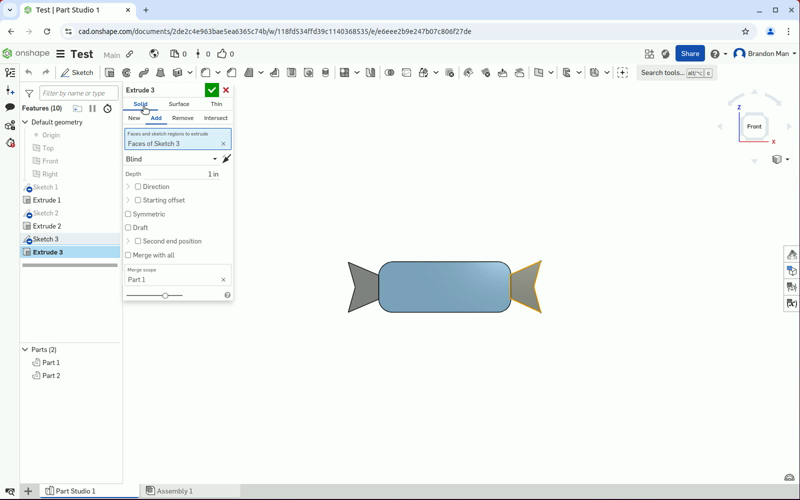
click(143, 106)
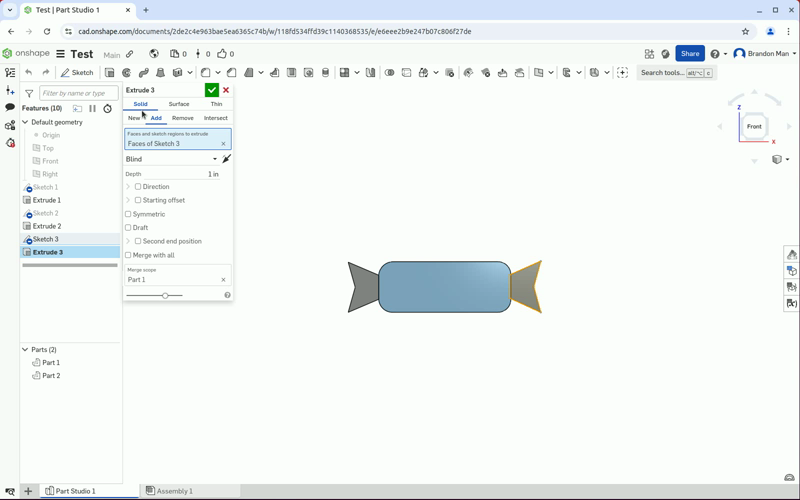
mouse_move(137, 120)
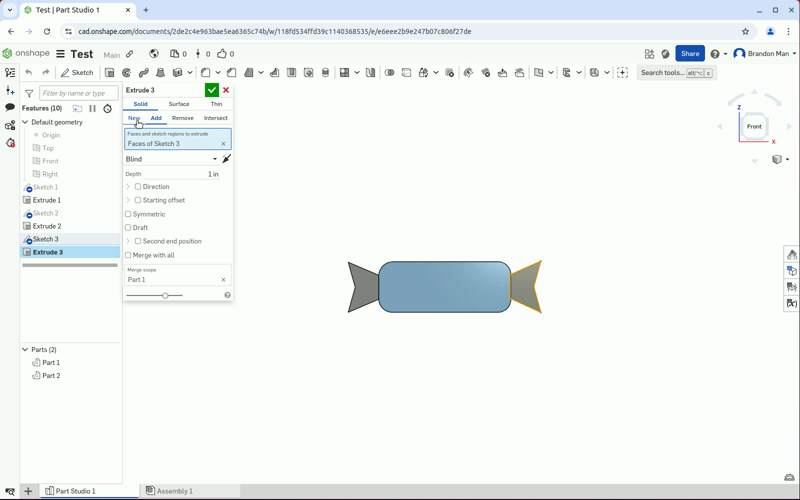
click(137, 120)
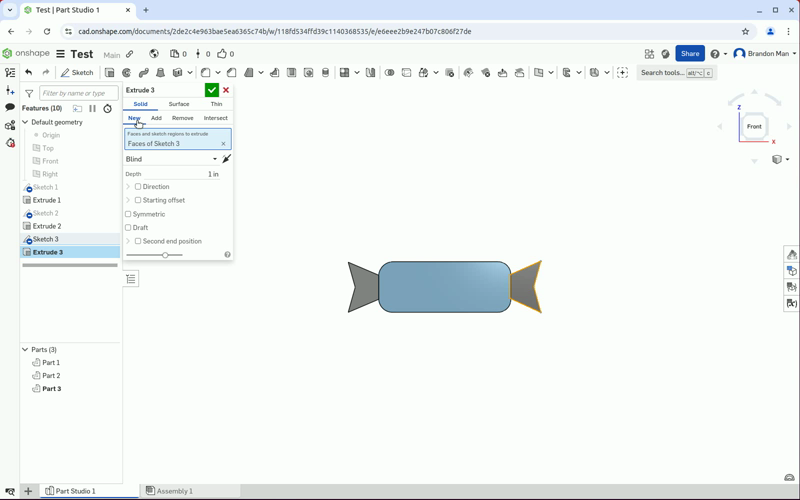
key(tab, 4)
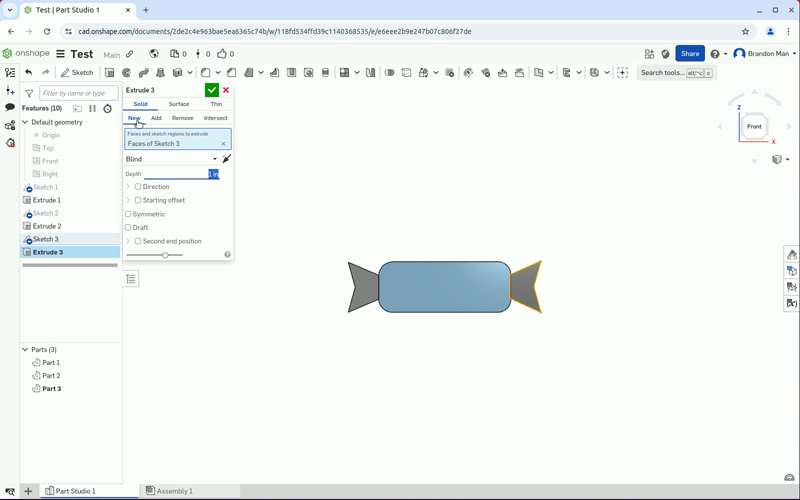
text(10.11)
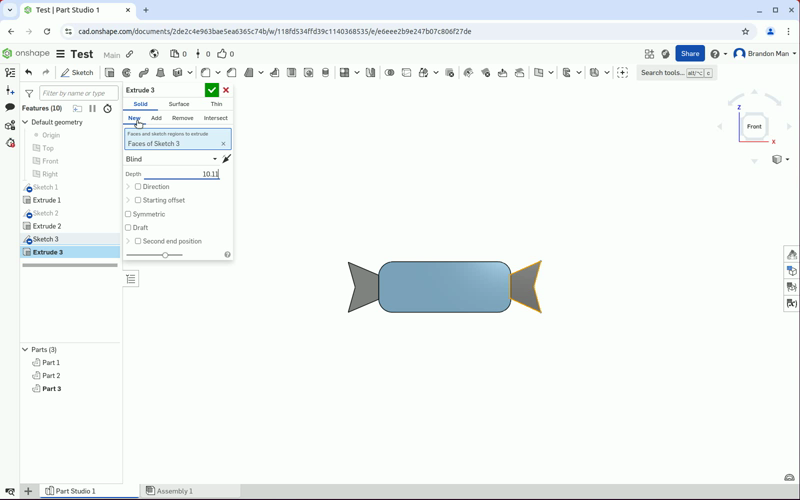
key(enter)
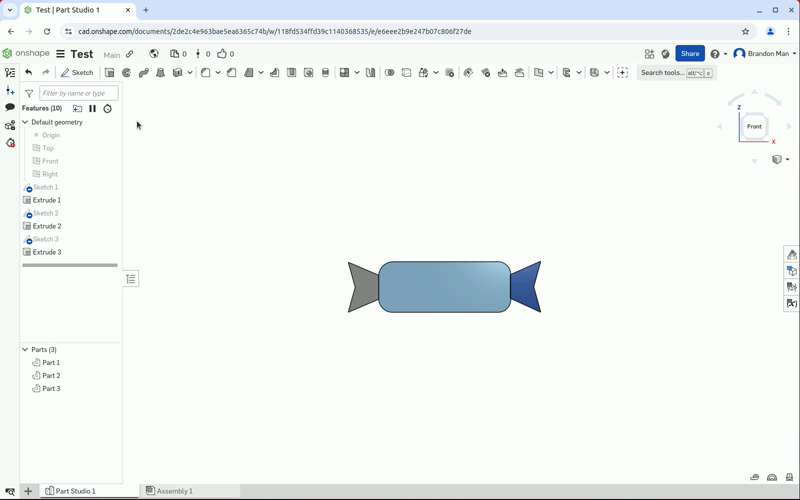
key(shift+h)
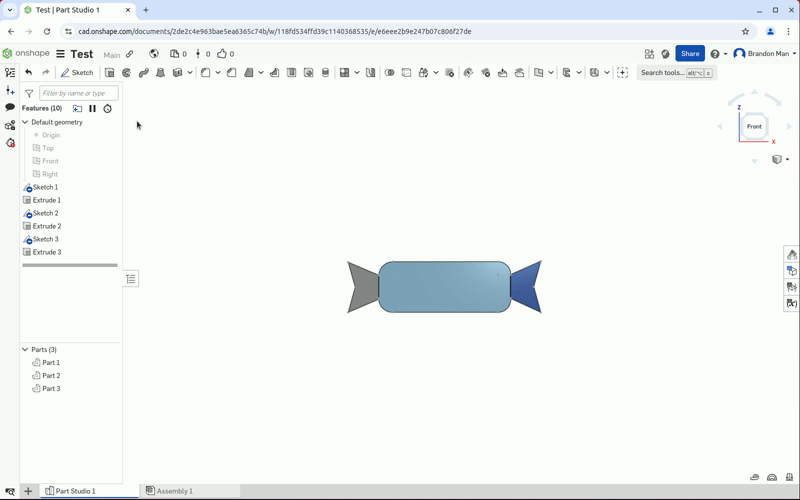
key(shift+h)
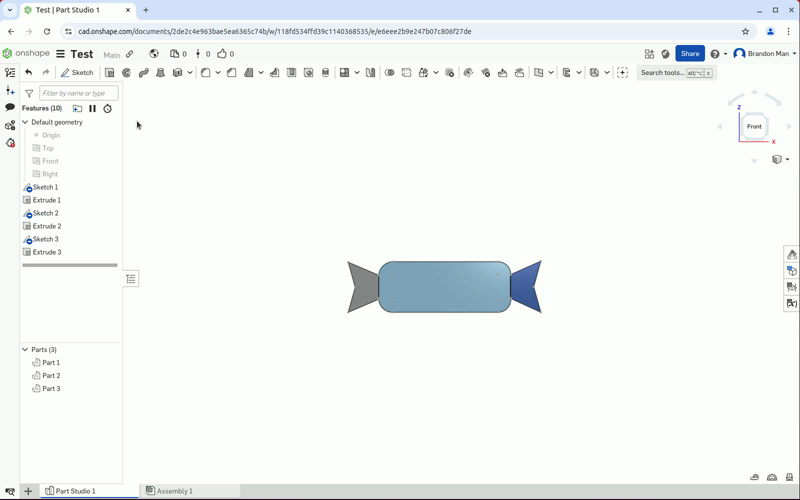
key(shift+7)
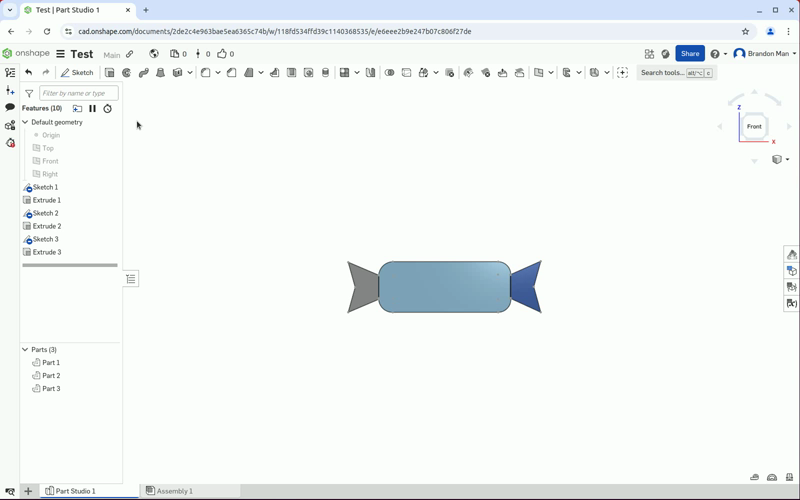
key(left, 2)
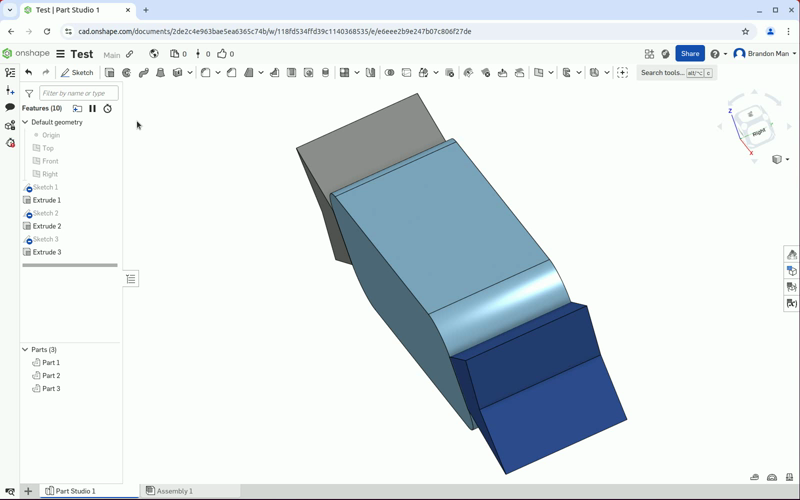
key(down, 2)
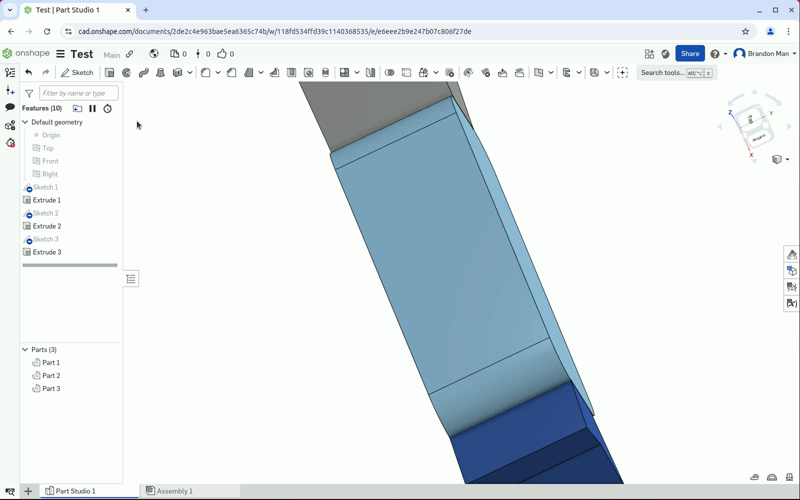
key(up, 2)
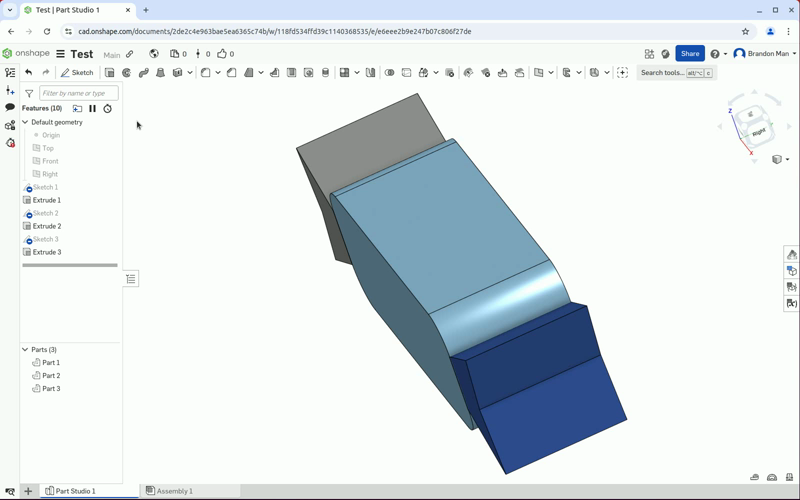
key(right, 2)
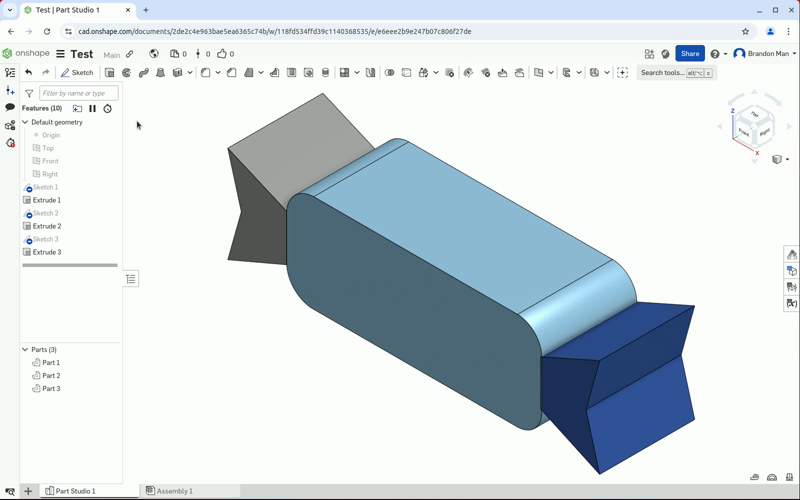
mouse_move(73, 189)
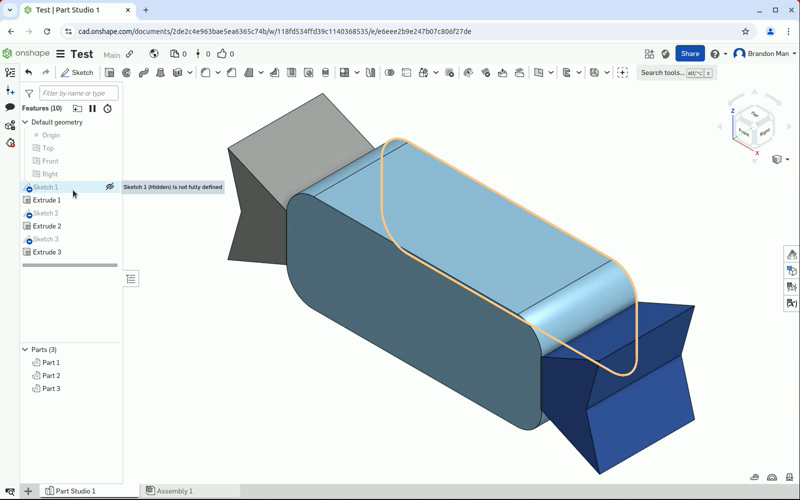
click(73, 189)